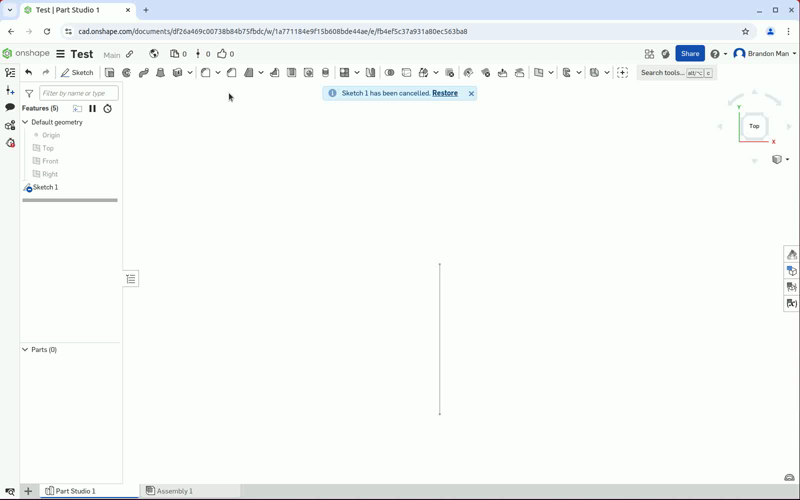
key(shift+h)
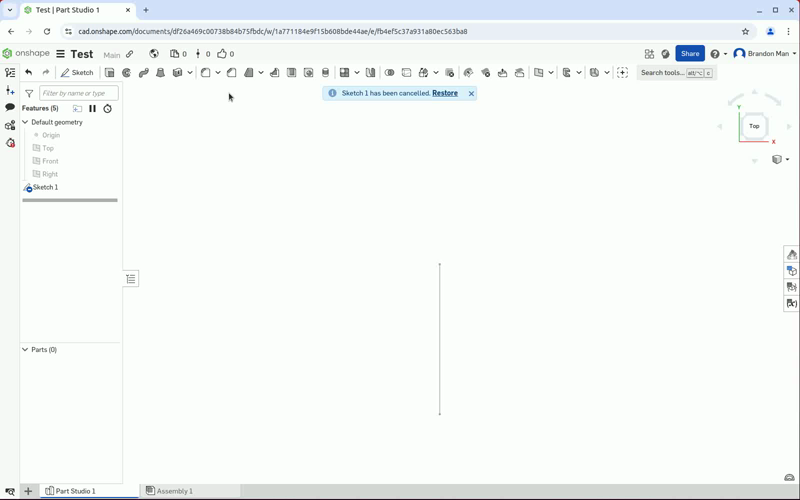
key(shift+s)
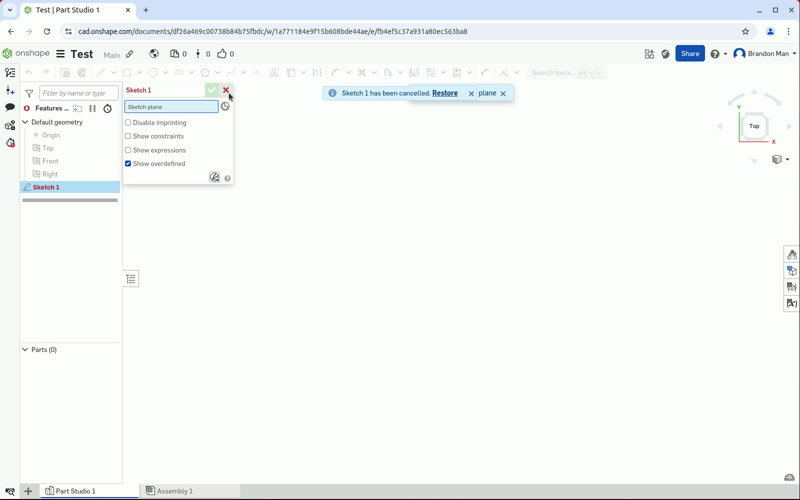
mouse_move(73, 150)
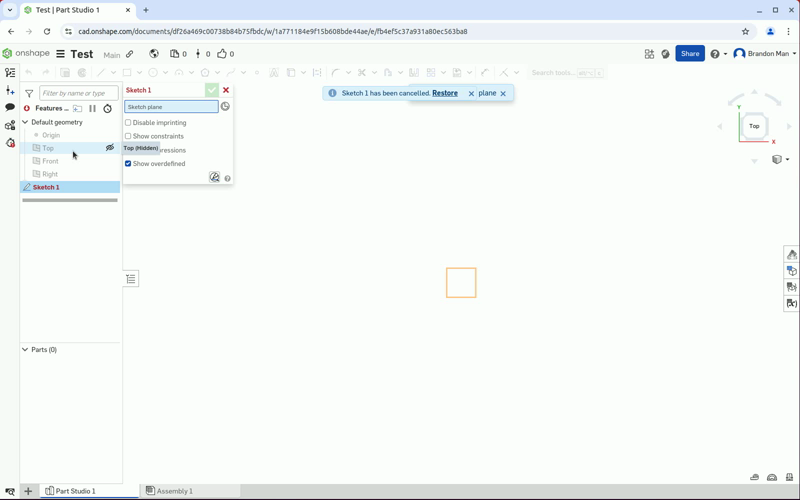
click(73, 150)
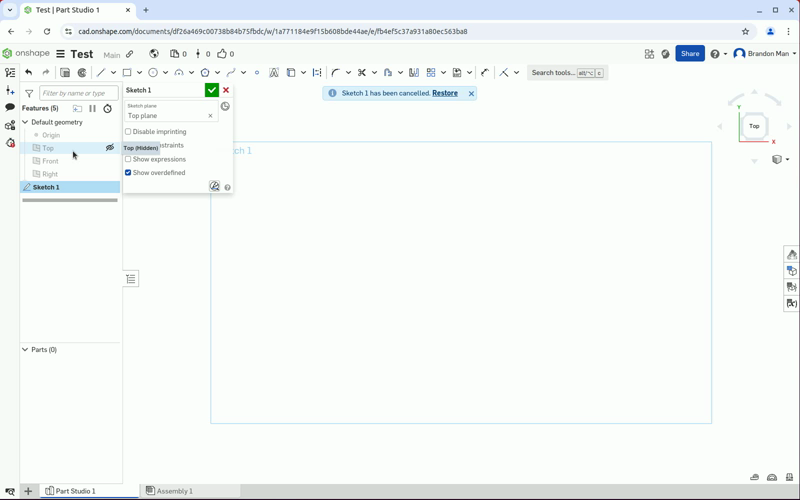
mouse_move(73, 352)
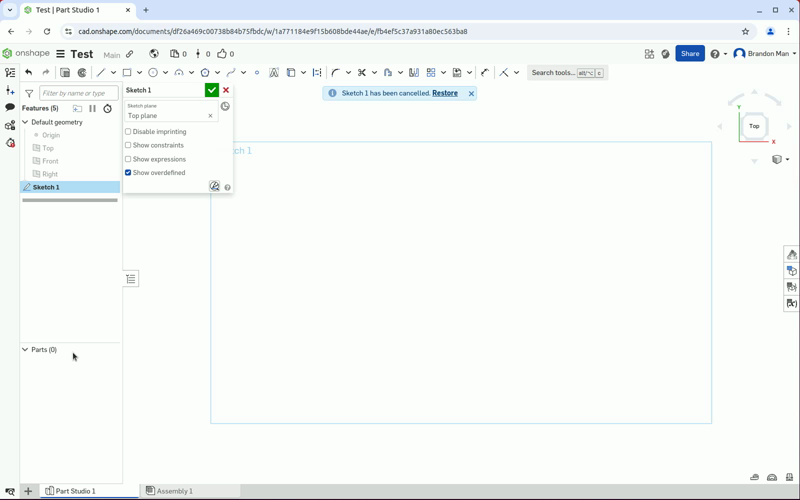
key(y)
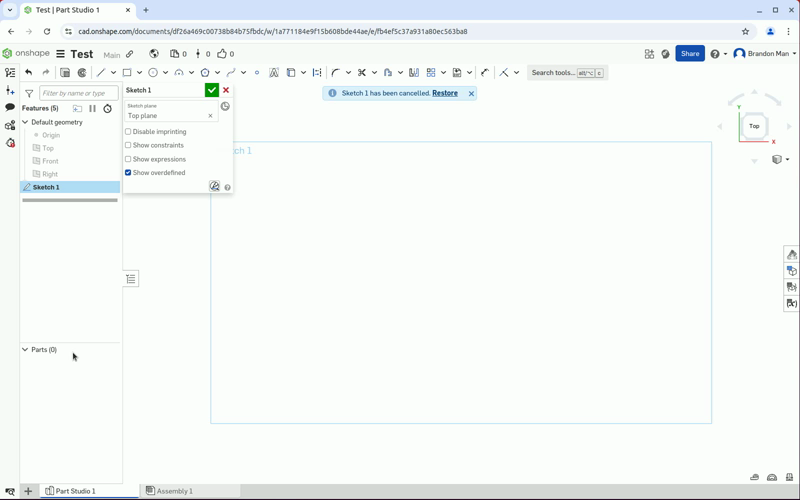
key(l)
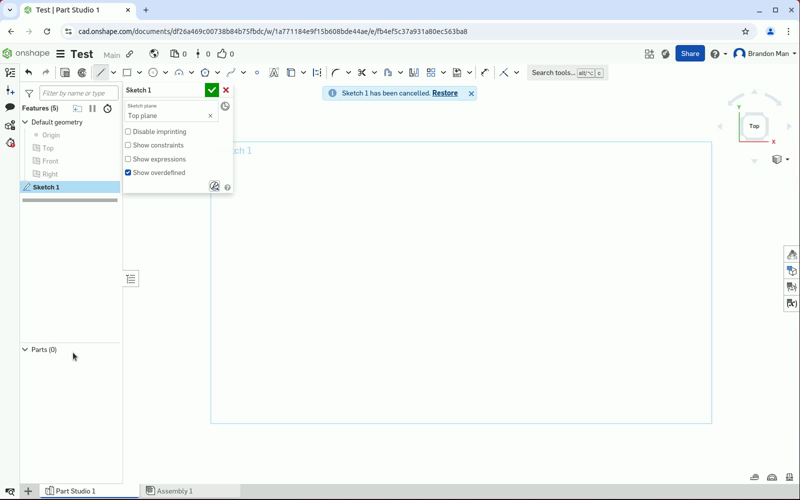
key_down(shift)
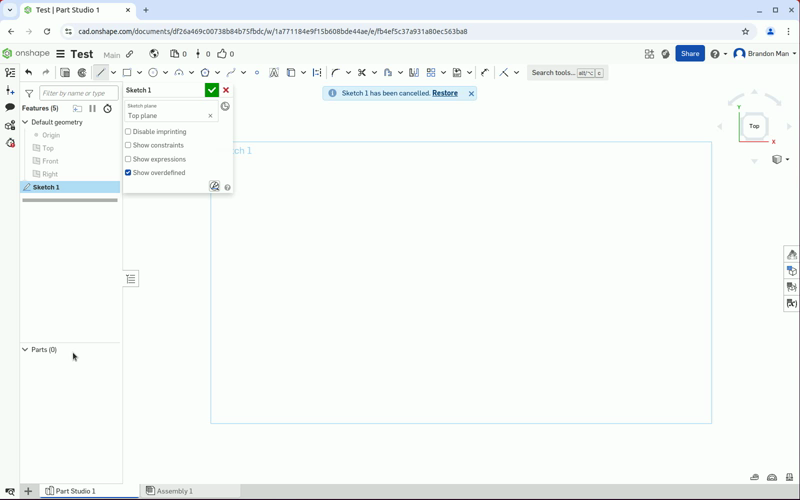
mouse_move(420, 305)
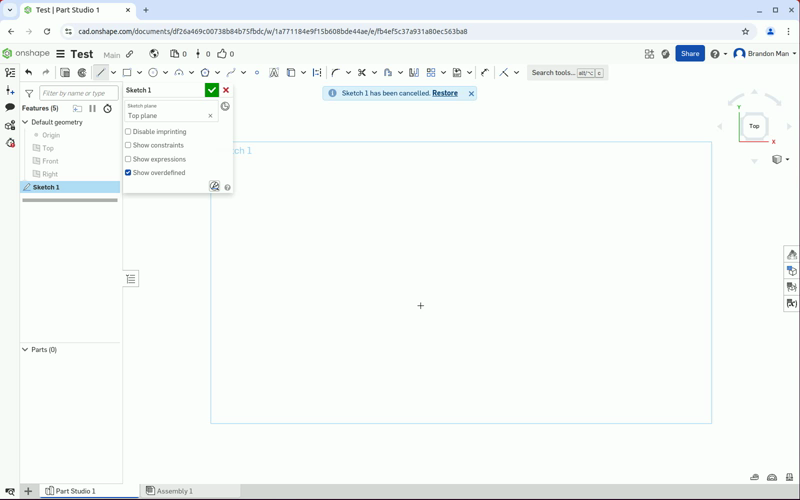
click(420, 305)
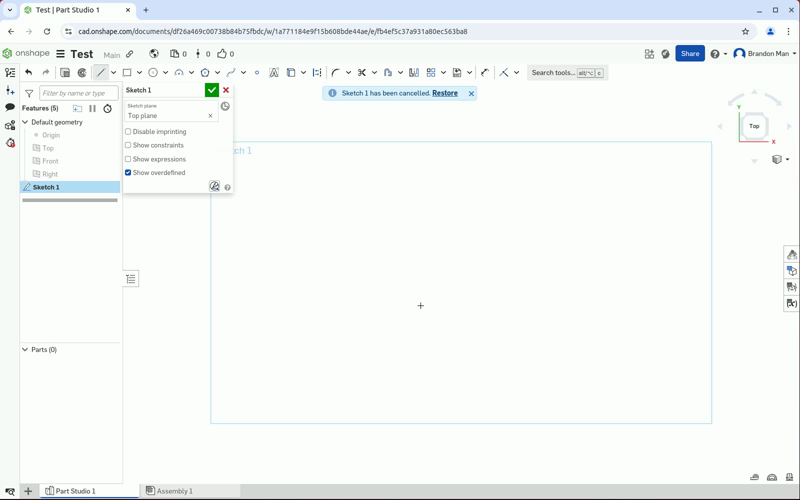
key_up(shift)
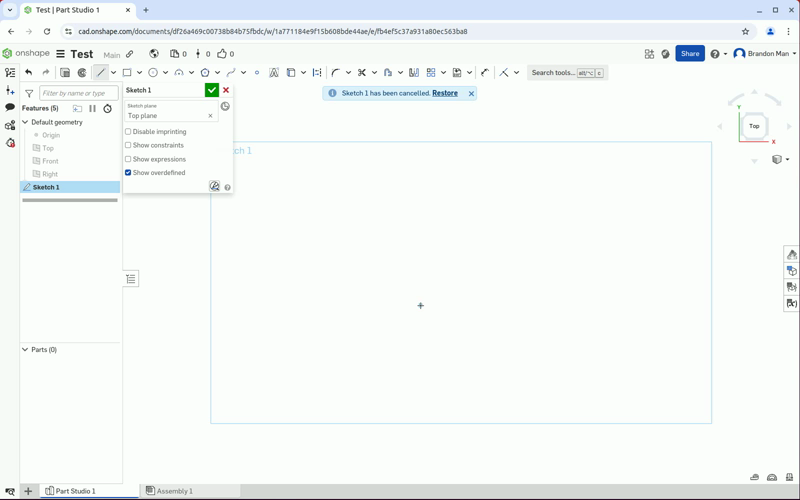
key_down(shift)
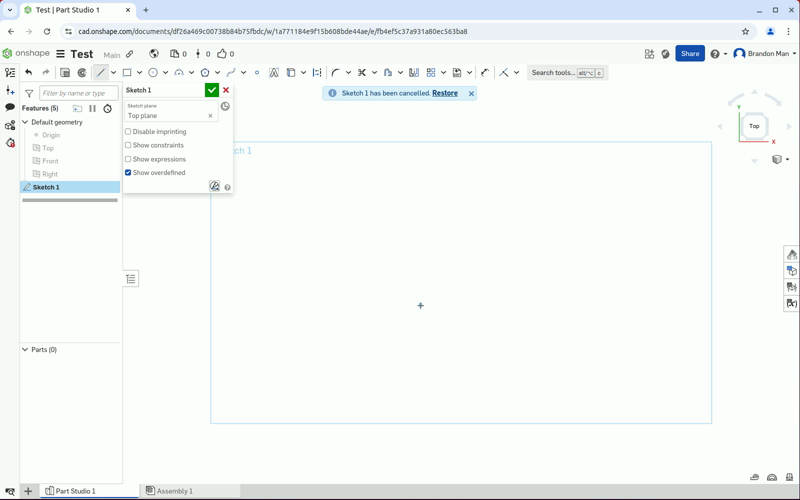
mouse_move(450, 305)
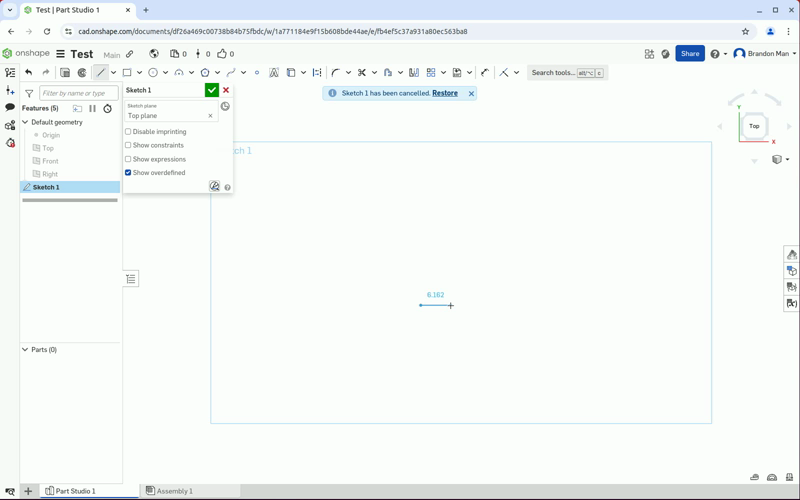
mouse_move(447, 350)
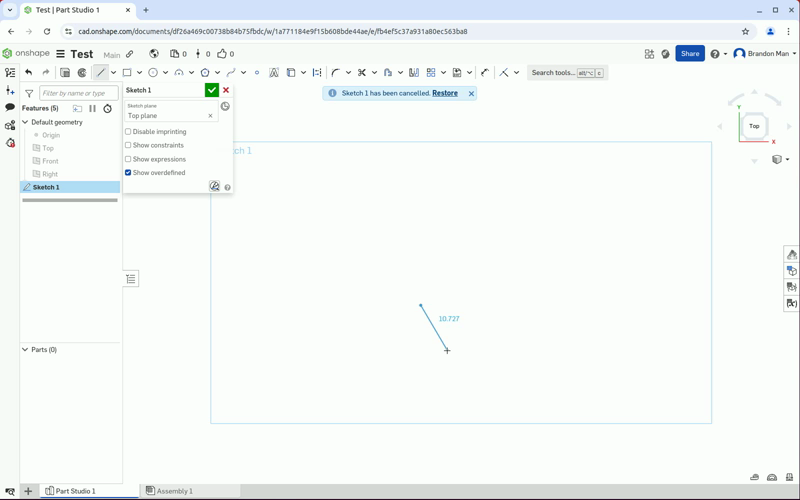
click(447, 350)
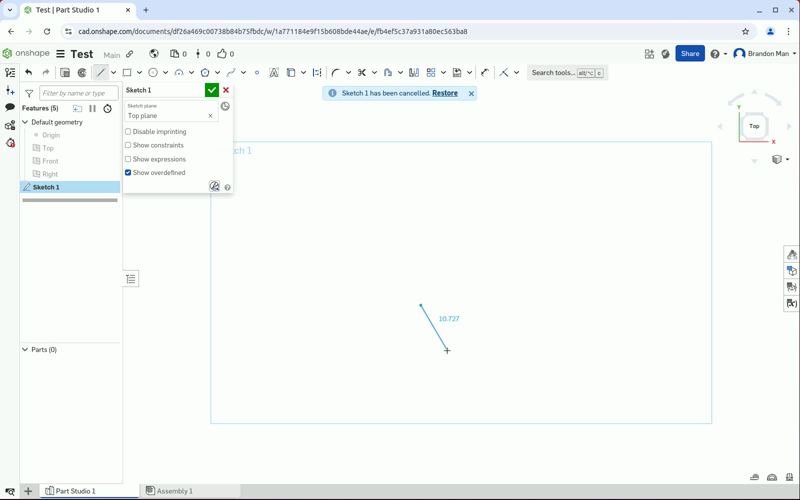
key_up(shift)
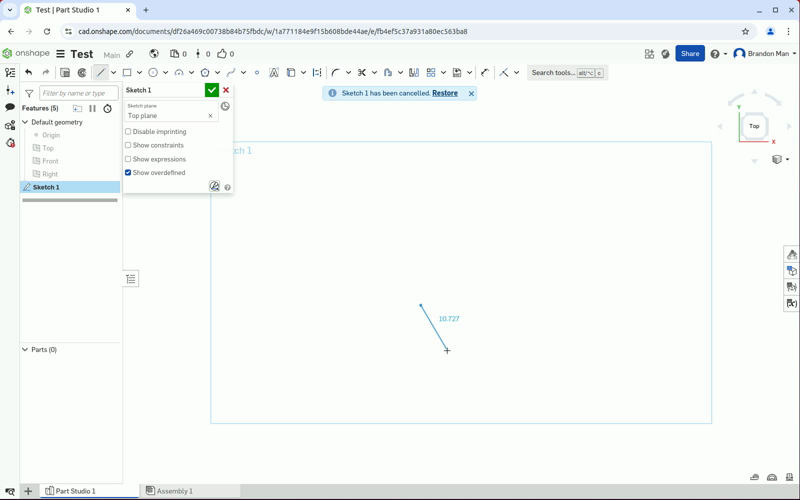
key_down(shift)
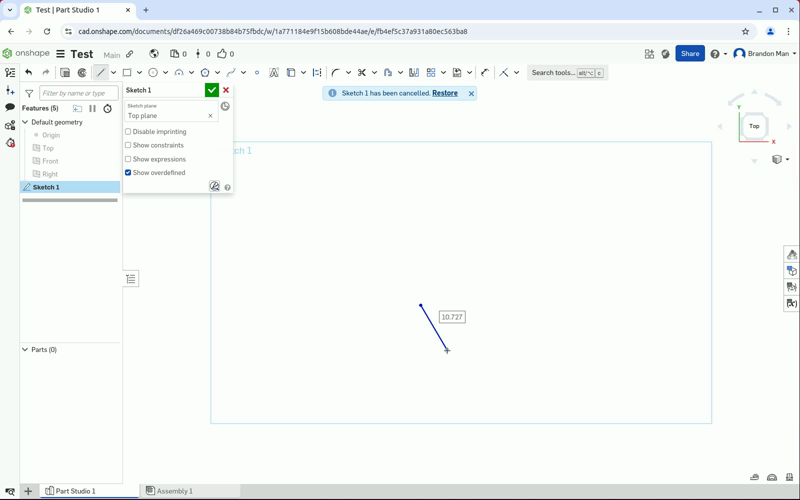
mouse_move(477, 350)
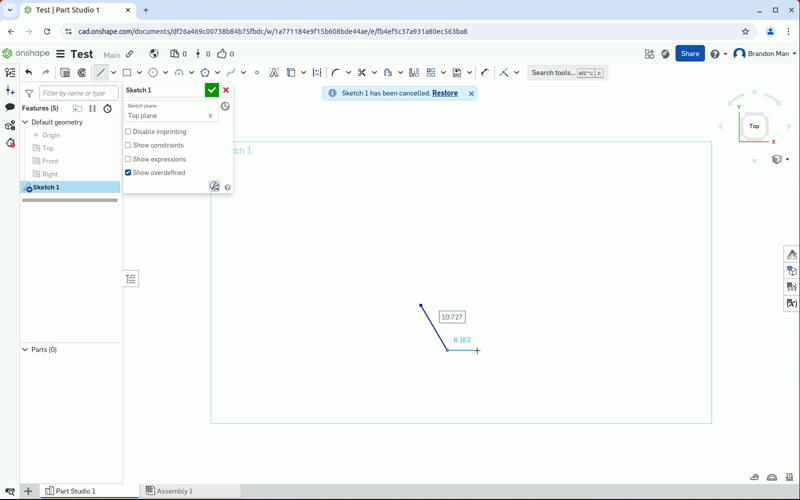
mouse_move(498, 350)
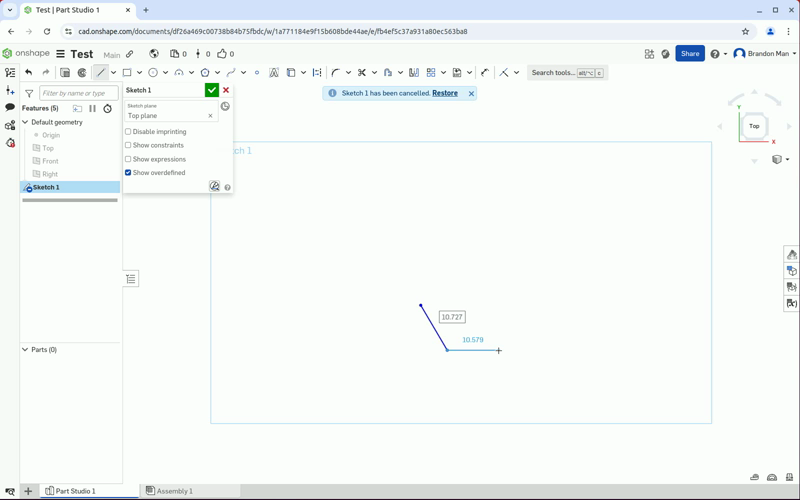
click(498, 350)
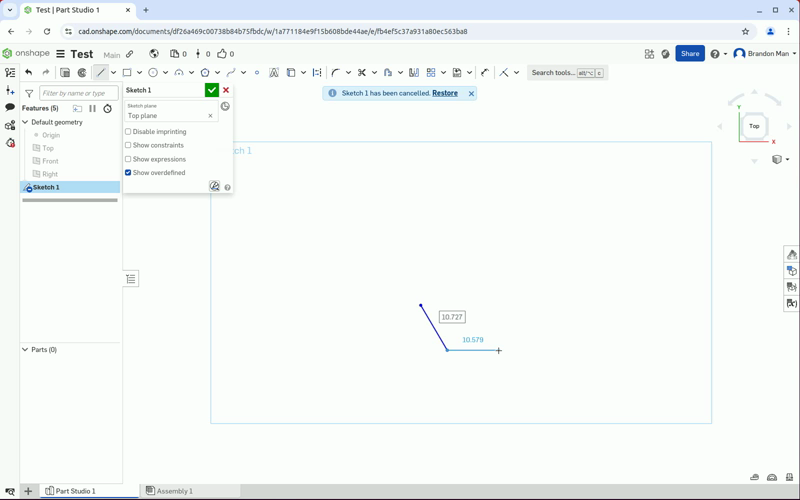
key_up(shift)
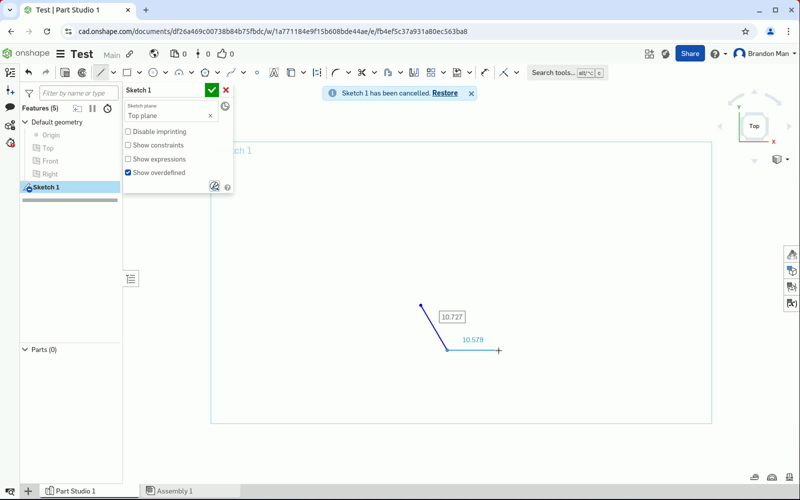
key_down(shift)
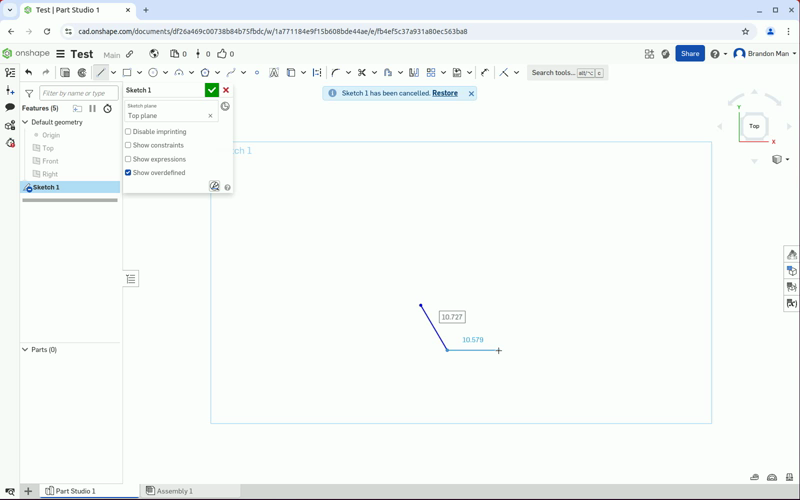
mouse_move(528, 350)
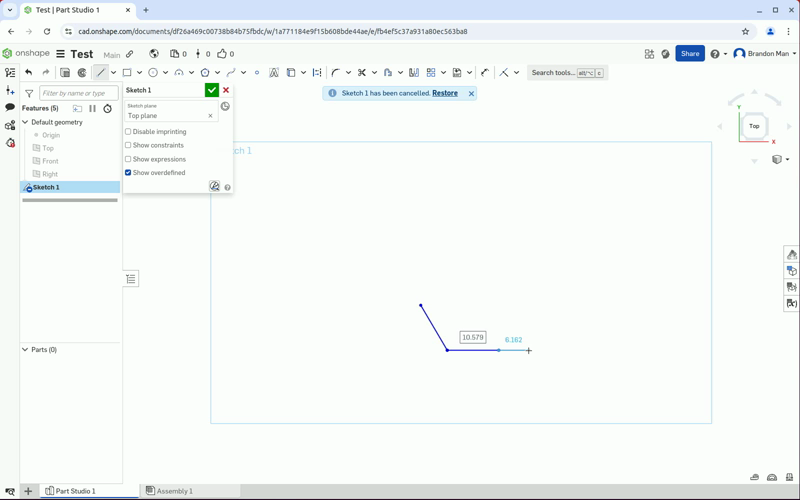
mouse_move(525, 305)
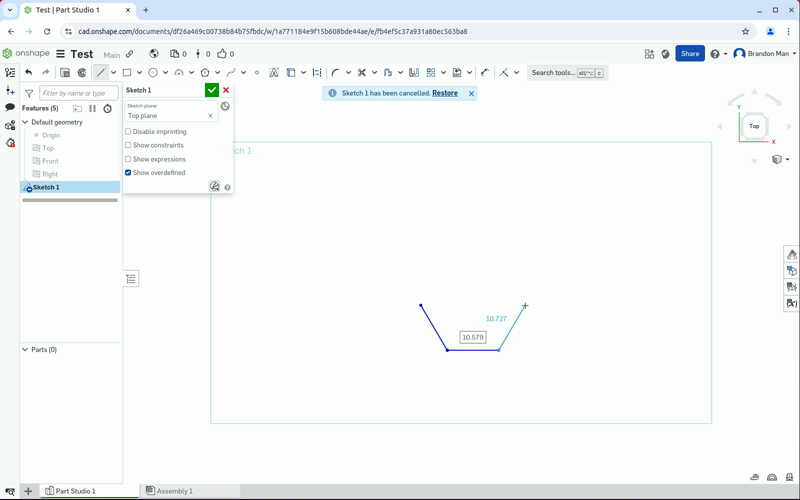
click(525, 305)
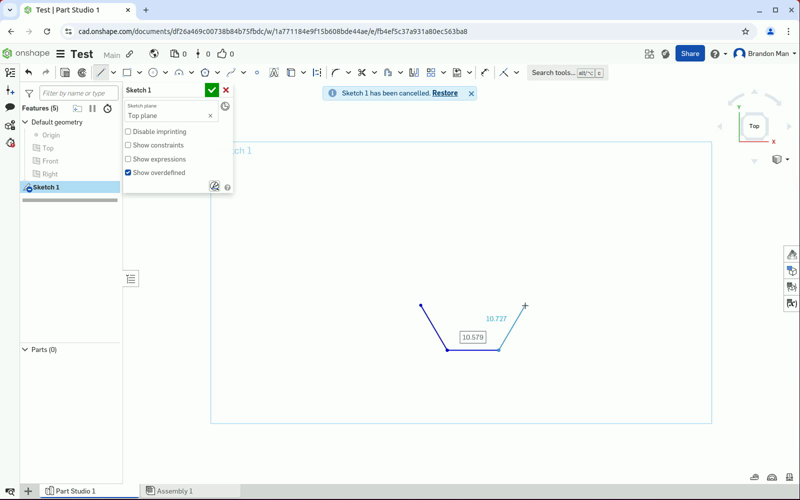
key_up(shift)
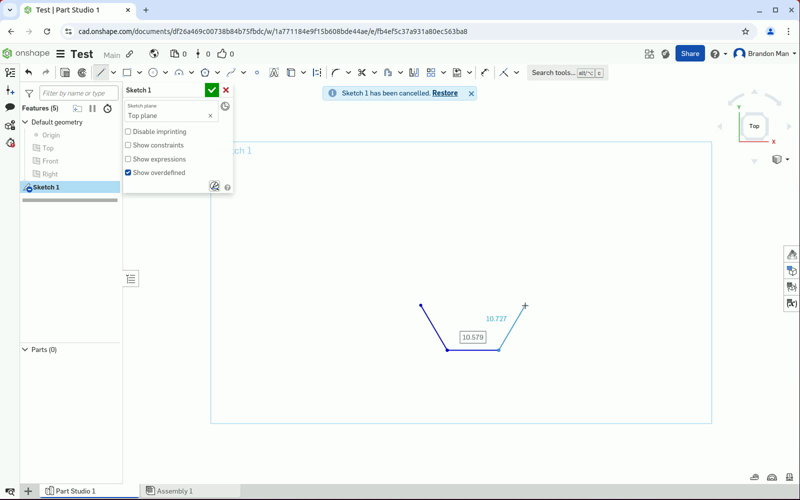
key_down(shift)
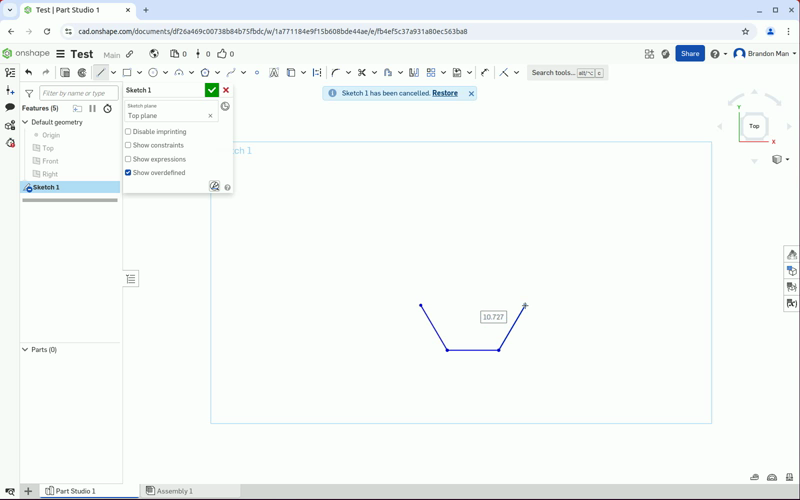
mouse_move(555, 305)
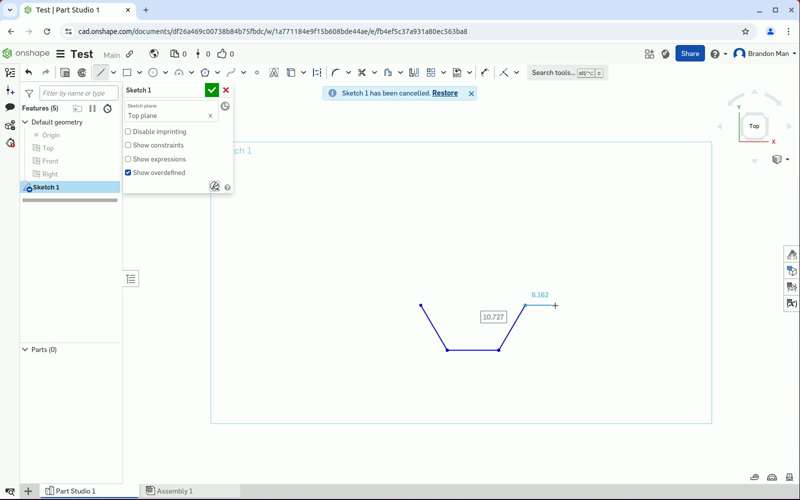
mouse_move(498, 260)
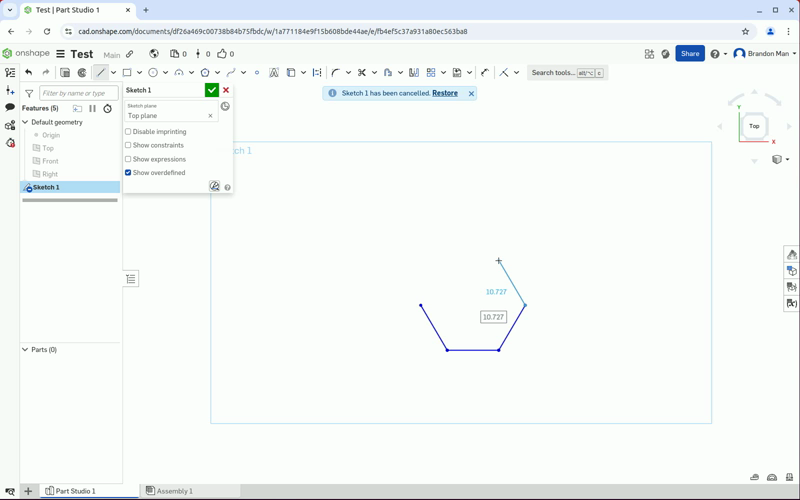
click(498, 260)
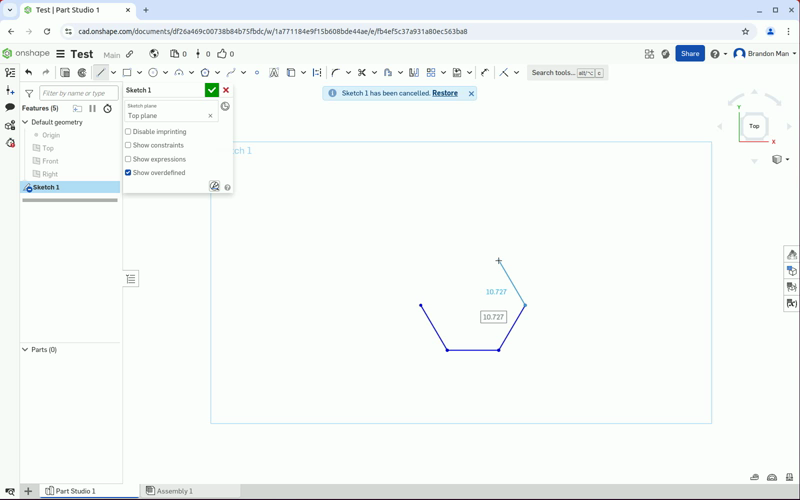
key_up(shift)
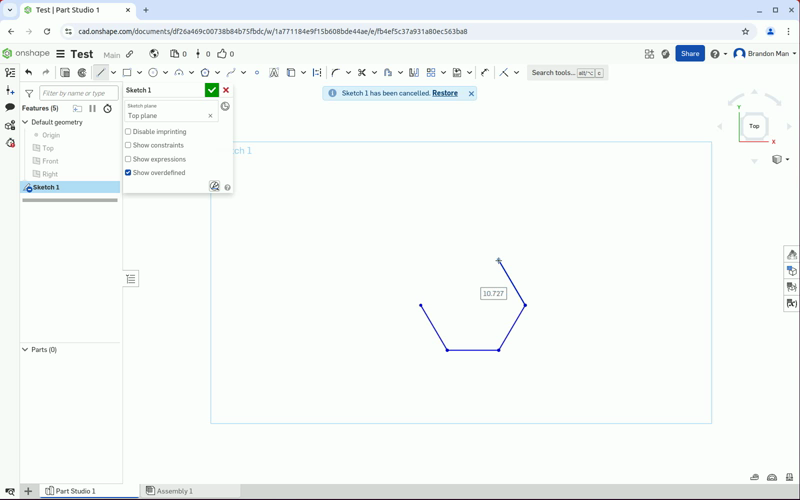
key_down(shift)
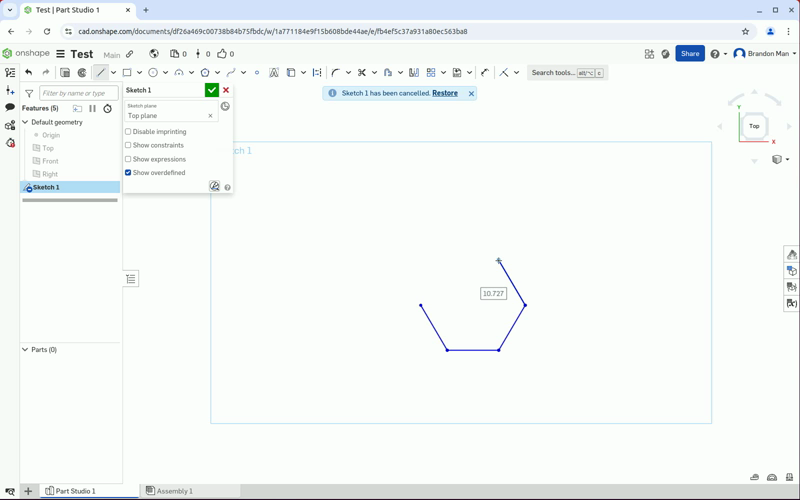
mouse_move(528, 260)
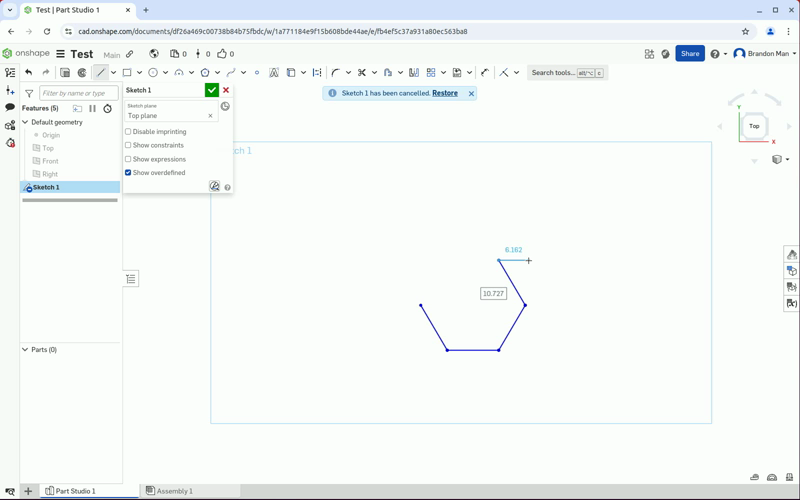
mouse_move(447, 260)
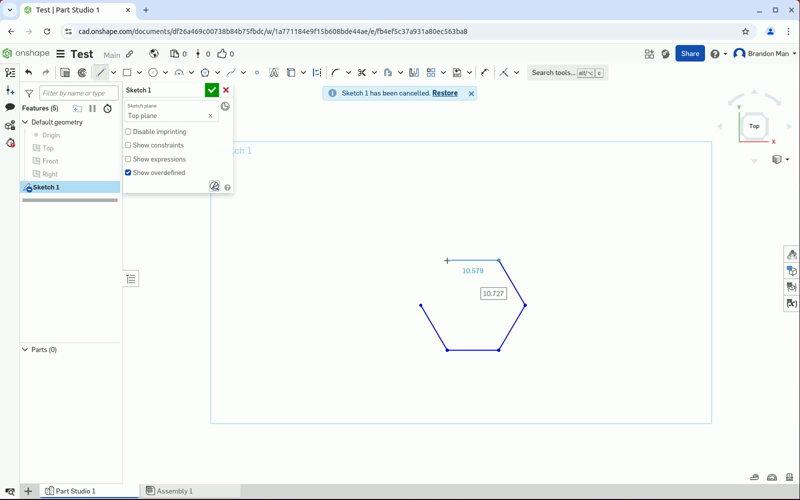
click(447, 260)
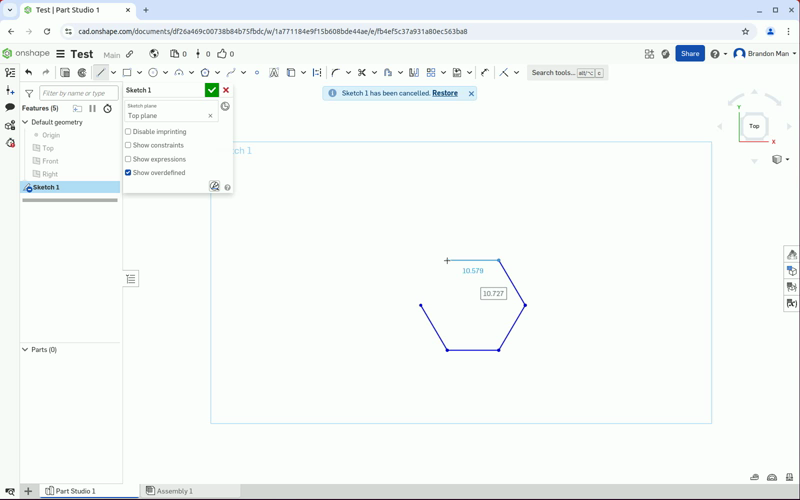
key_up(shift)
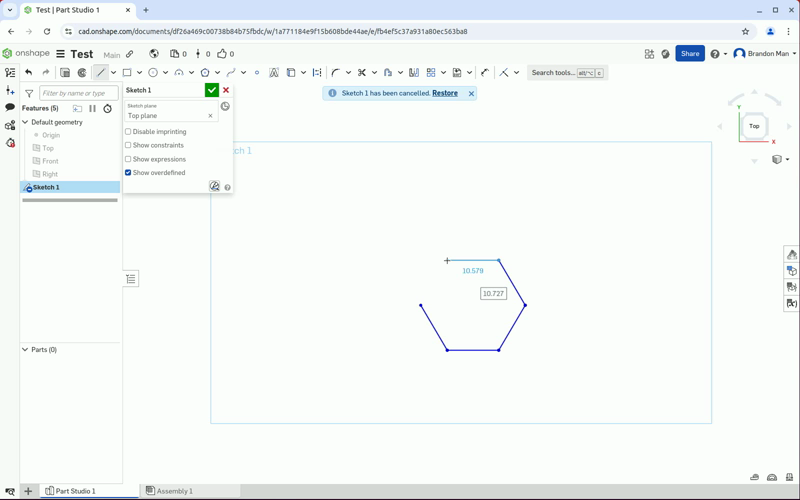
mouse_move(477, 260)
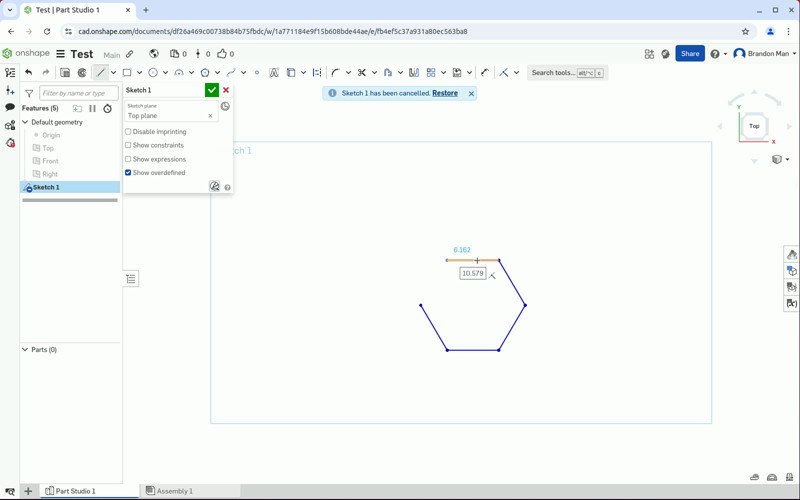
key_down(shift)
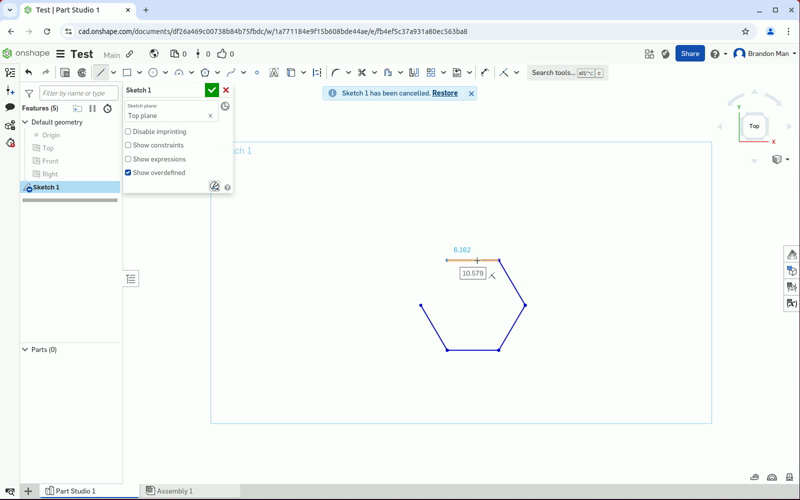
mouse_move(420, 305)
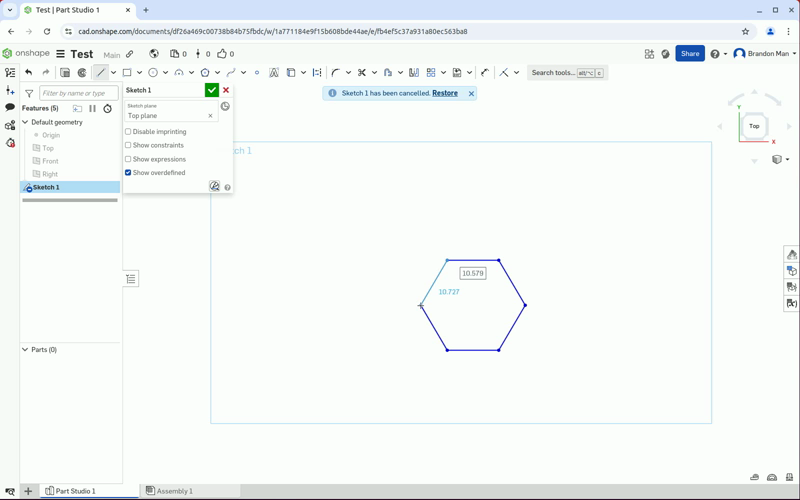
key_up(shift)
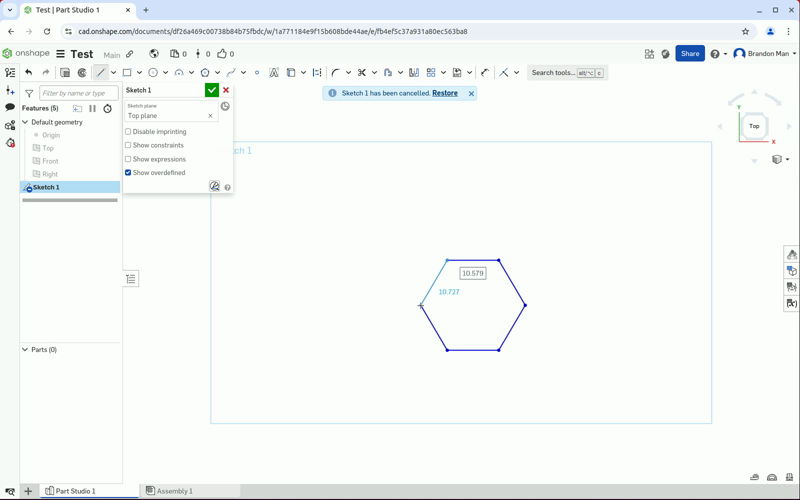
click(420, 305)
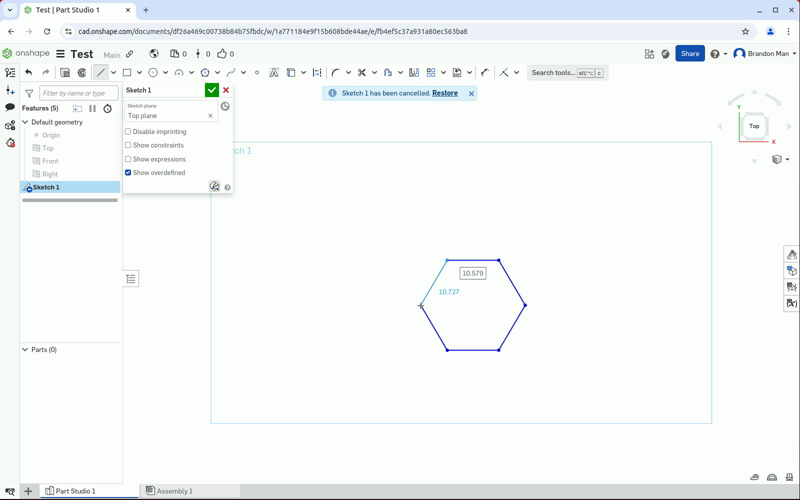
key(esc)
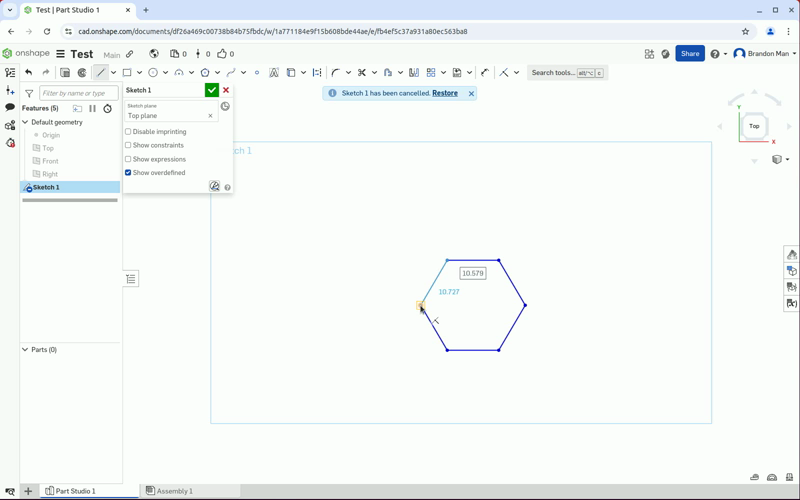
key(l)
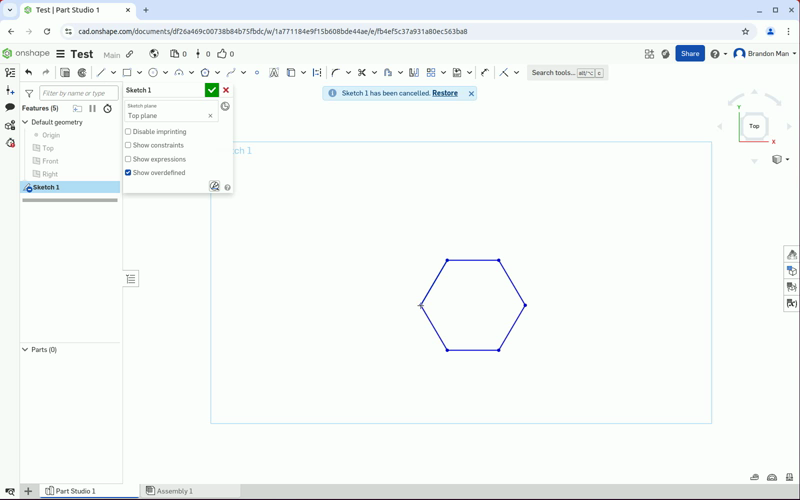
key_down(shift)
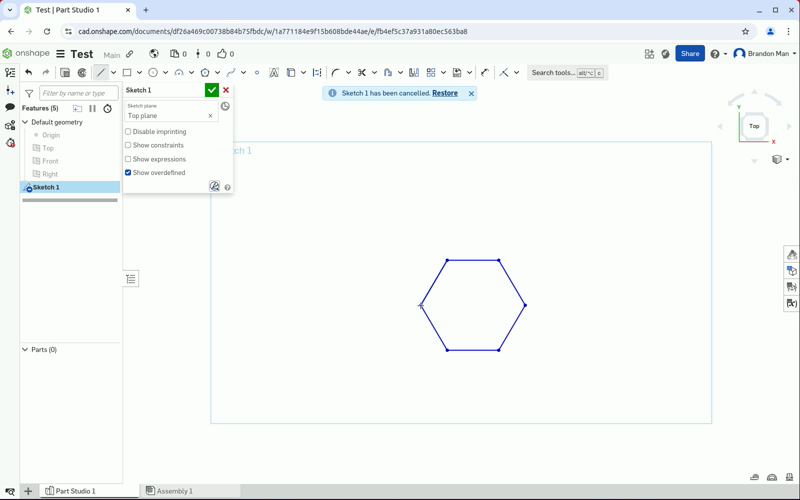
mouse_move(448, 305)
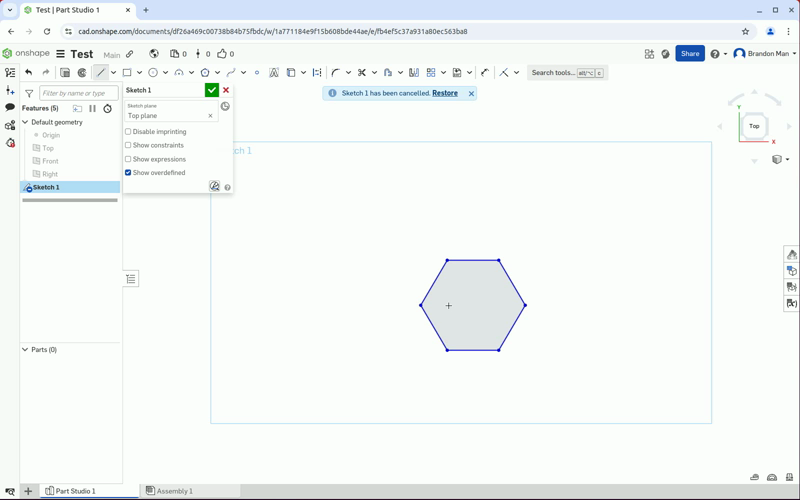
click(448, 305)
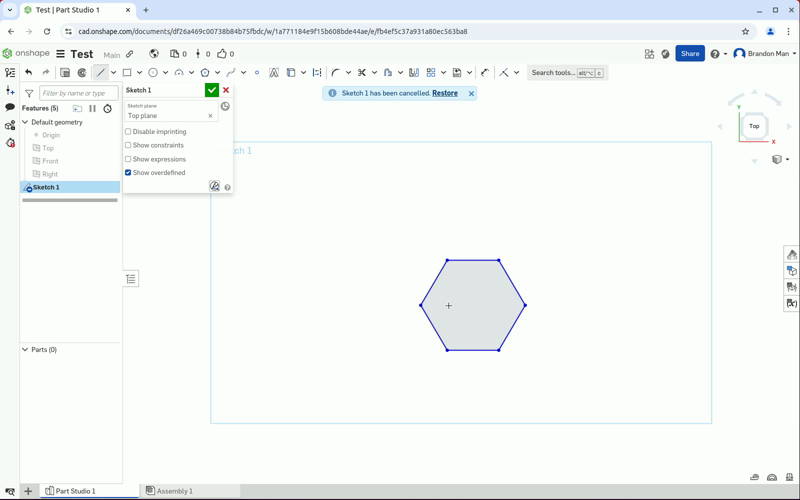
key_up(shift)
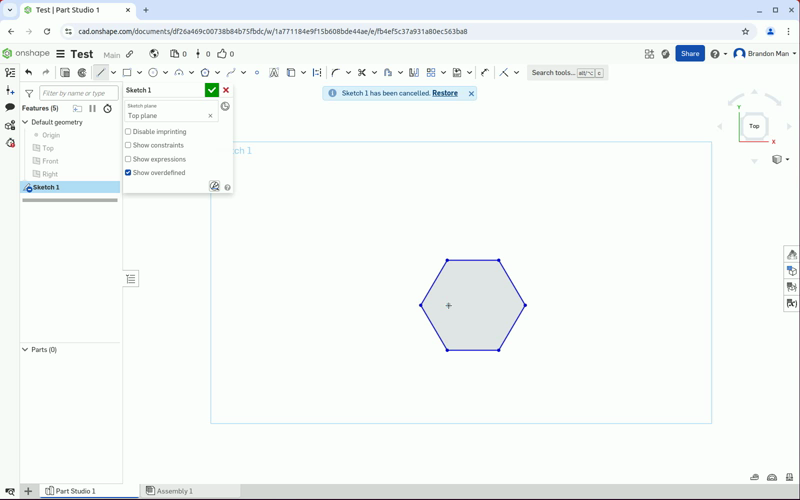
key_down(shift)
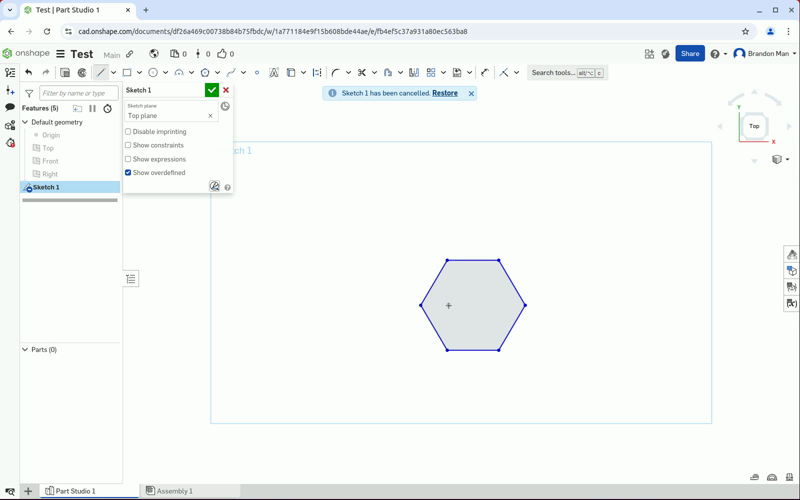
mouse_move(478, 305)
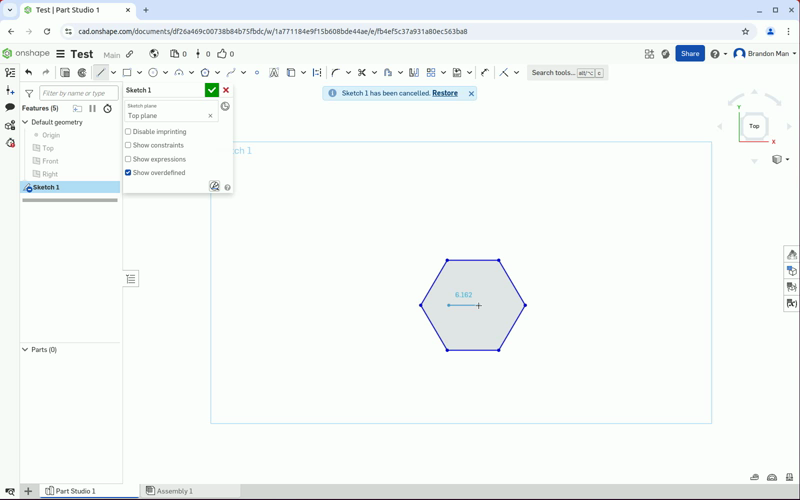
mouse_move(460, 327)
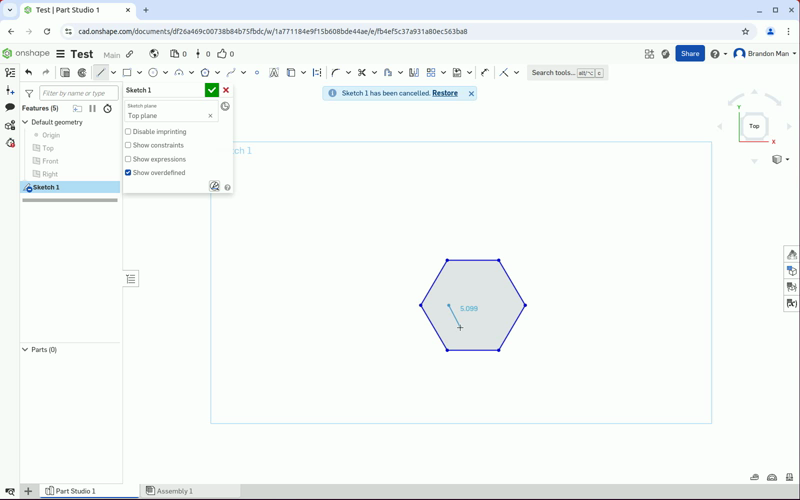
click(460, 327)
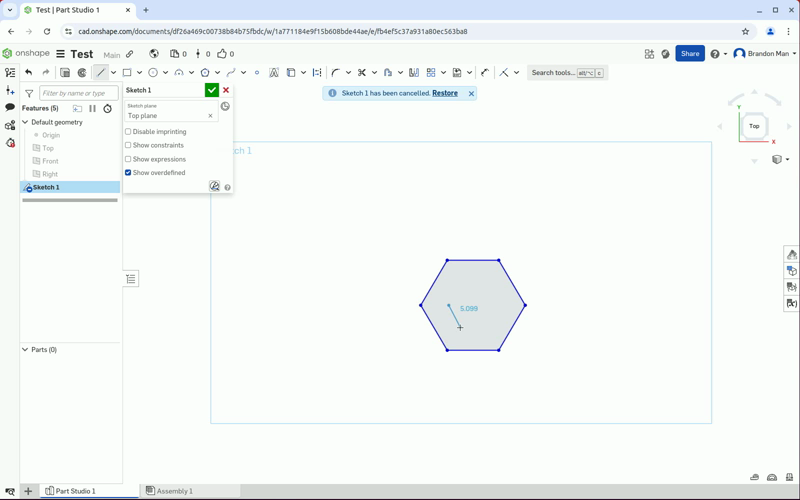
key_up(shift)
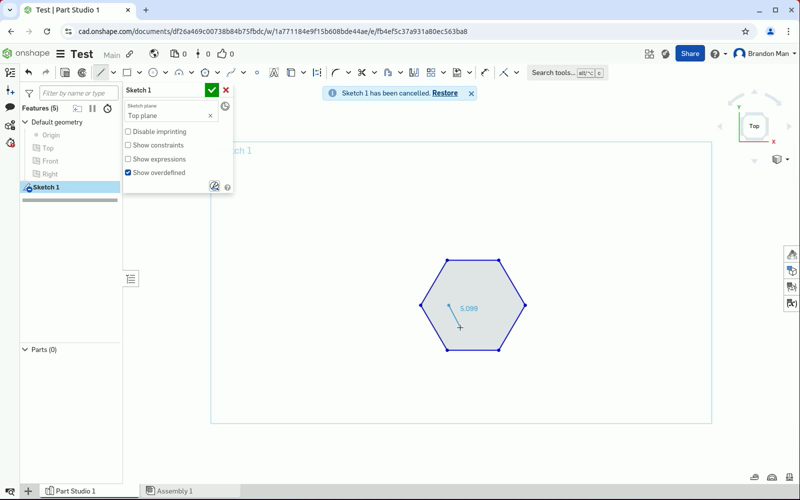
key_down(shift)
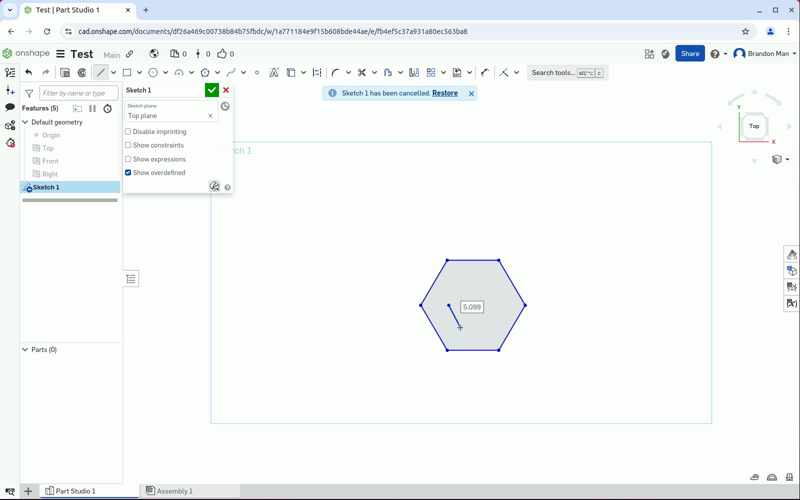
mouse_move(490, 327)
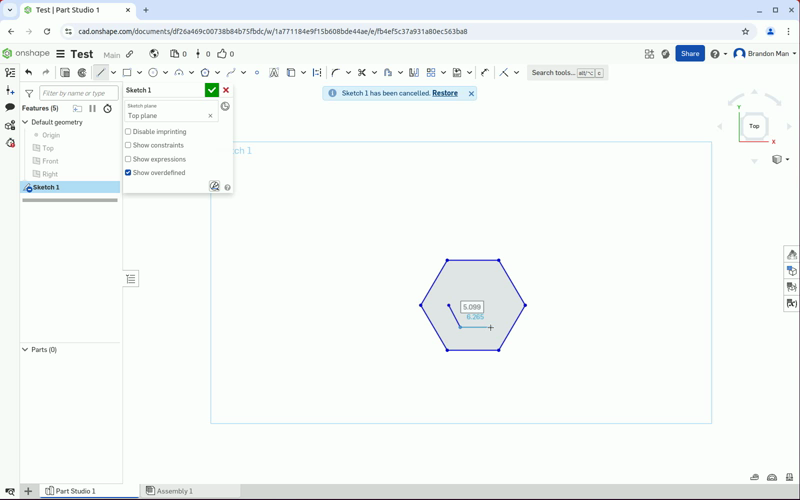
mouse_move(485, 327)
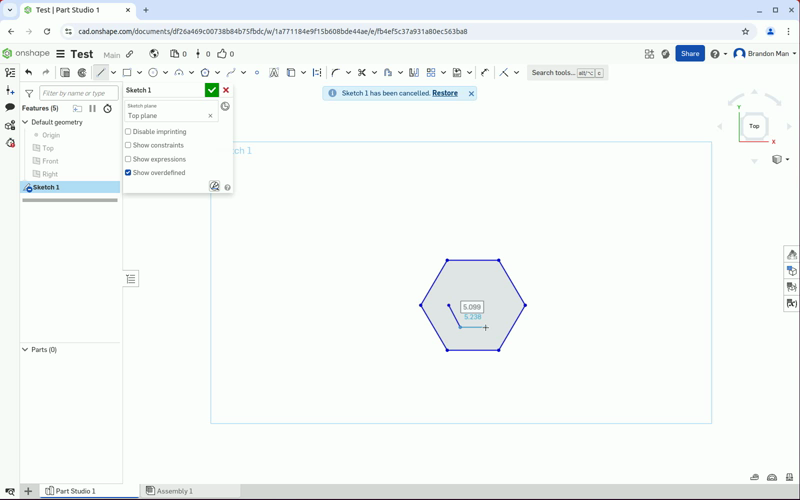
click(485, 327)
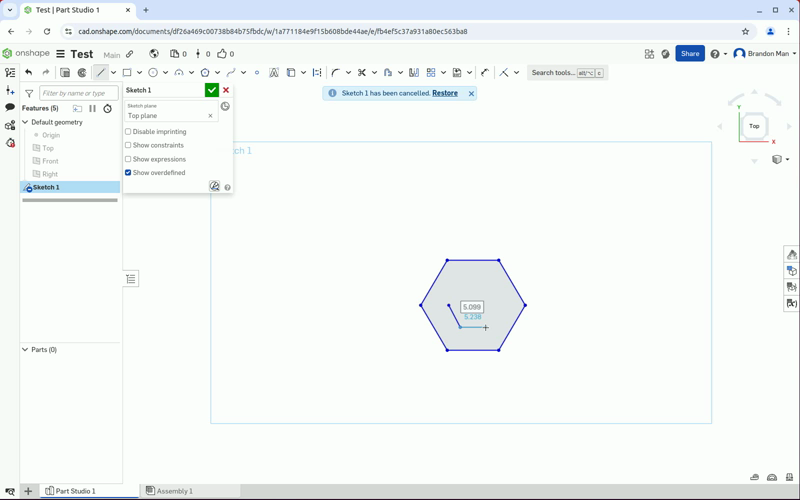
key_up(shift)
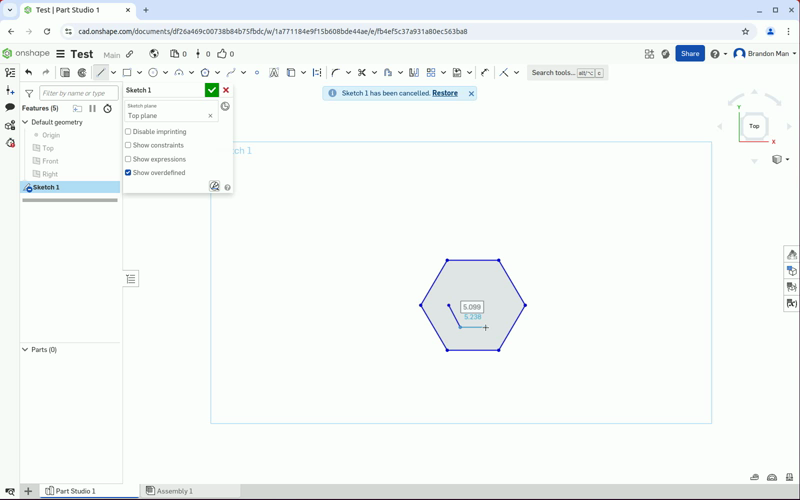
key_down(shift)
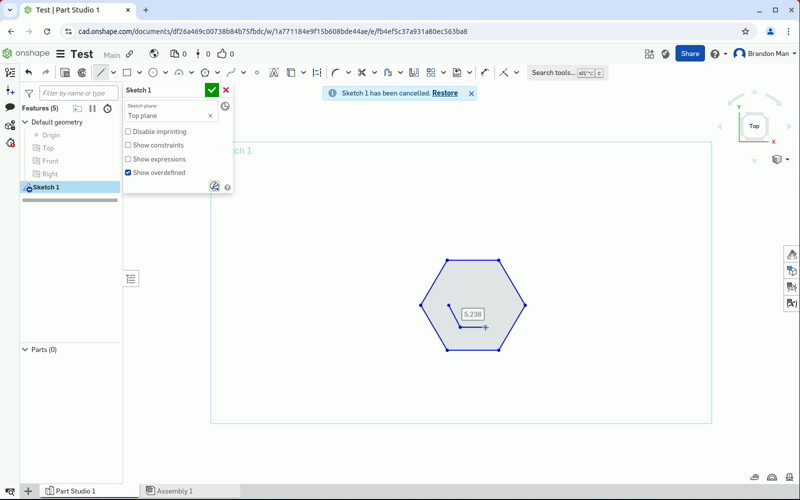
mouse_move(515, 327)
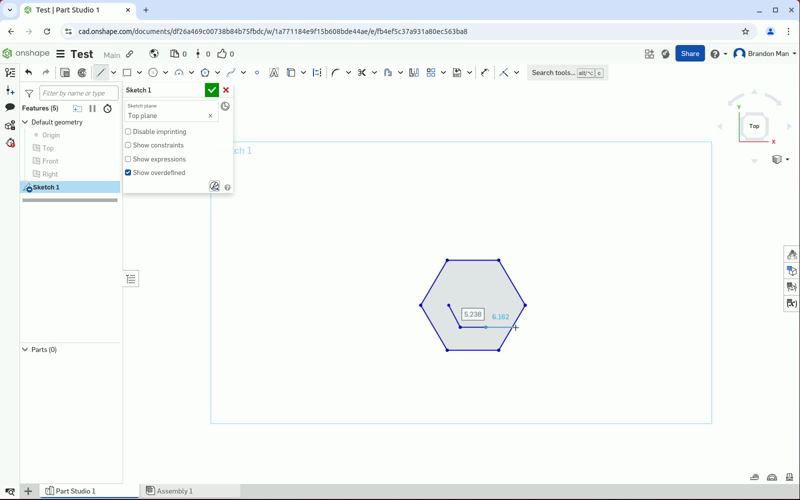
mouse_move(497, 305)
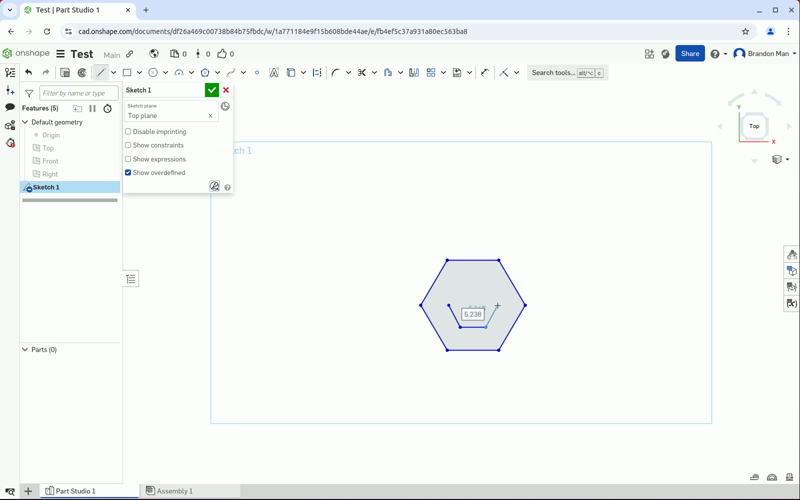
click(497, 305)
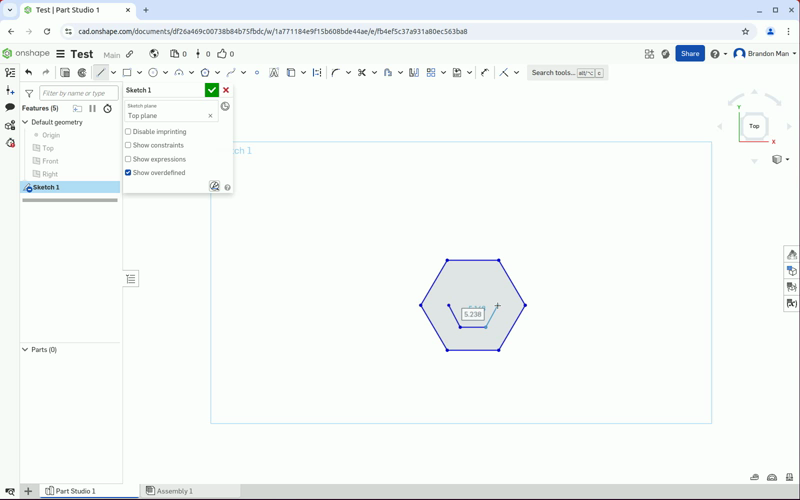
key_up(shift)
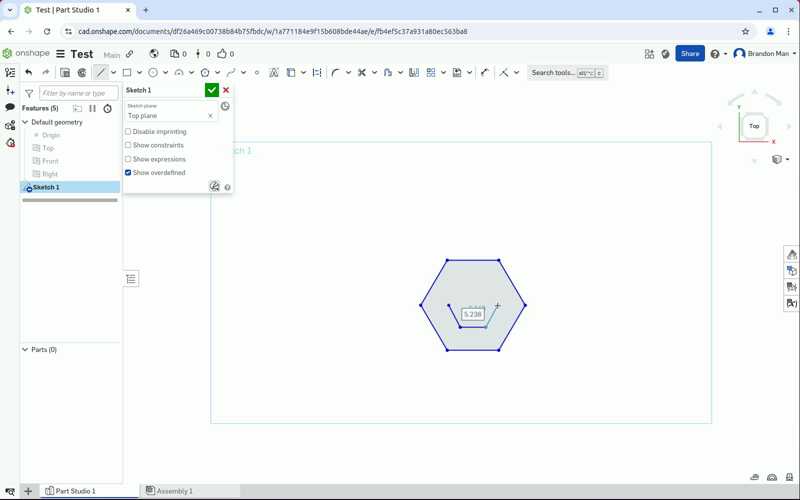
key_down(shift)
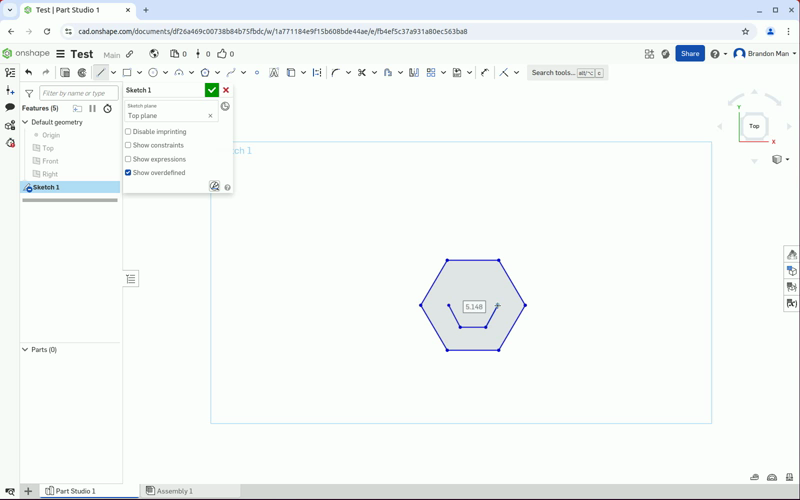
mouse_move(527, 305)
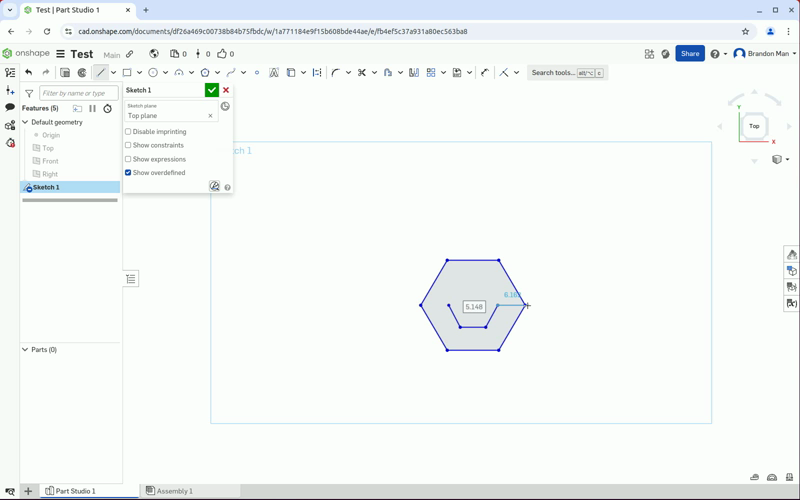
mouse_move(485, 283)
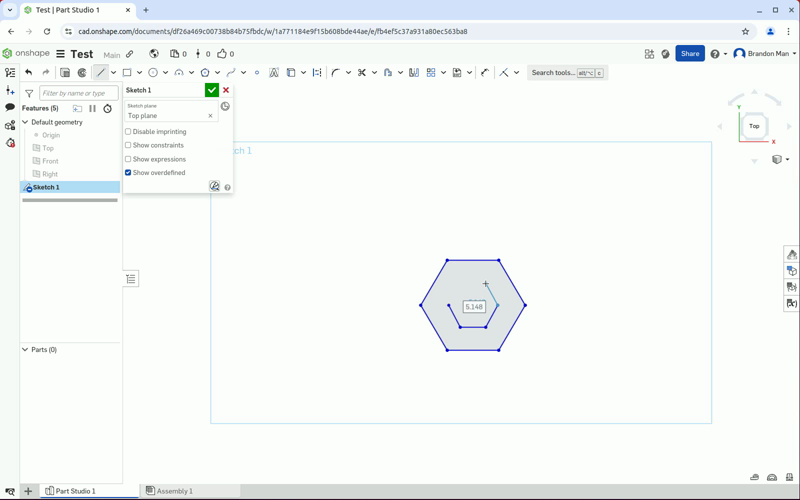
click(485, 283)
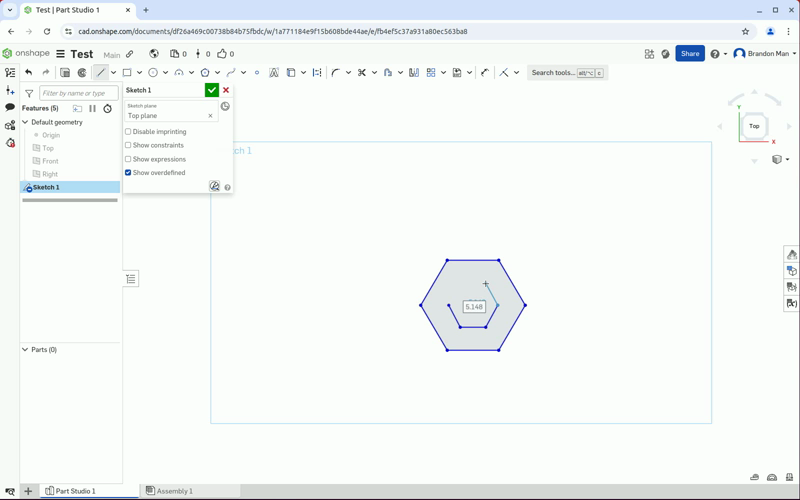
key_up(shift)
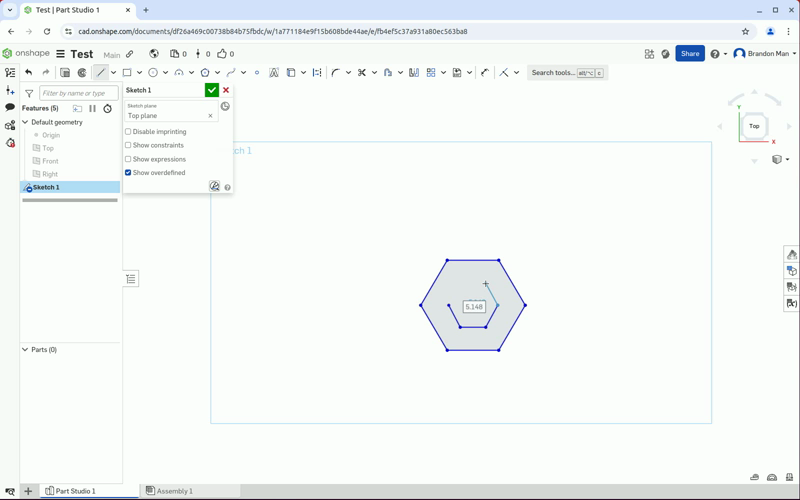
key_down(shift)
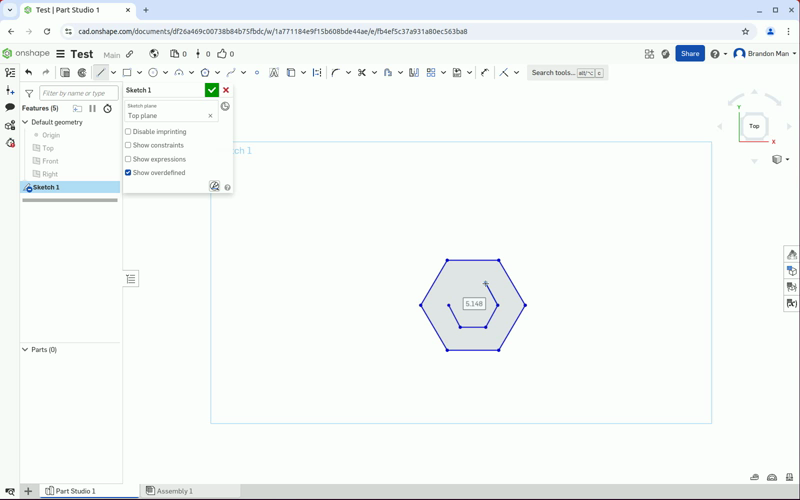
mouse_move(515, 283)
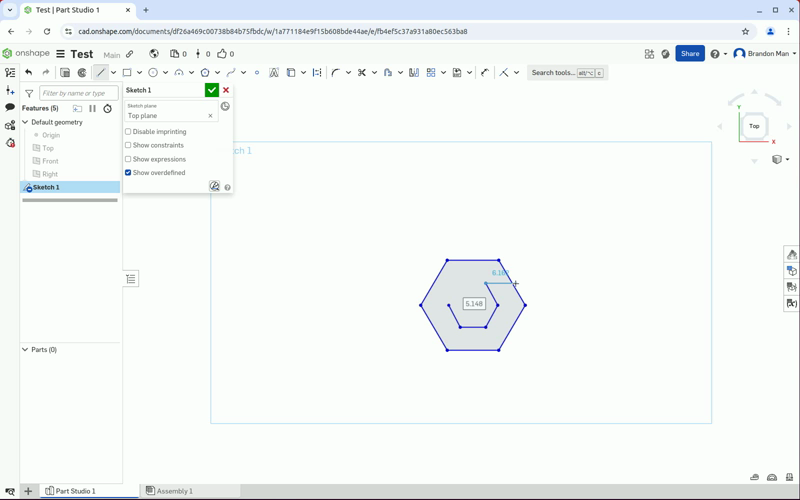
mouse_move(460, 283)
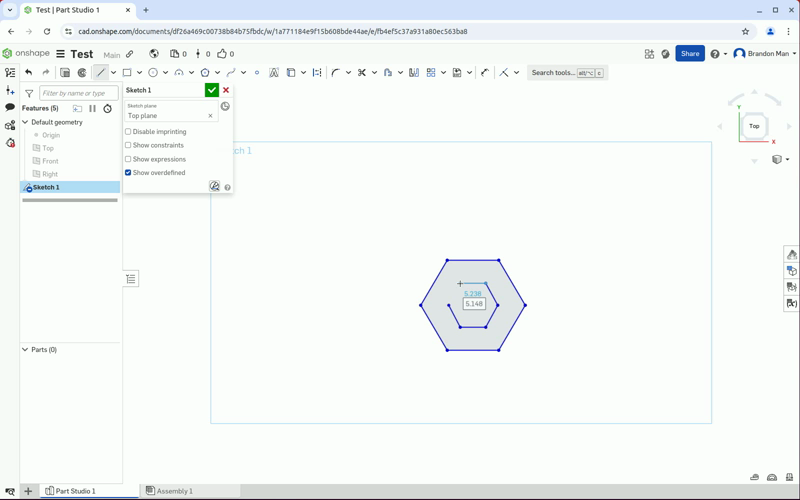
click(460, 283)
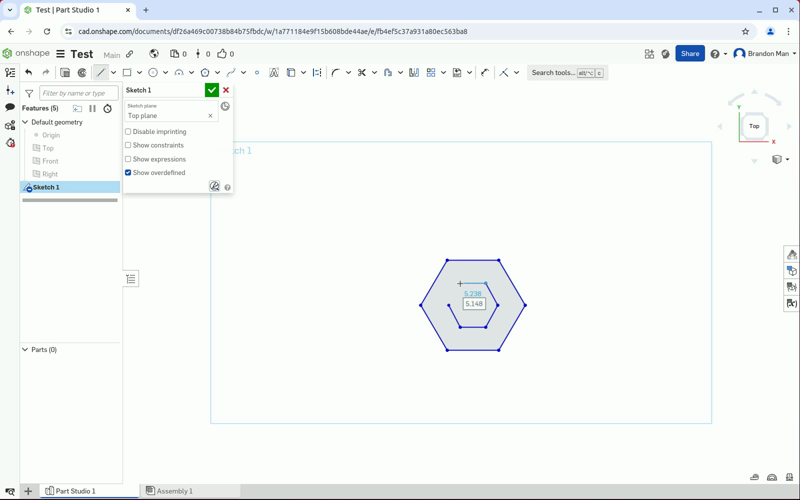
key_up(shift)
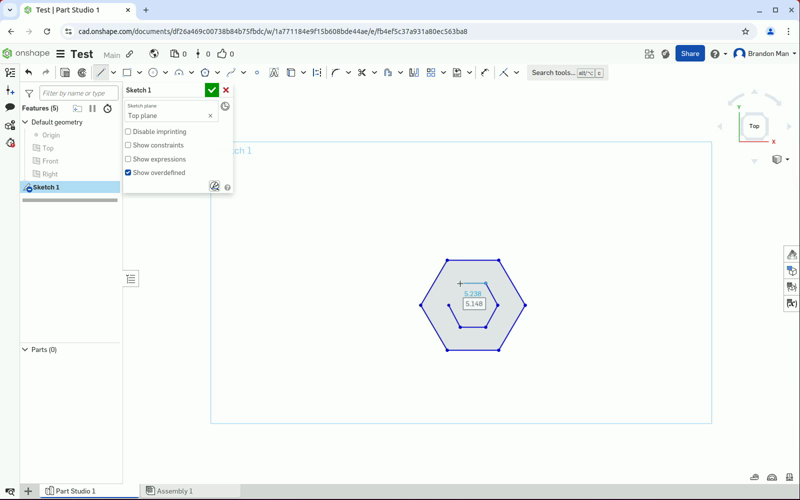
mouse_move(490, 283)
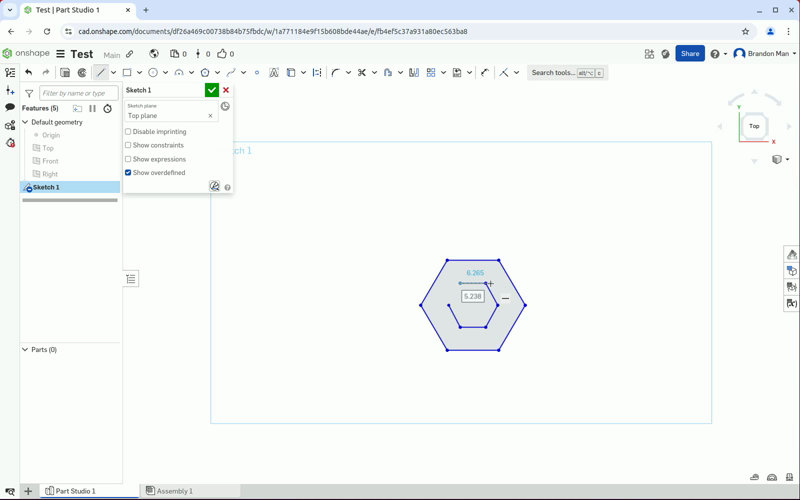
key_down(shift)
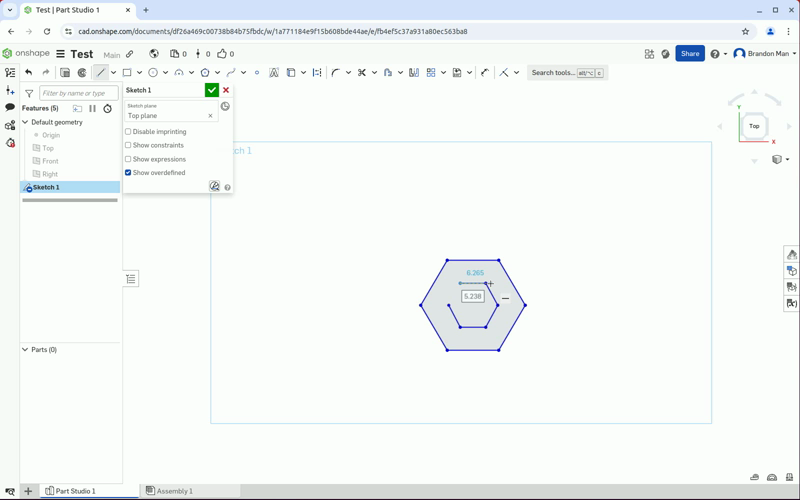
mouse_move(448, 305)
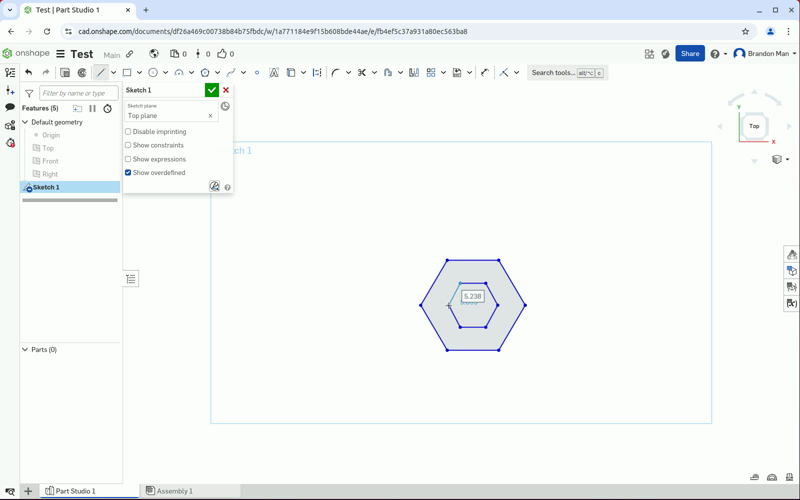
key_up(shift)
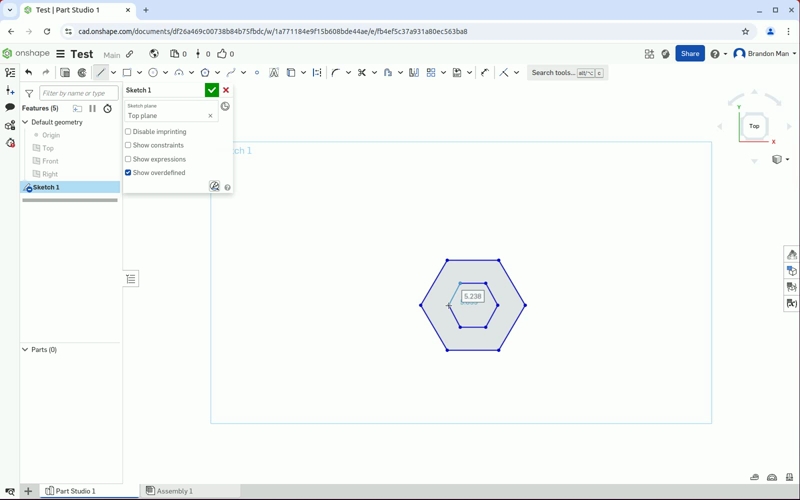
click(448, 305)
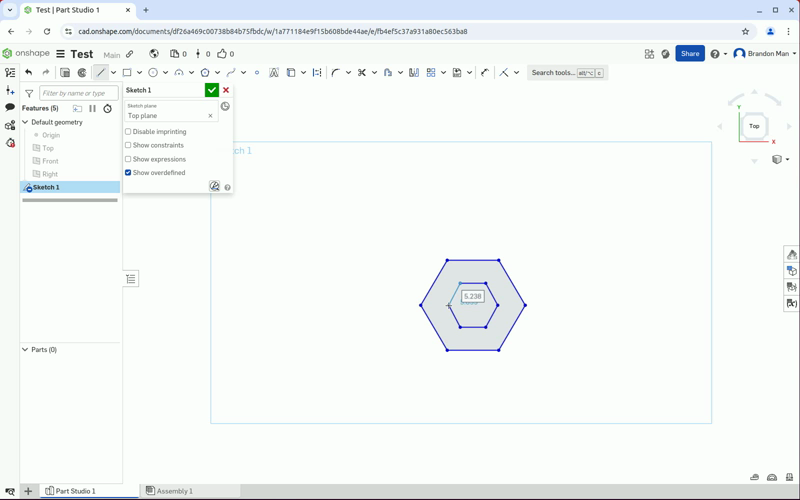
key(esc)
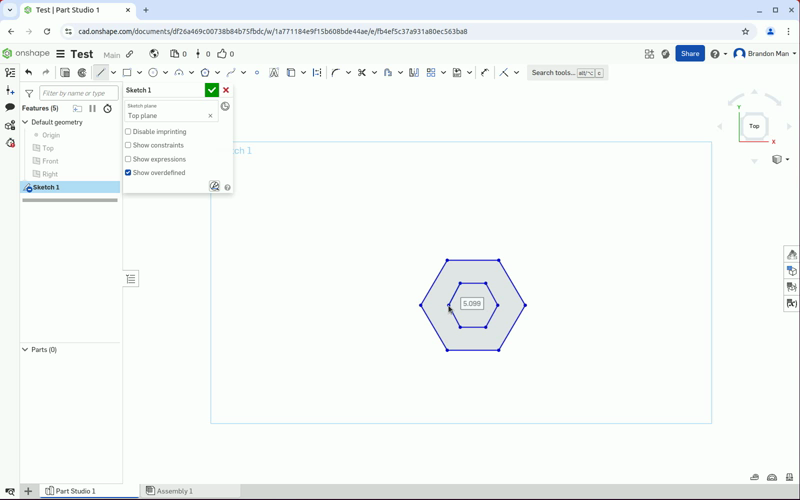
mouse_move(431, 296)
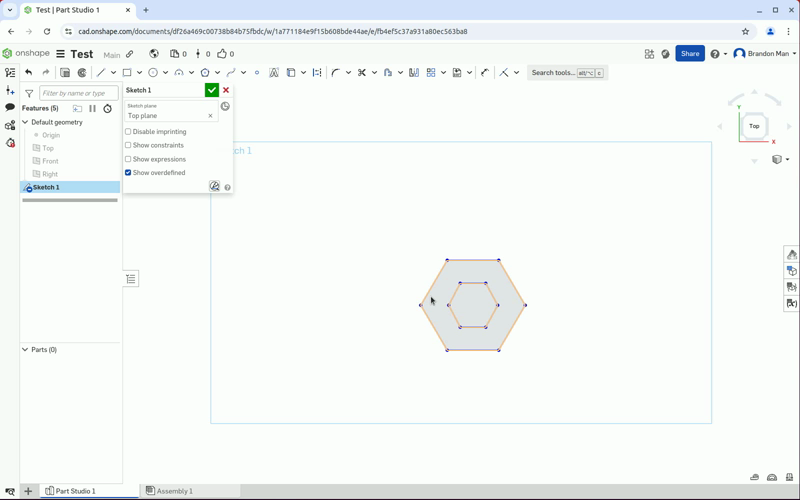
click(431, 296)
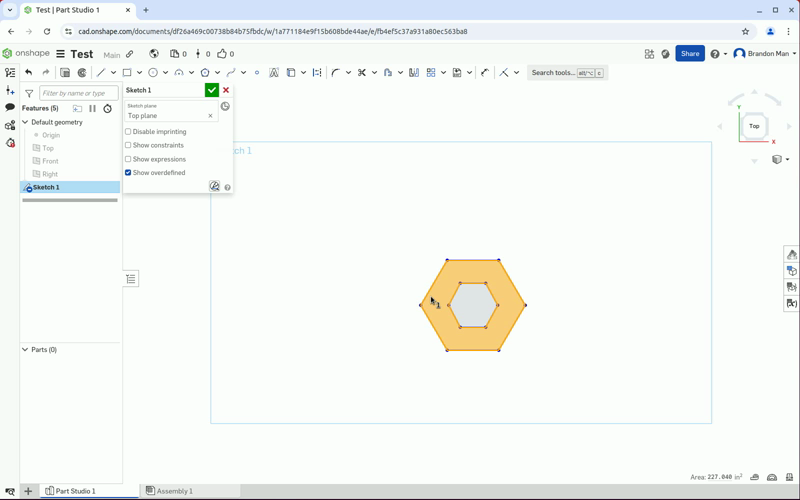
mouse_move(73, 352)
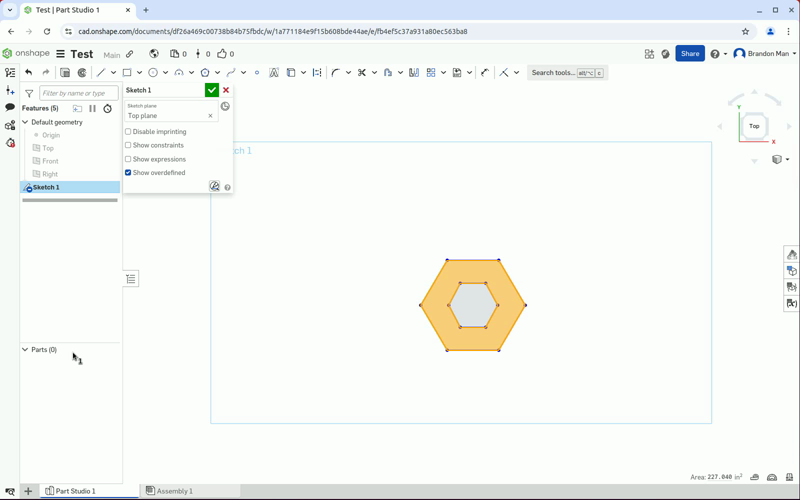
key(shift+y)
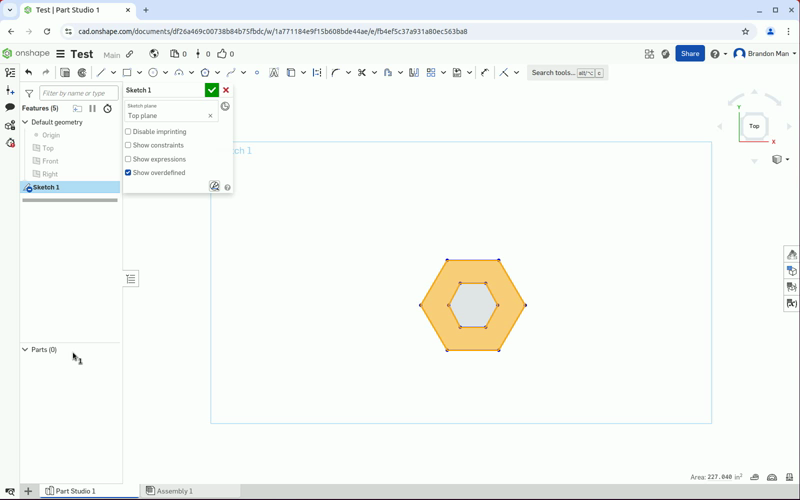
key(shift+e)
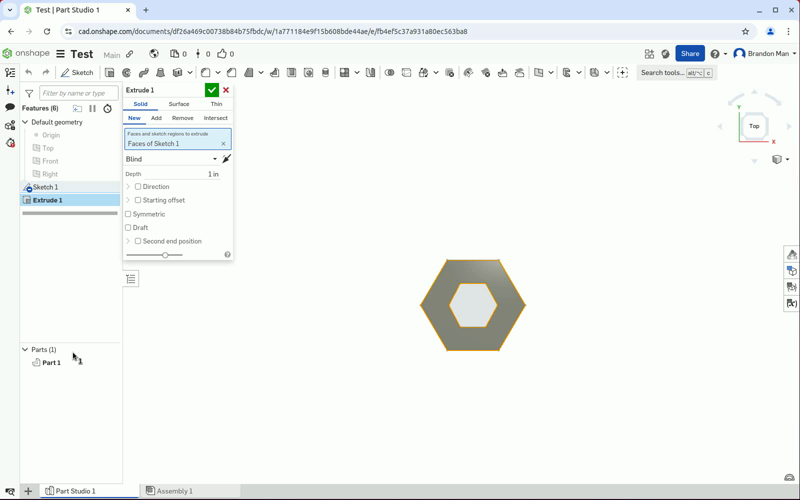
mouse_move(143, 106)
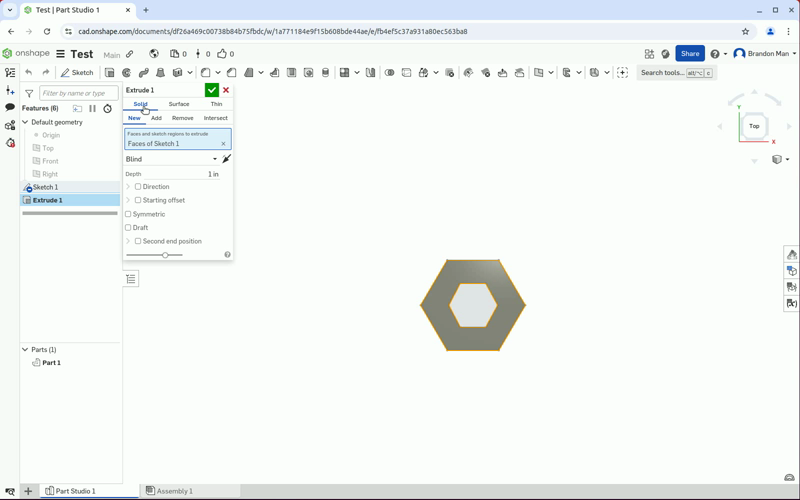
click(143, 106)
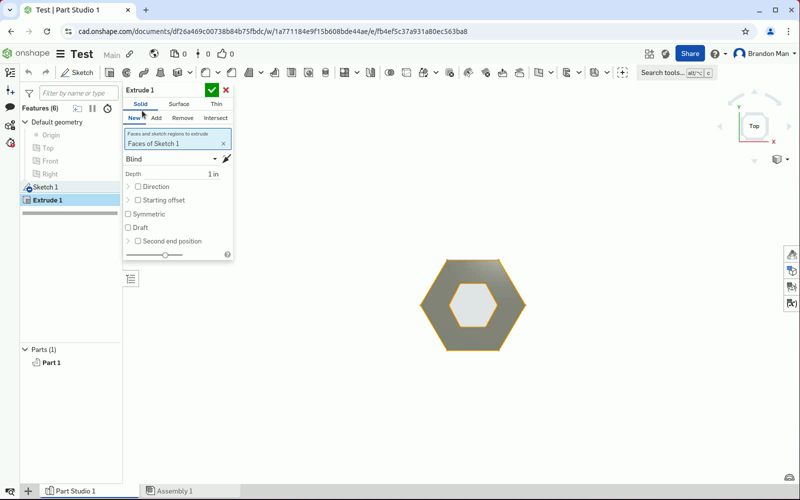
mouse_move(137, 120)
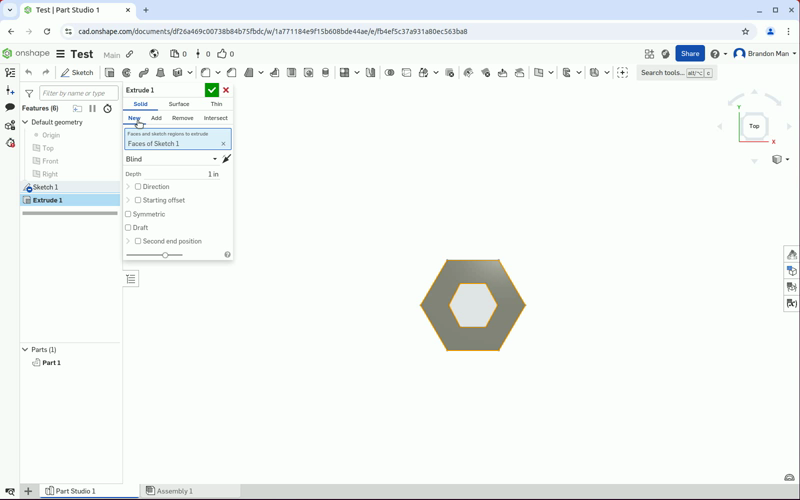
click(137, 120)
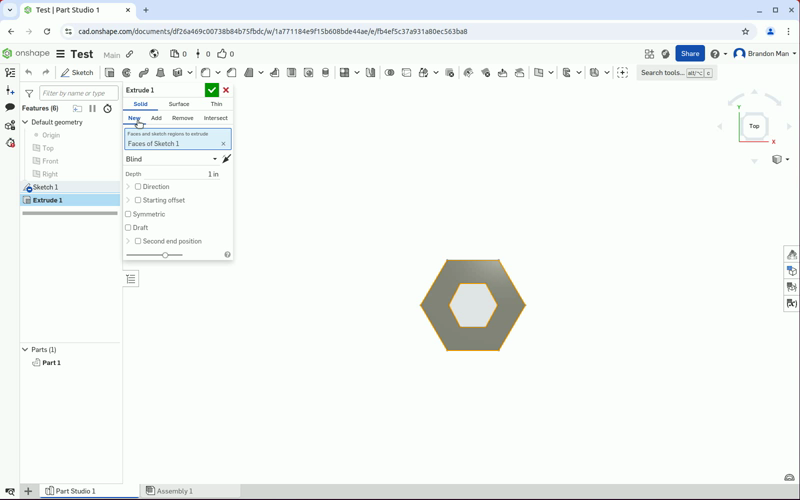
key(tab, 4)
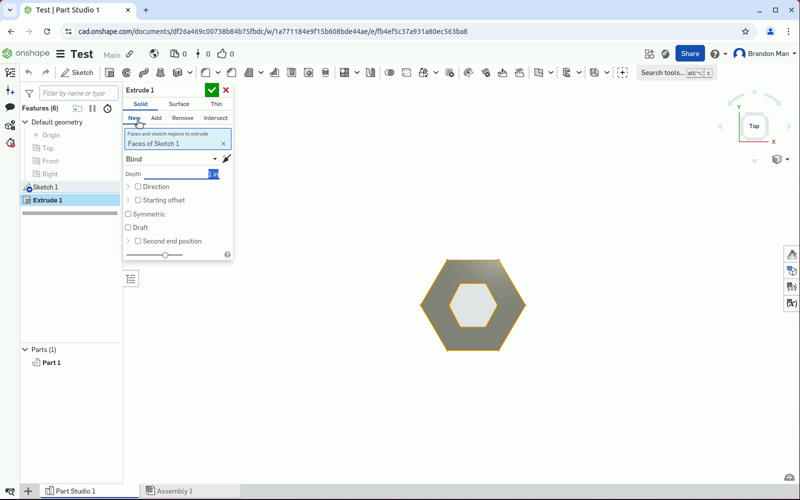
text(23.108)
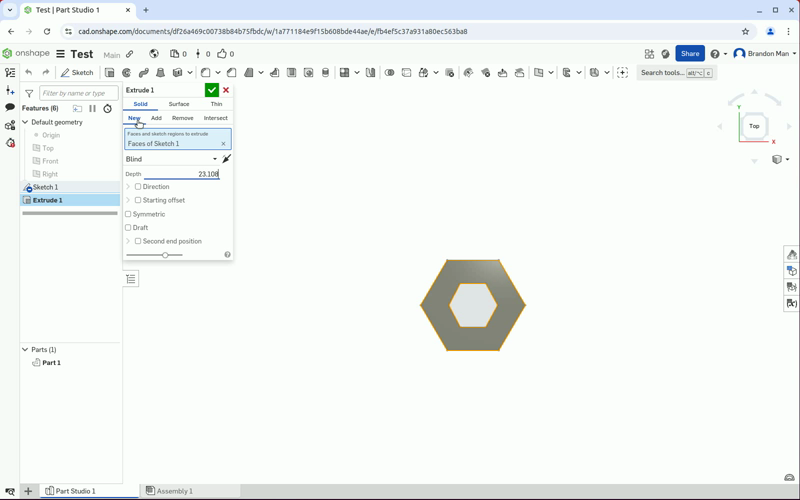
key(enter)
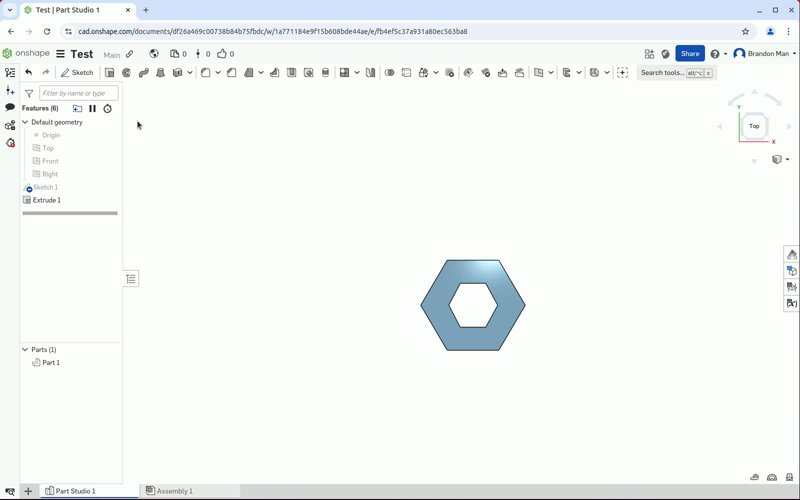
key(shift+h)
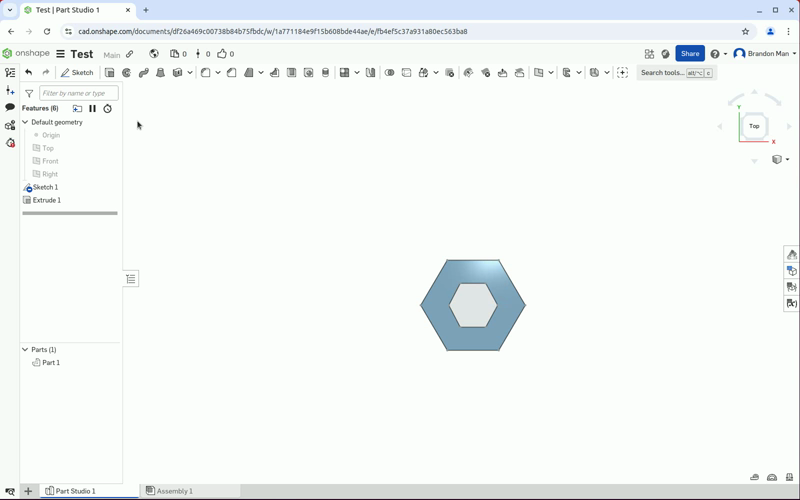
key(shift+h)
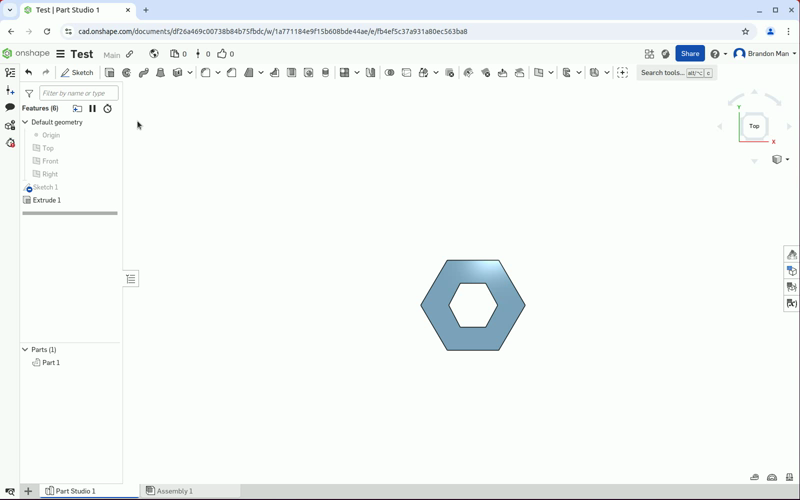
mouse_move(73, 189)
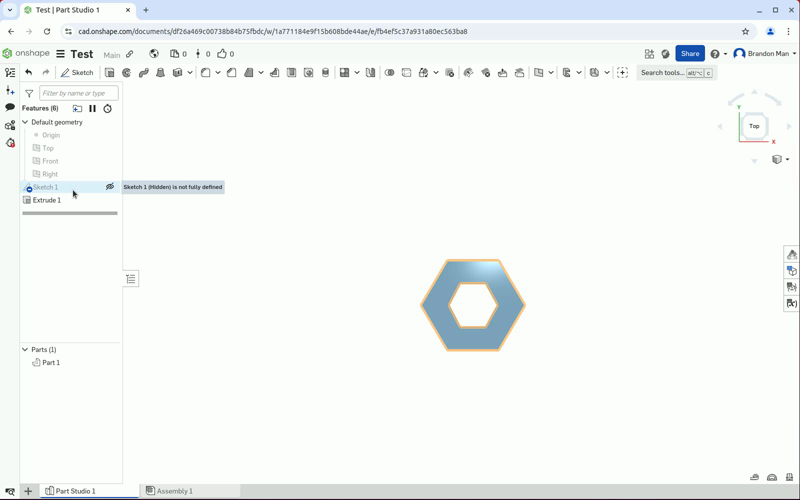
click(73, 189)
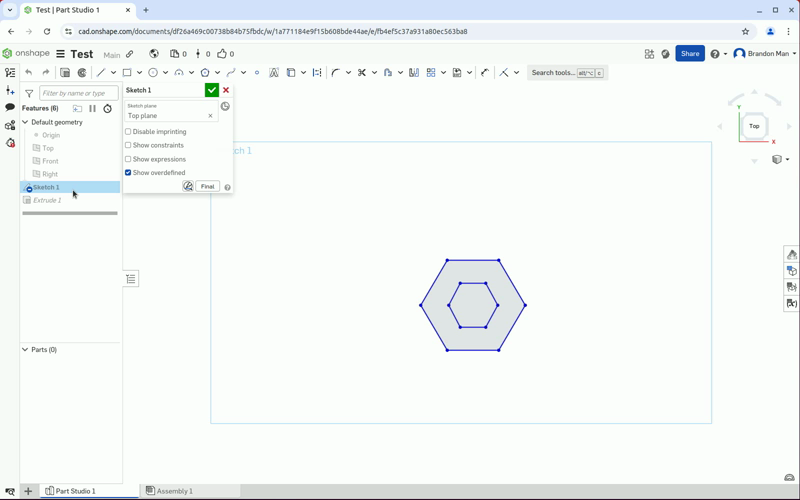
mouse_move(229, 92)
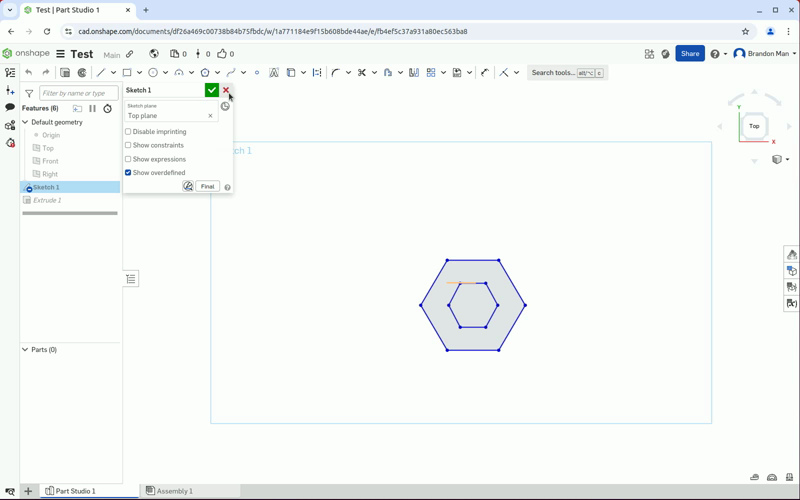
click(229, 92)
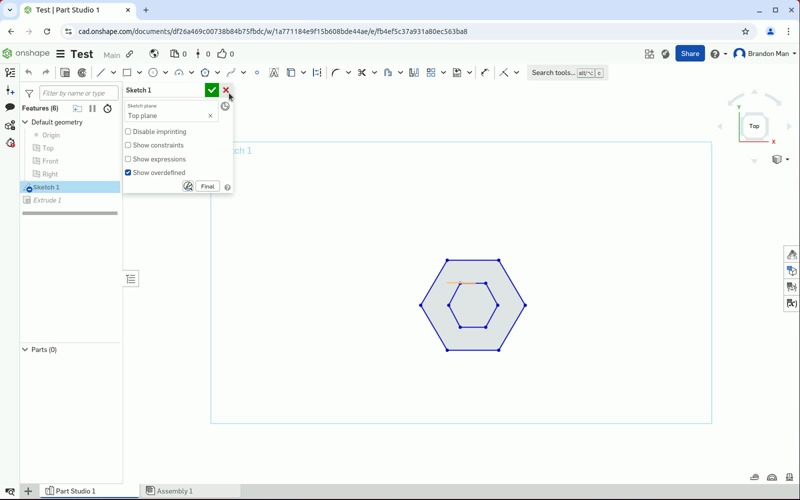
key(shift+s)
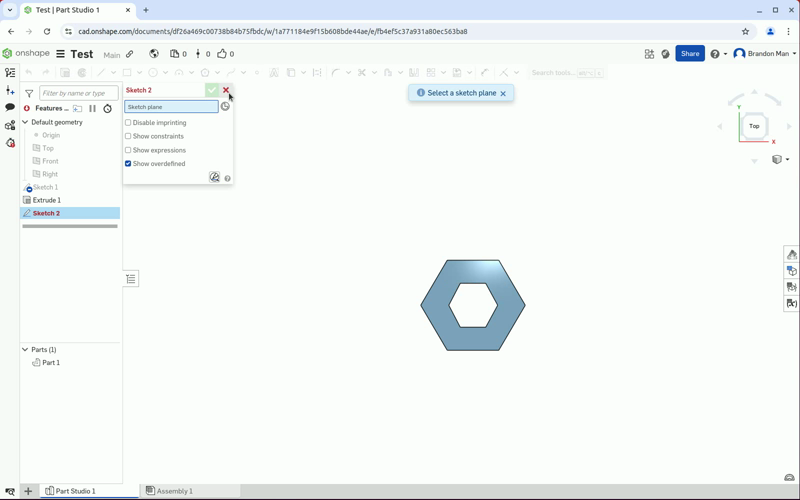
mouse_move(73, 150)
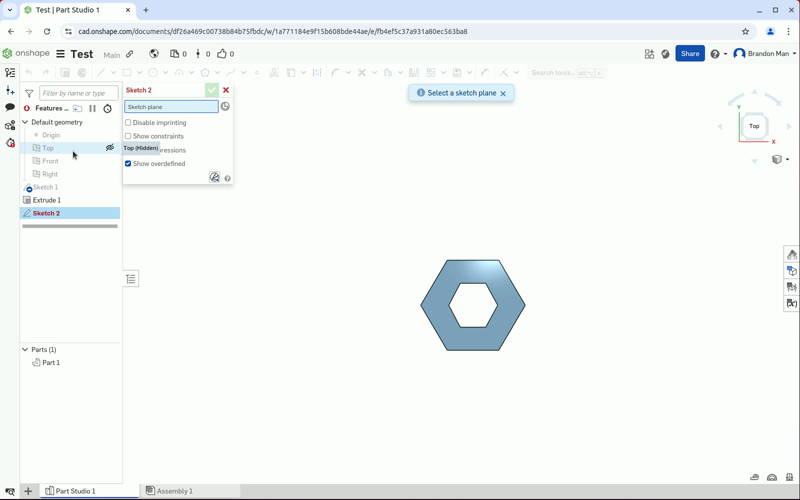
click(73, 150)
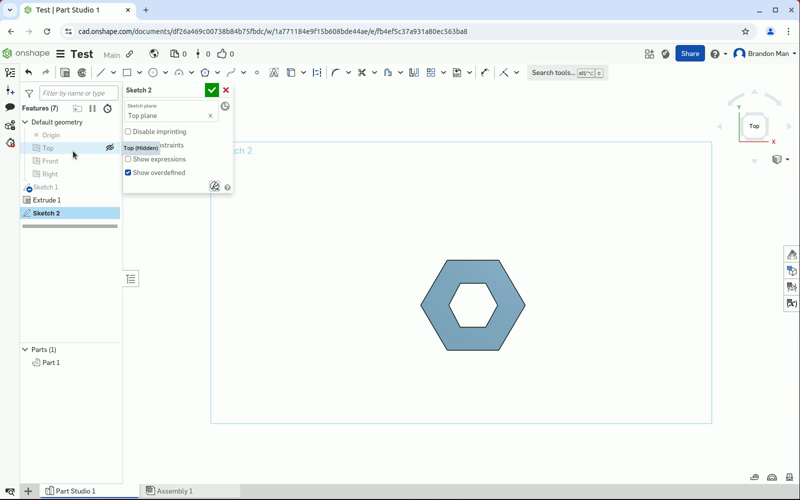
mouse_move(73, 352)
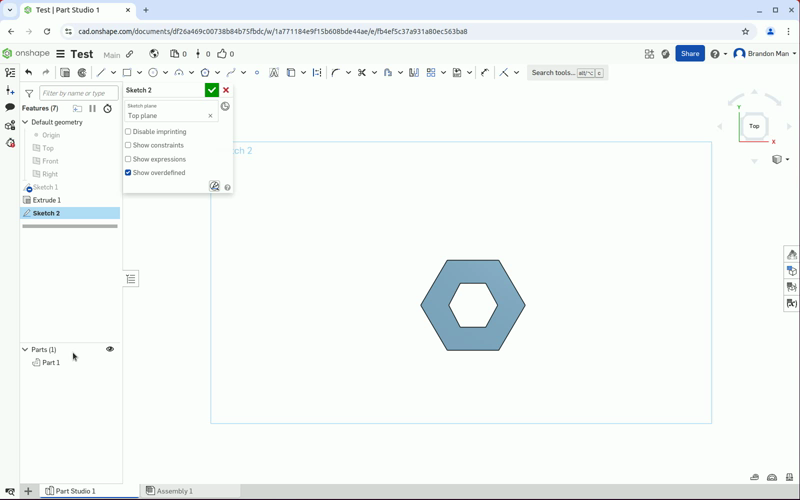
key(y)
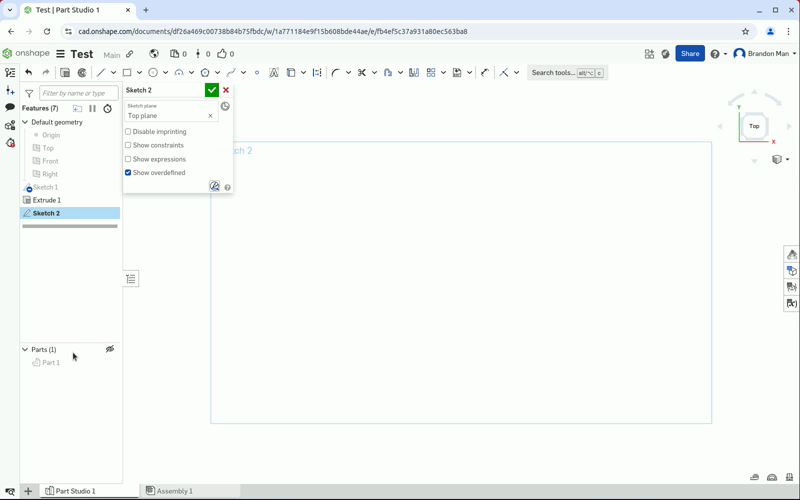
key(l)
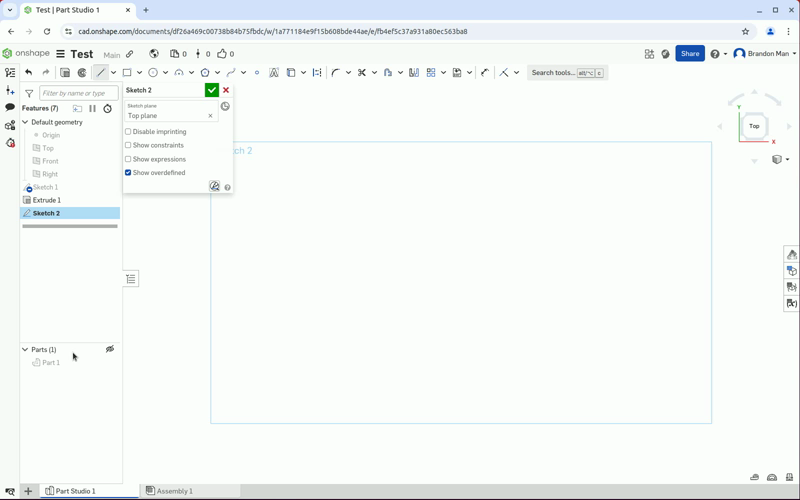
key_down(shift)
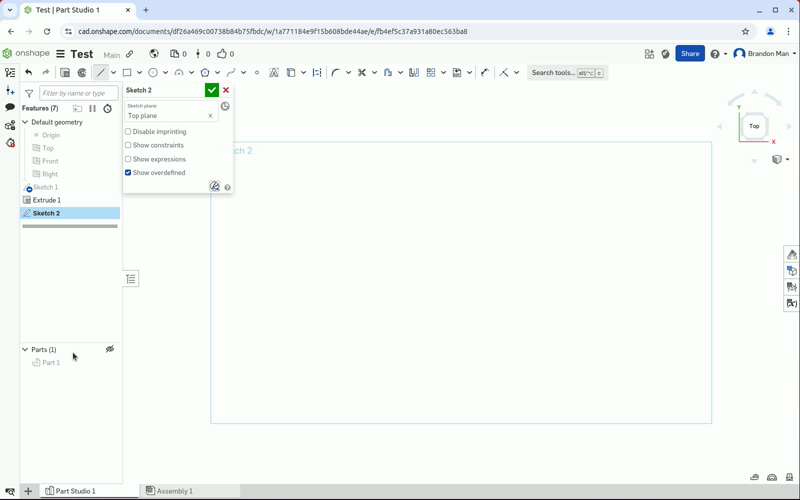
mouse_move(499, 349)
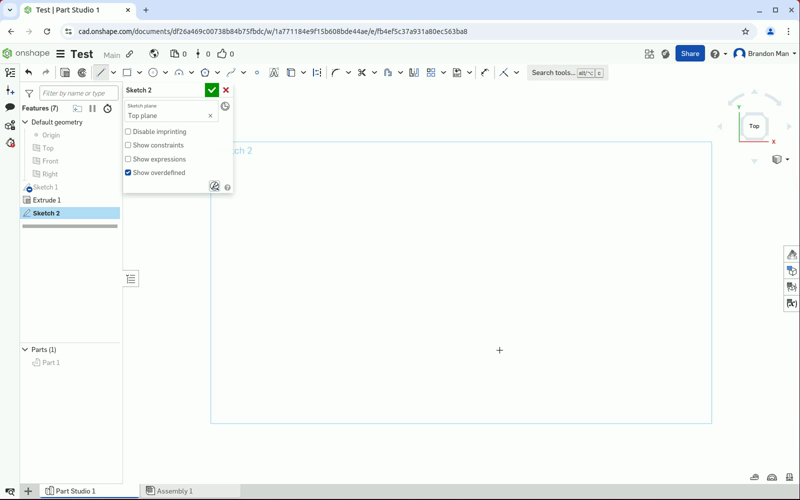
click(499, 349)
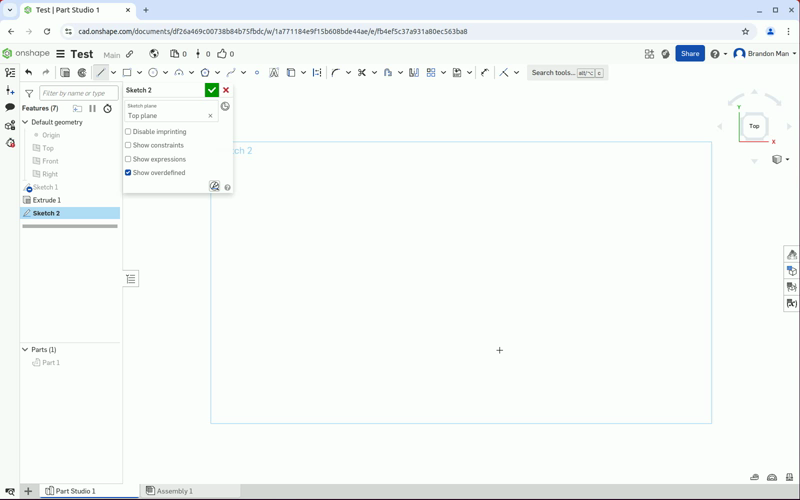
key_up(shift)
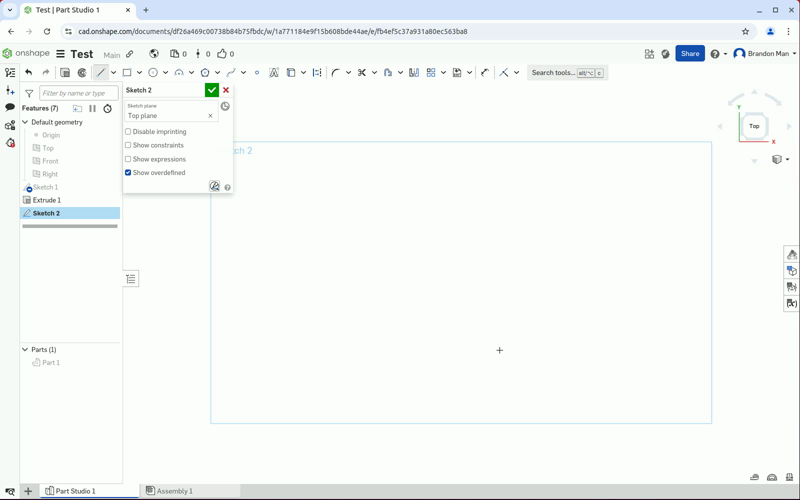
key_down(shift)
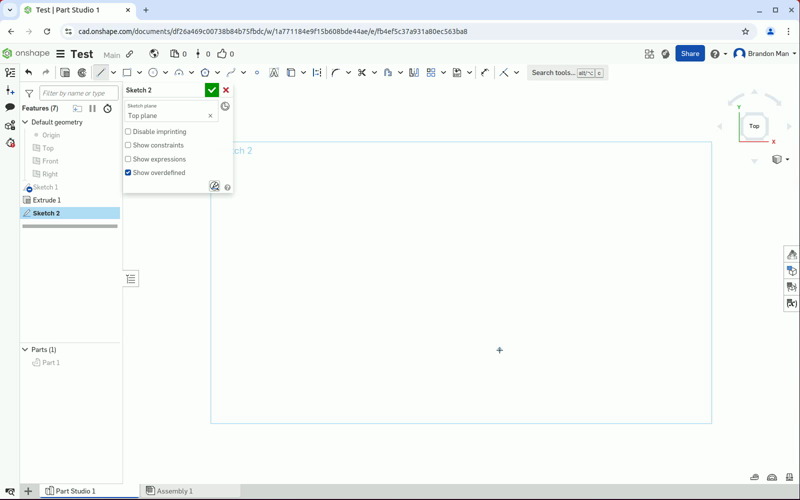
mouse_move(529, 349)
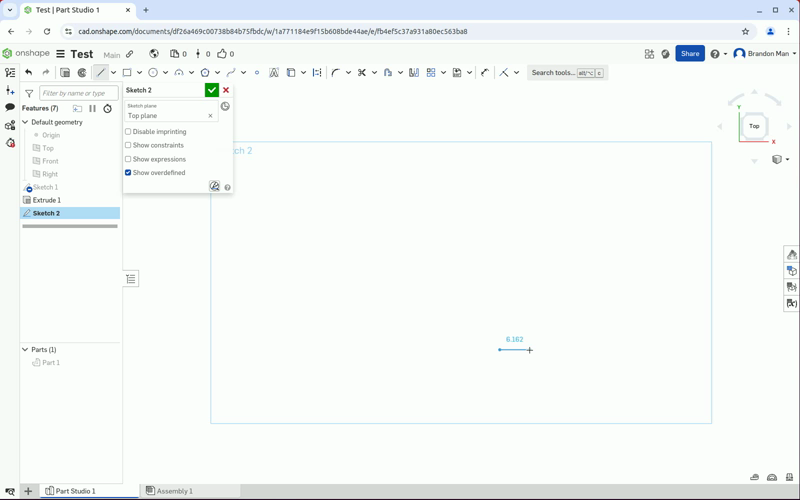
mouse_move(526, 349)
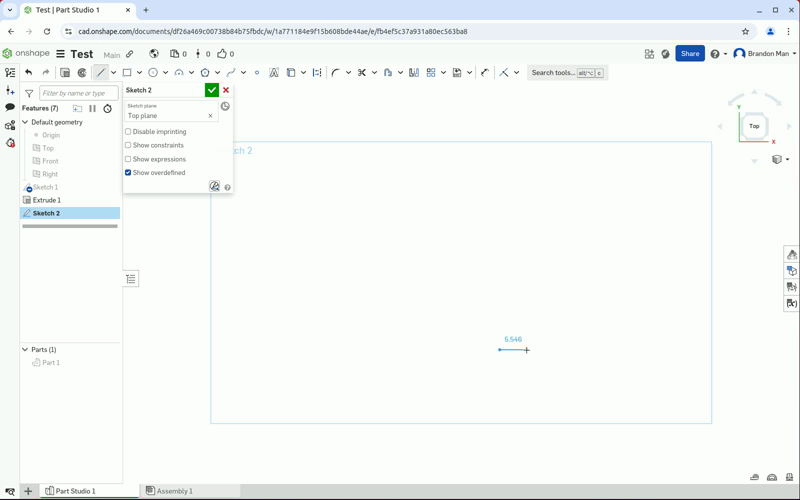
click(526, 349)
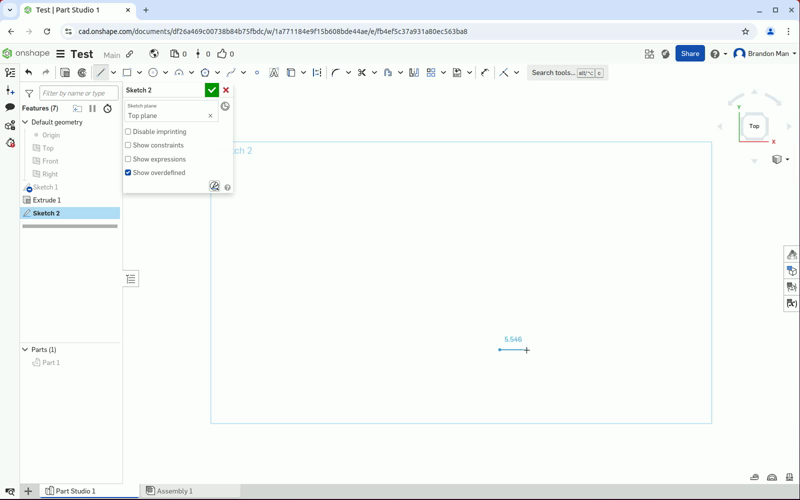
key_up(shift)
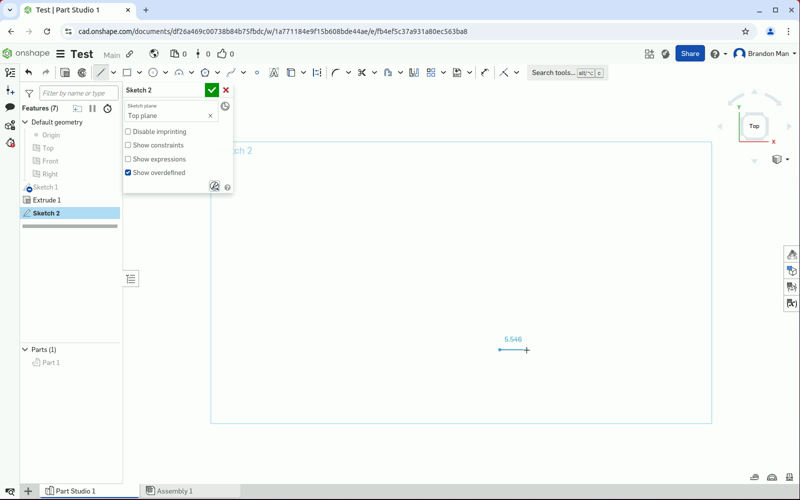
key_down(shift)
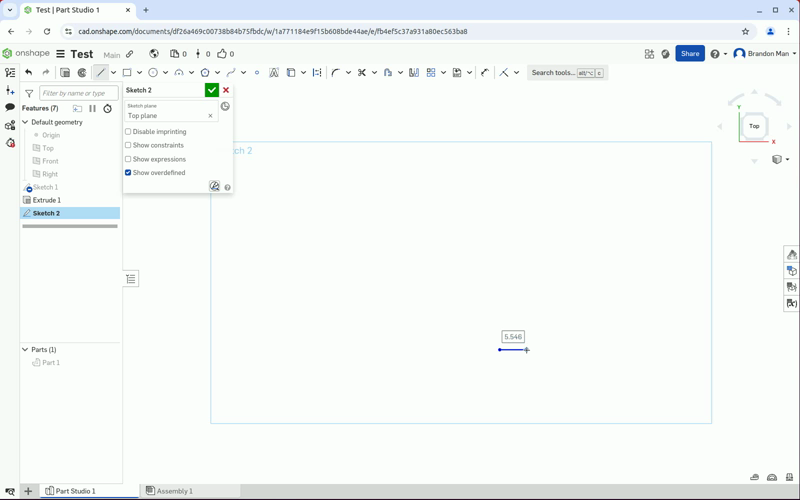
mouse_move(556, 349)
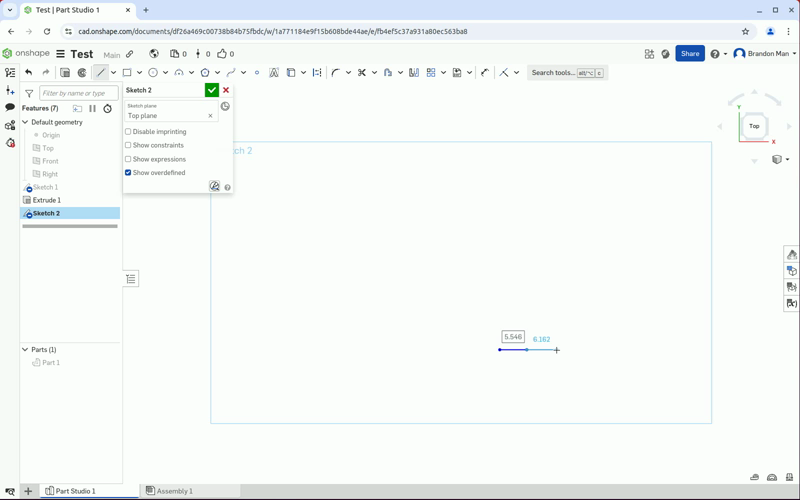
mouse_move(526, 303)
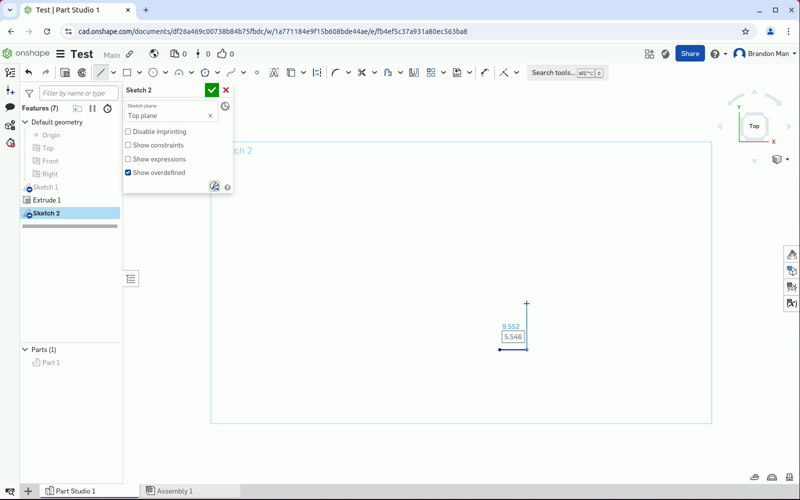
click(526, 303)
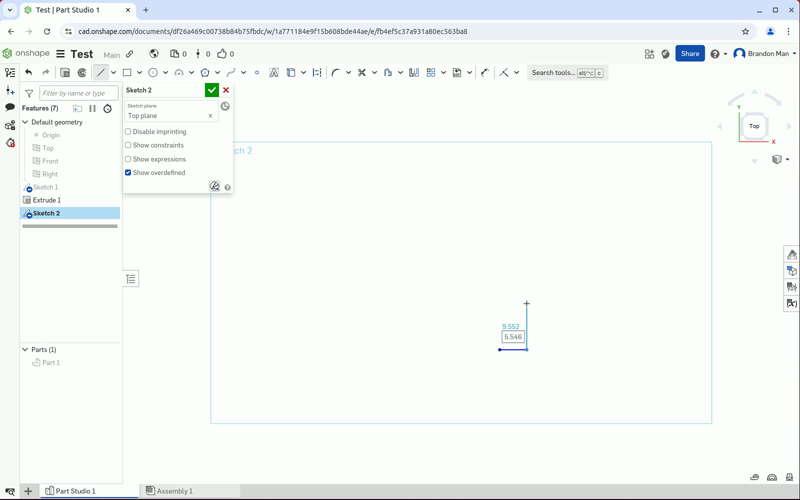
key_up(shift)
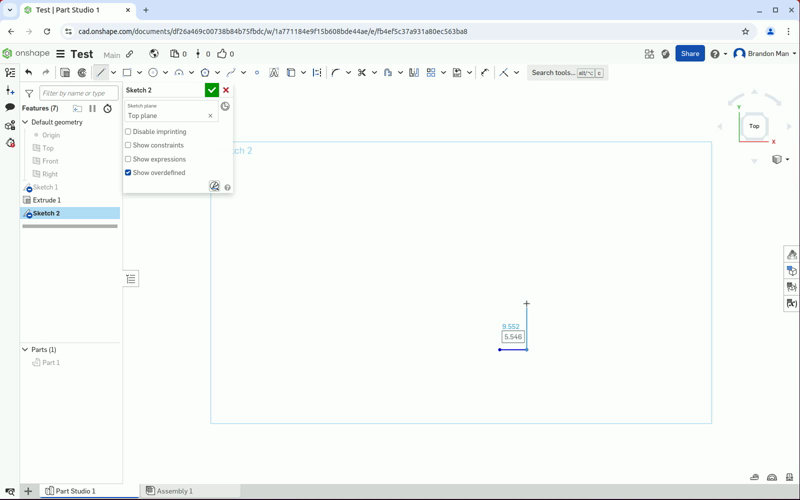
mouse_move(556, 303)
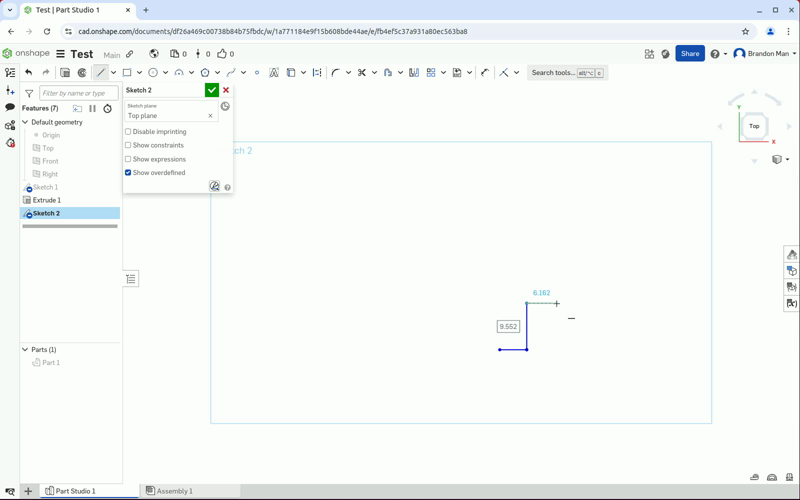
key_down(shift)
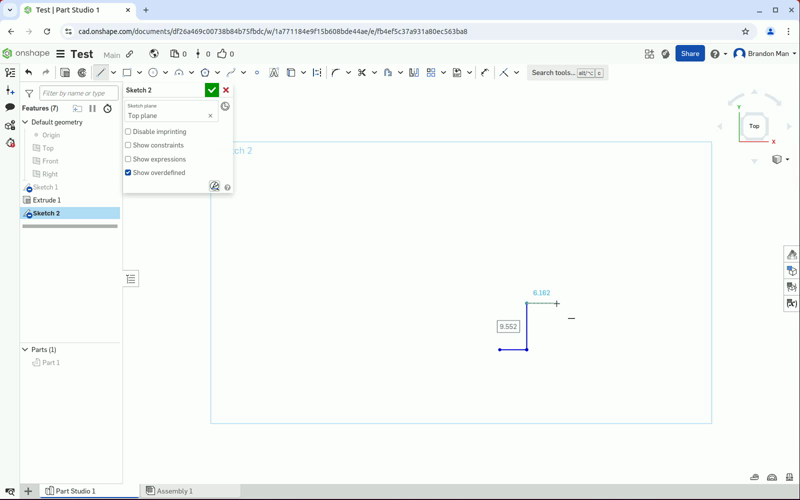
mouse_move(499, 349)
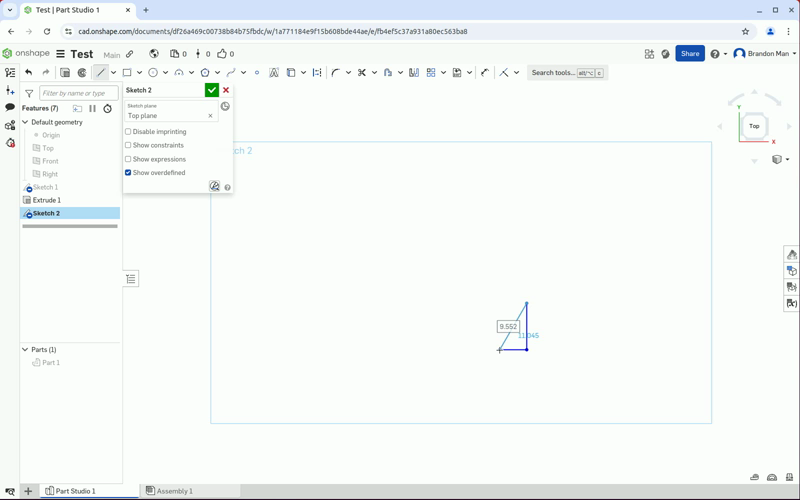
key_up(shift)
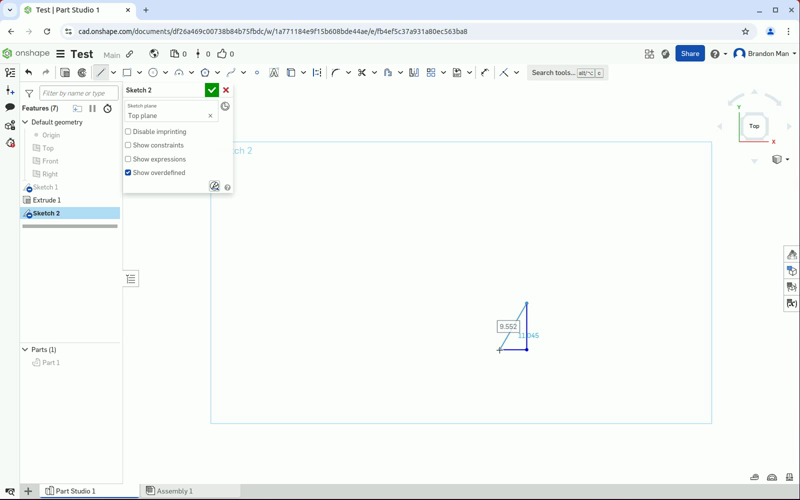
click(499, 349)
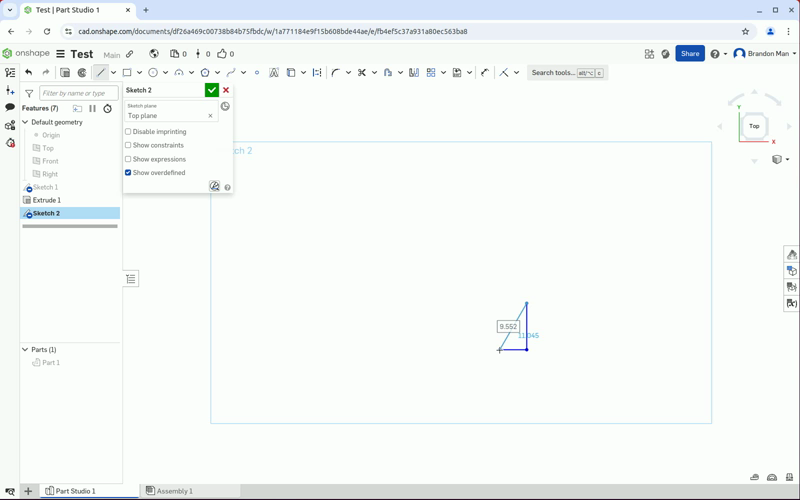
key(esc)
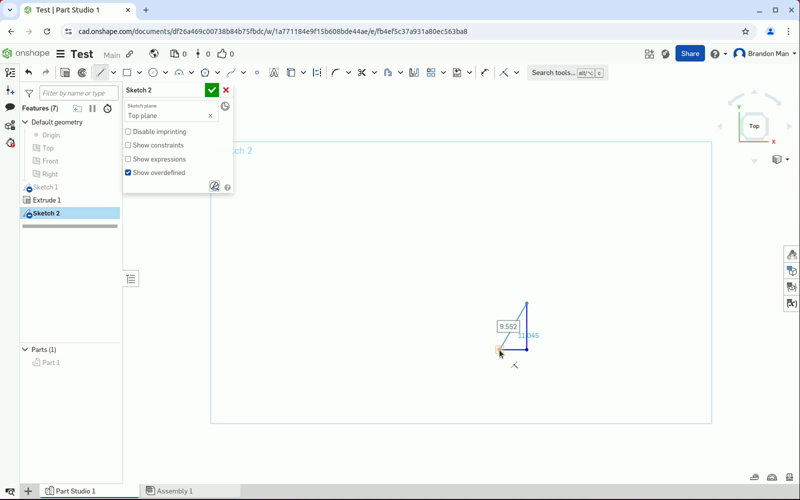
mouse_move(523, 312)
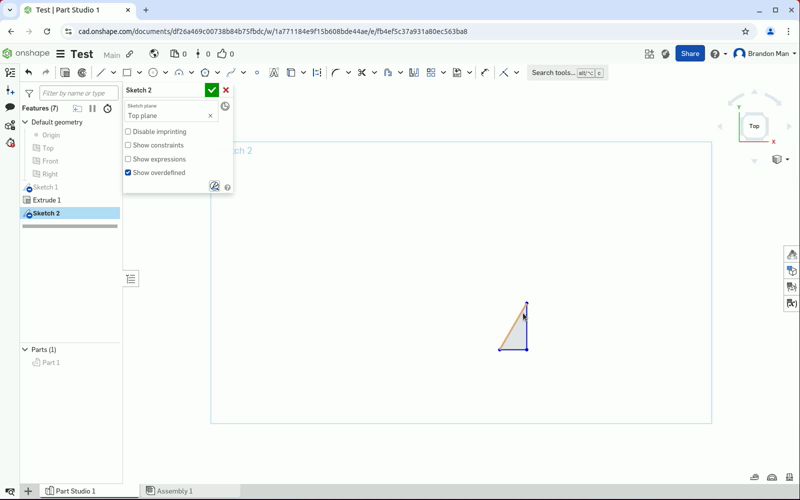
scroll(6)
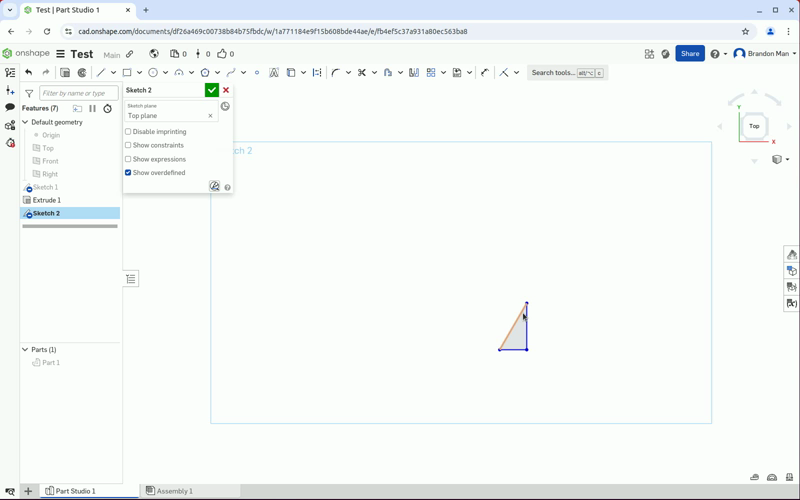
scroll(6)
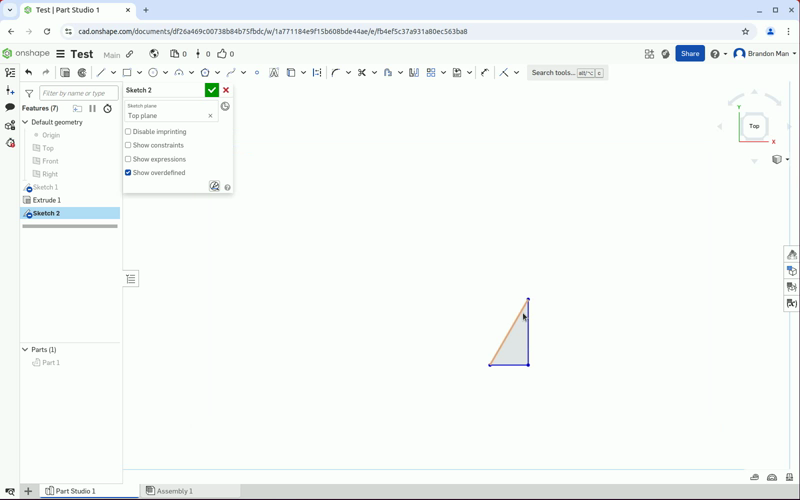
scroll(6)
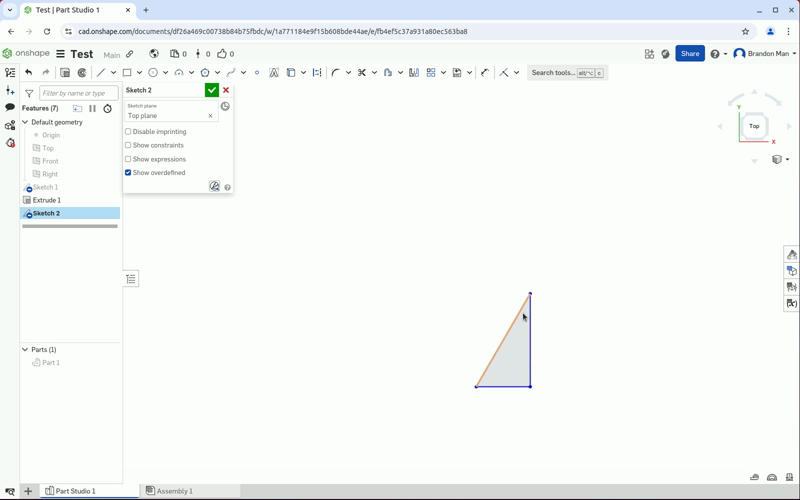
scroll(6)
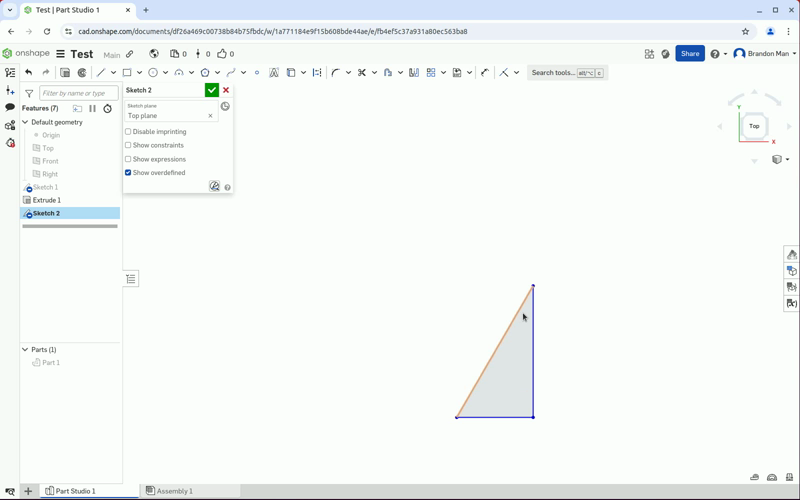
scroll(6)
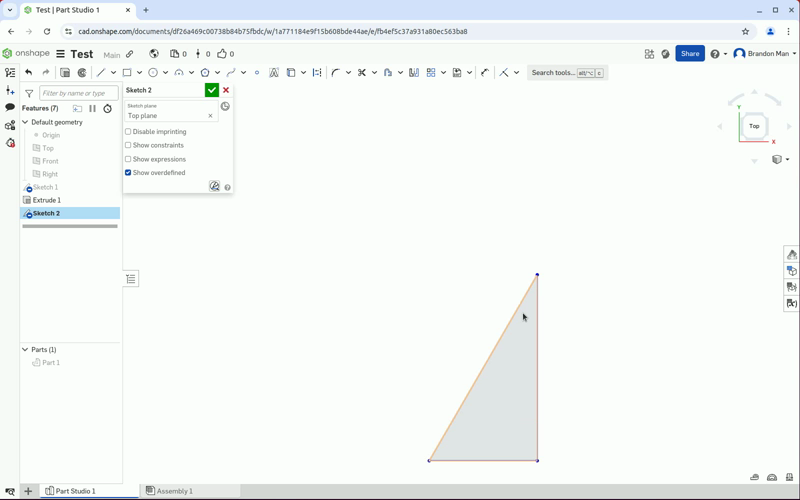
scroll(6)
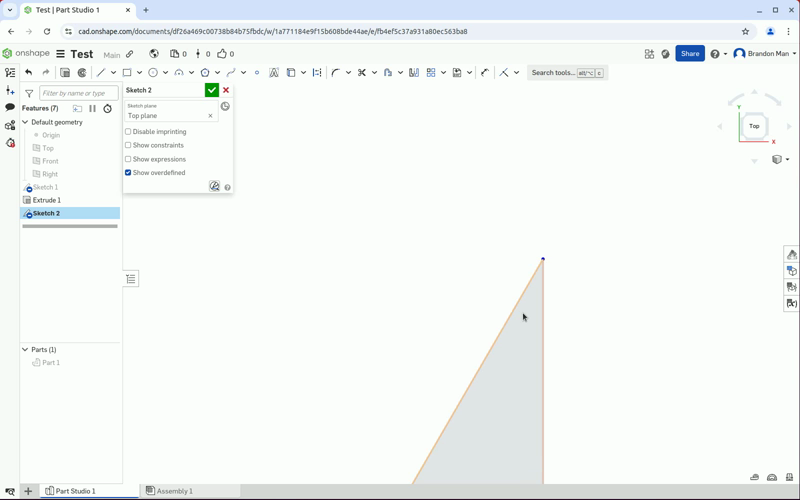
scroll(6)
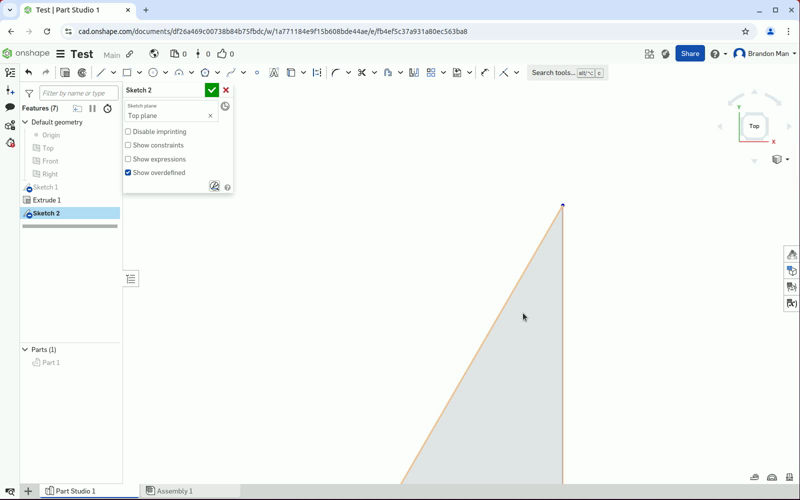
click(523, 312)
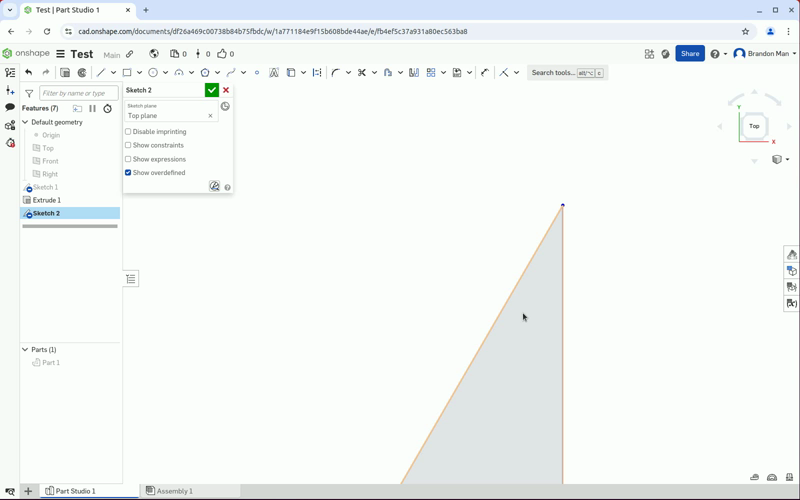
scroll(-6)
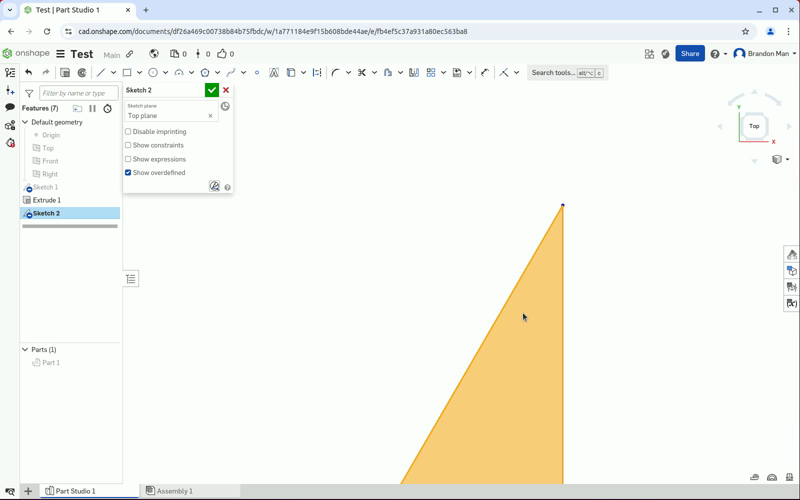
scroll(-6)
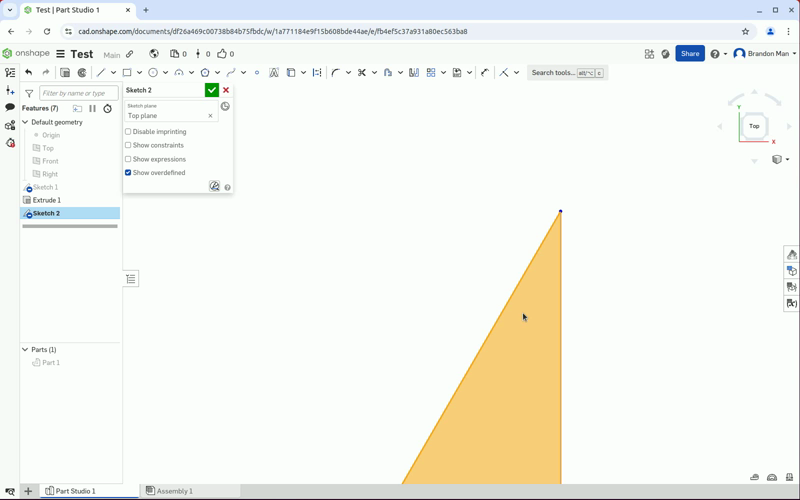
scroll(-6)
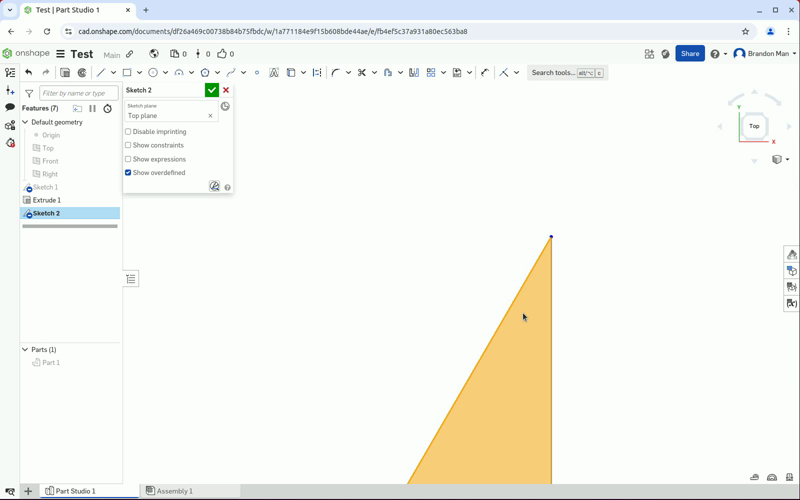
scroll(-6)
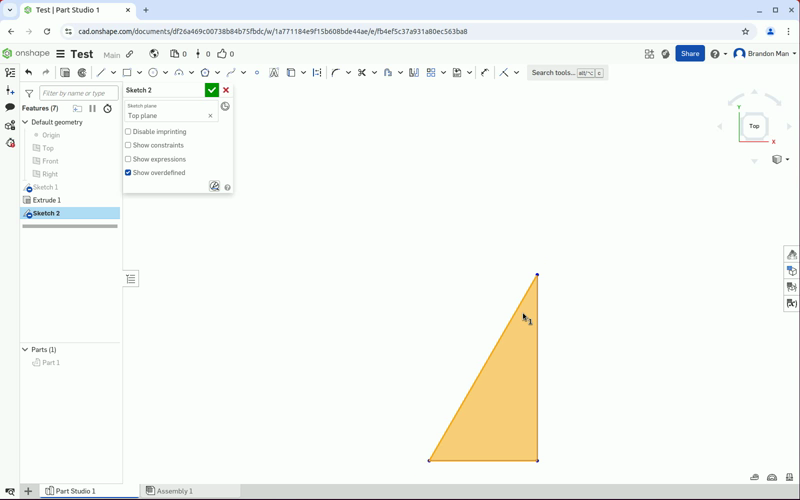
scroll(-6)
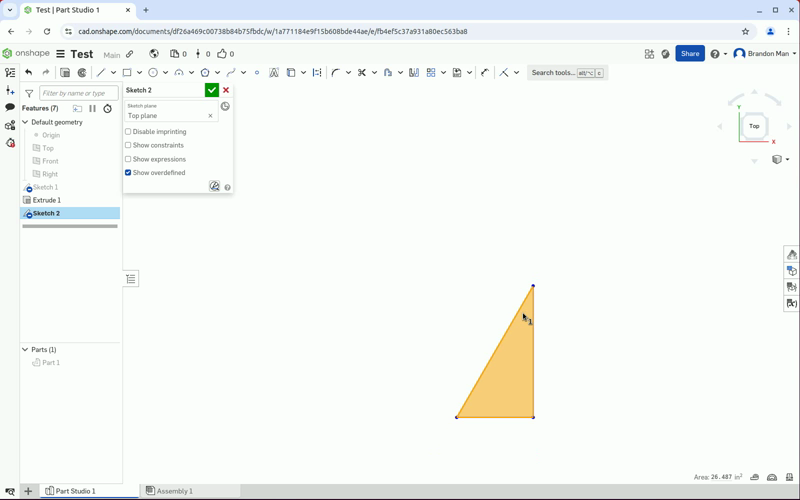
scroll(-6)
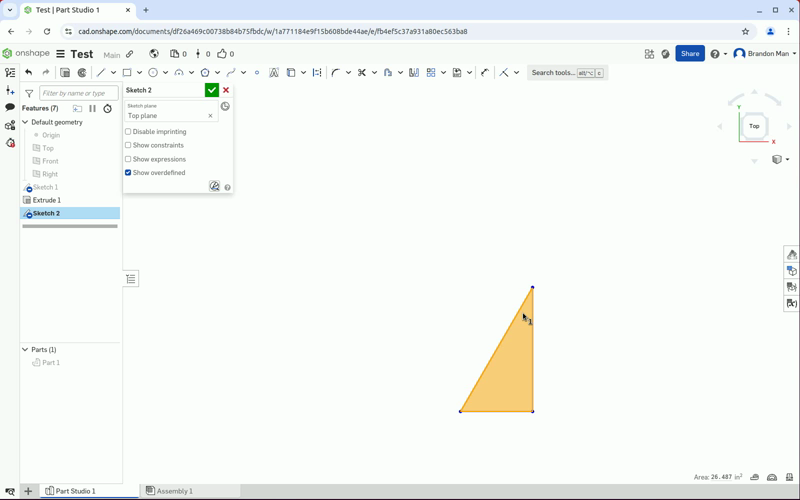
scroll(-6)
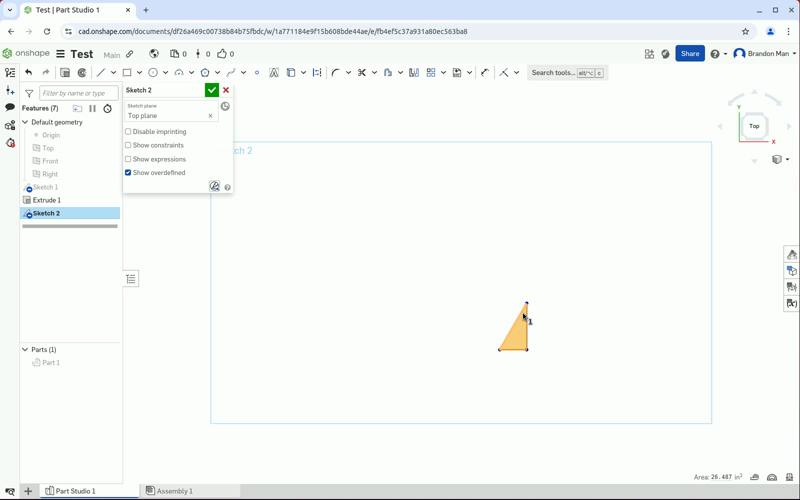
mouse_move(73, 352)
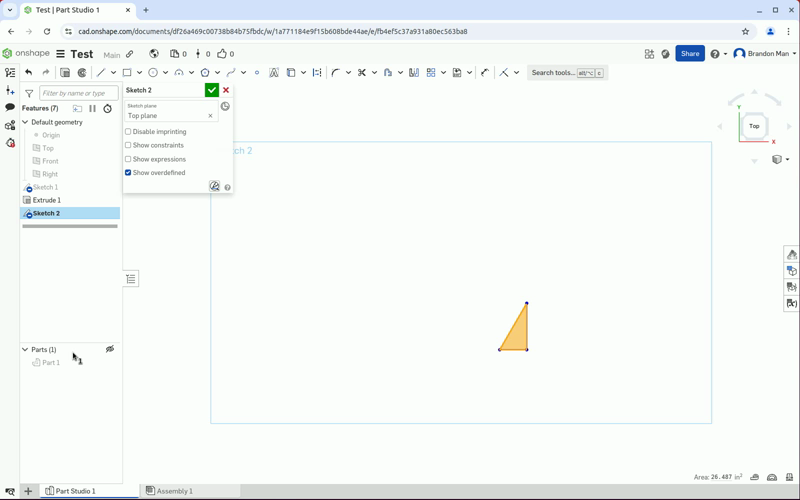
key(shift+y)
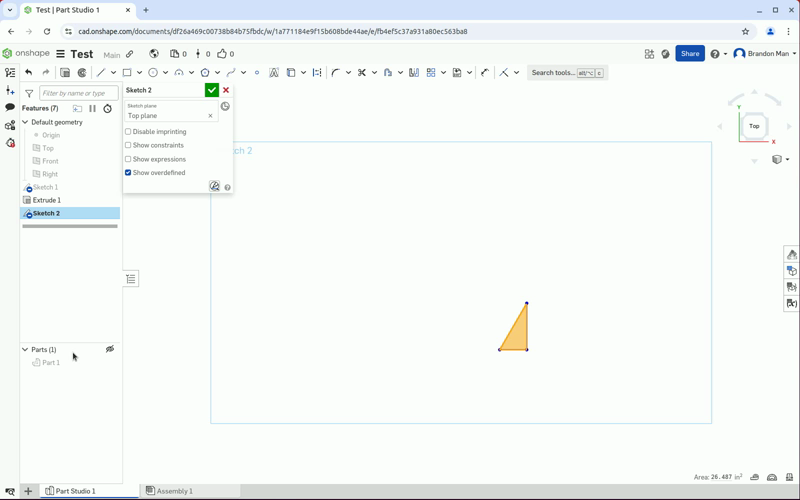
key(shift+e)
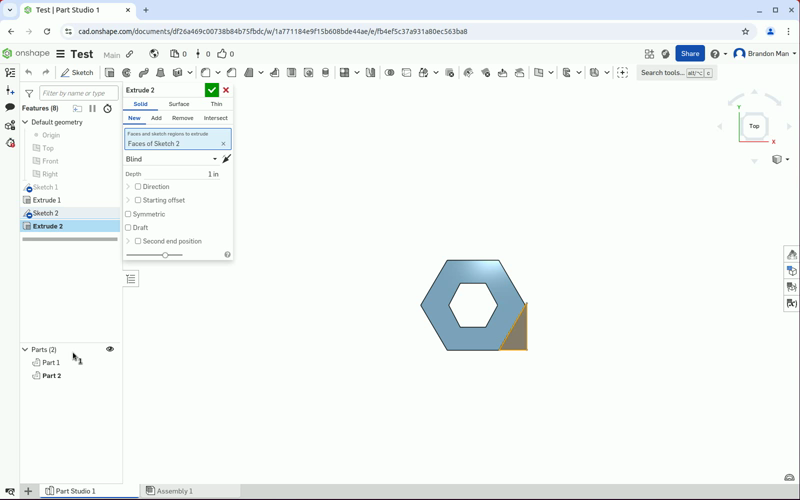
mouse_move(143, 106)
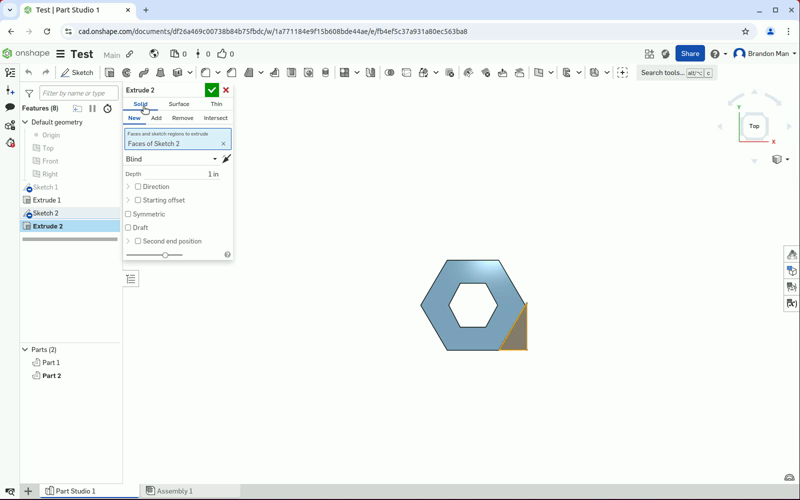
click(143, 106)
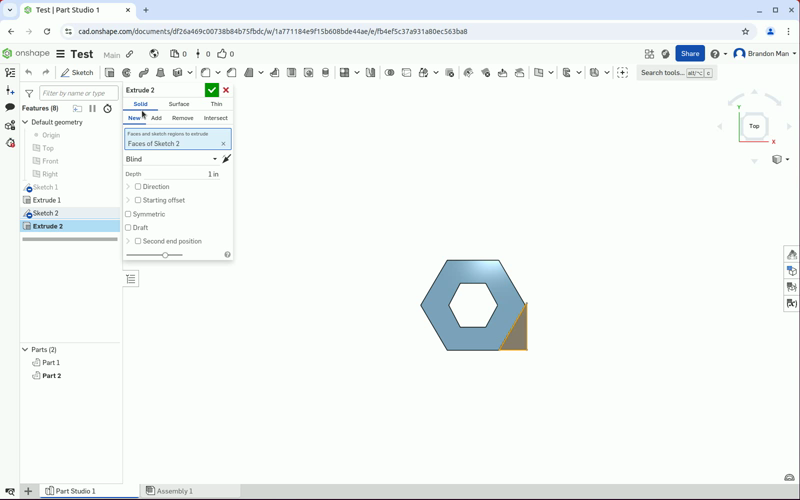
mouse_move(137, 120)
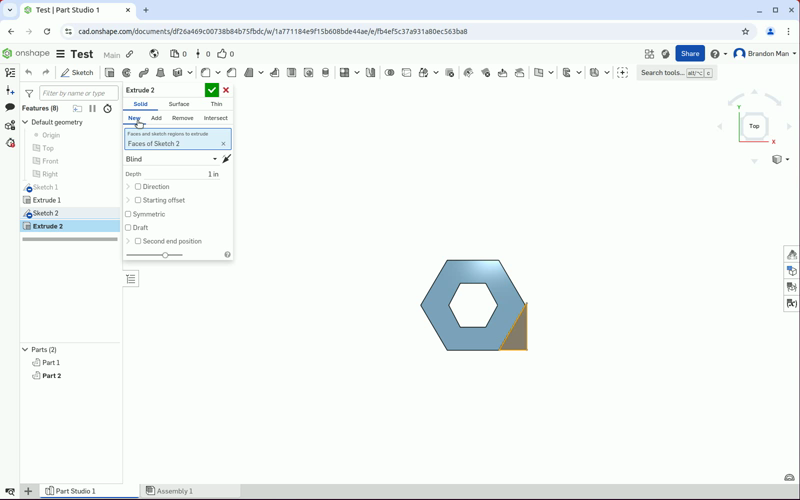
click(137, 120)
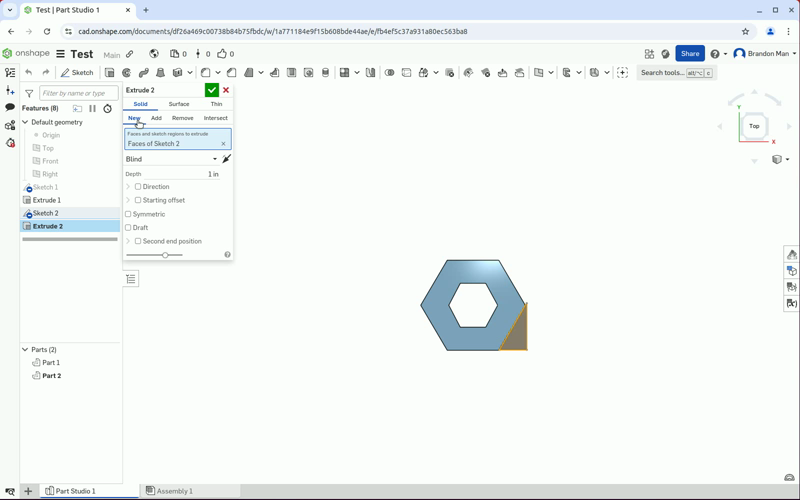
key(tab, 4)
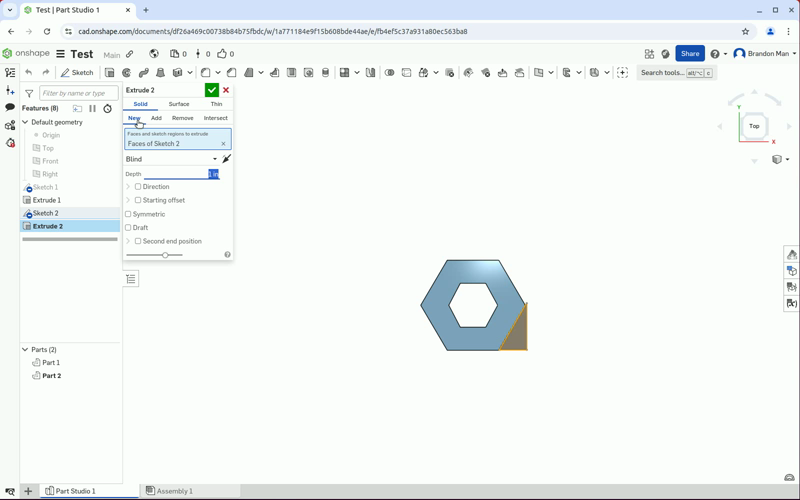
text(19.257)
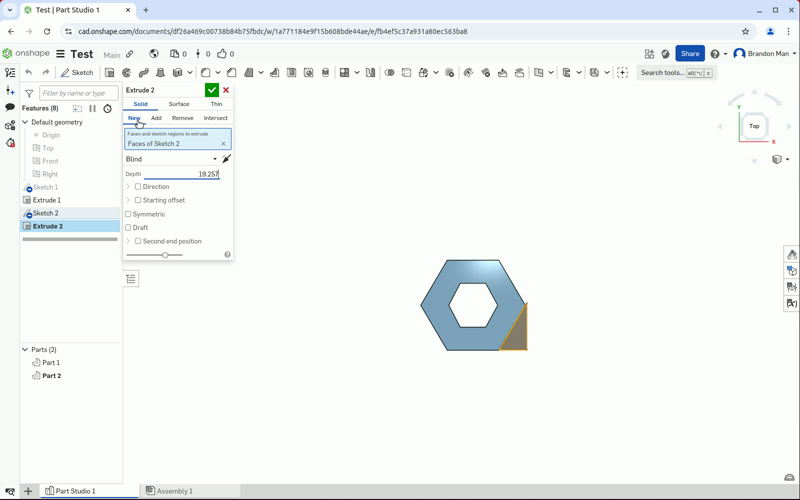
key(enter)
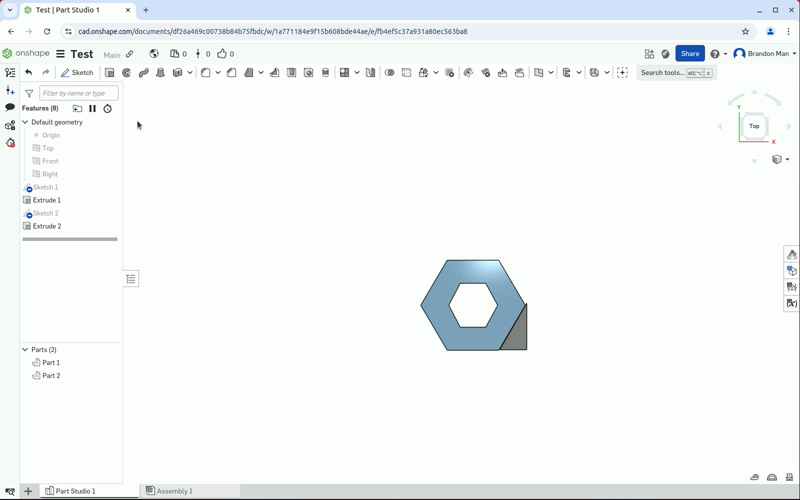
key(shift+h)
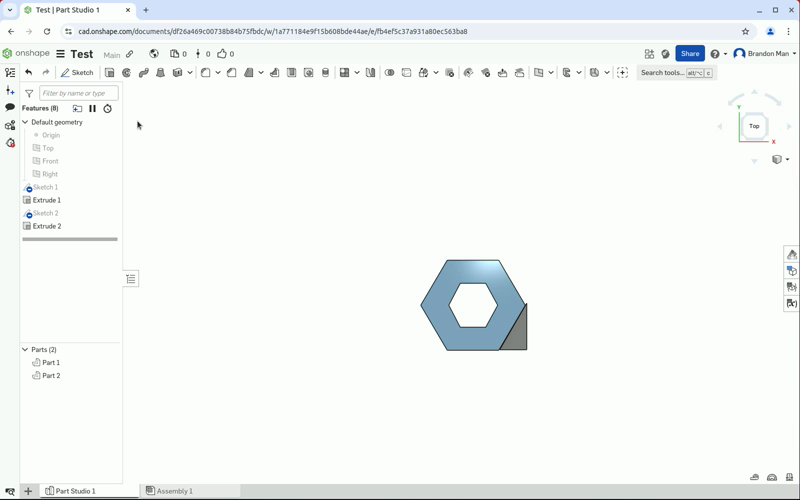
key(shift+h)
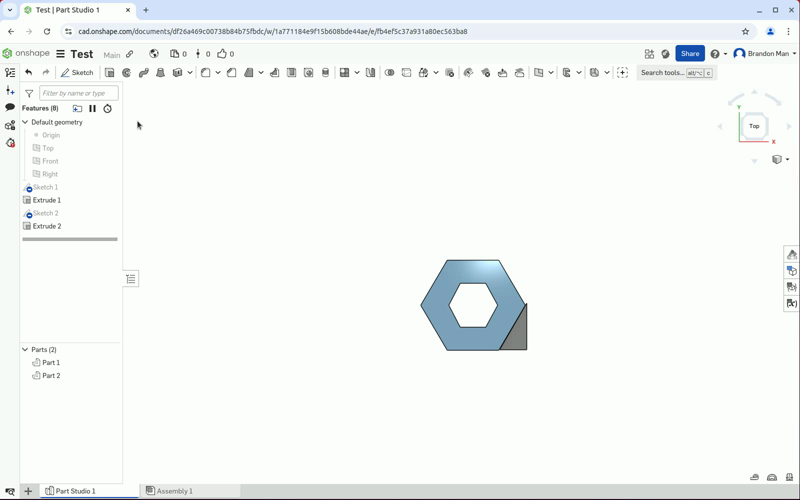
mouse_move(73, 189)
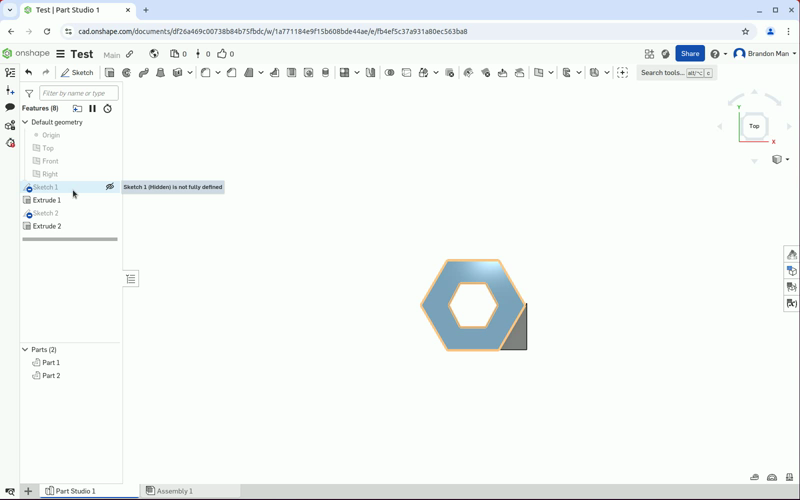
click(73, 189)
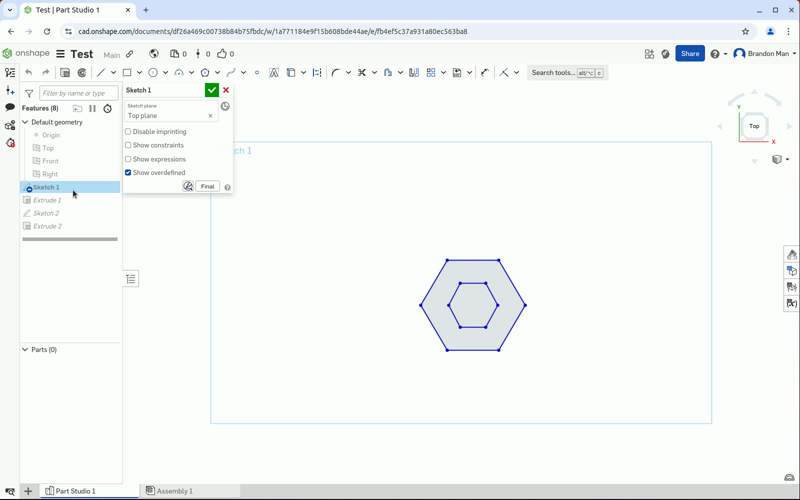
mouse_move(229, 92)
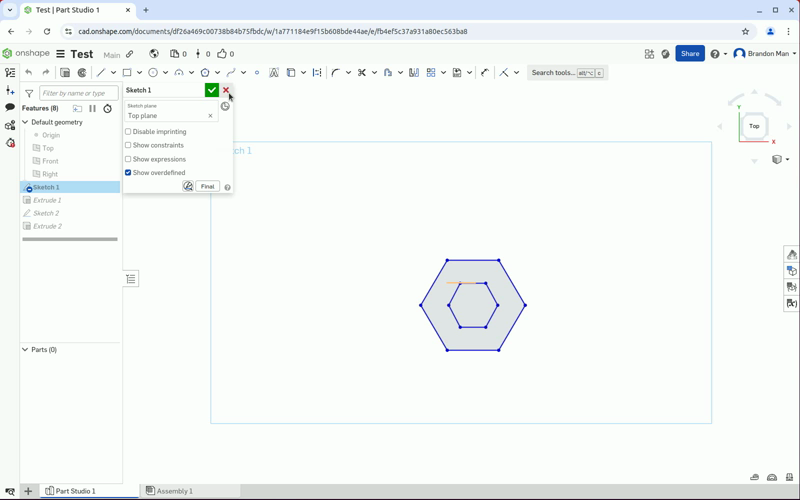
click(229, 92)
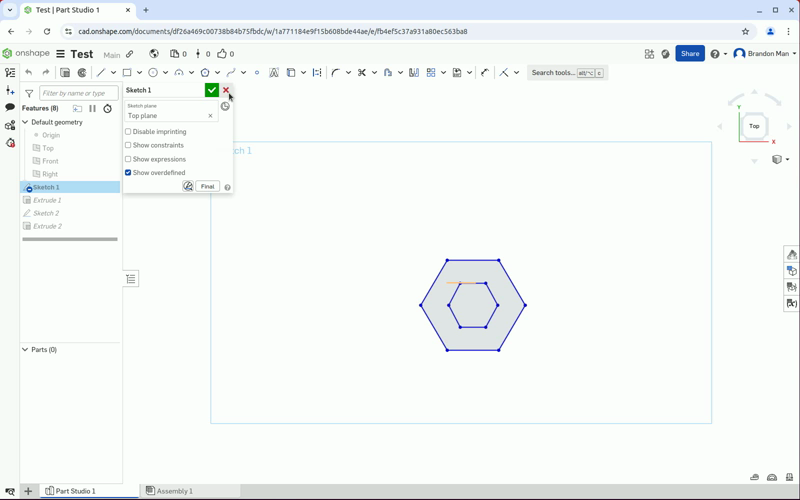
key(shift+s)
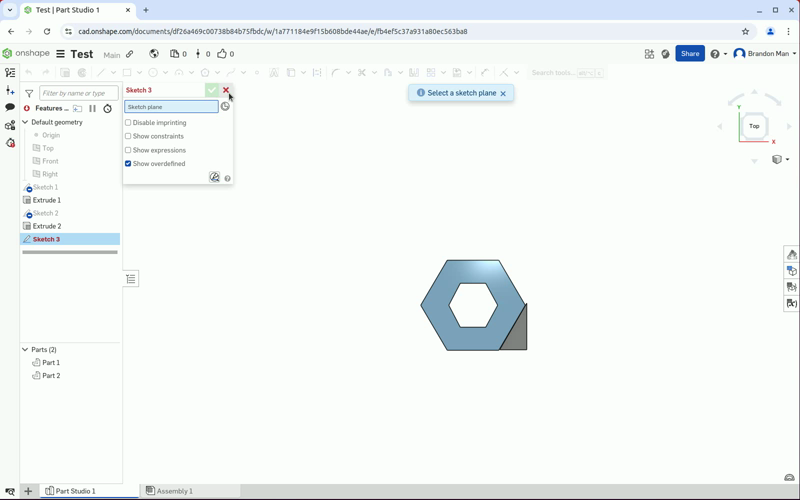
mouse_move(73, 150)
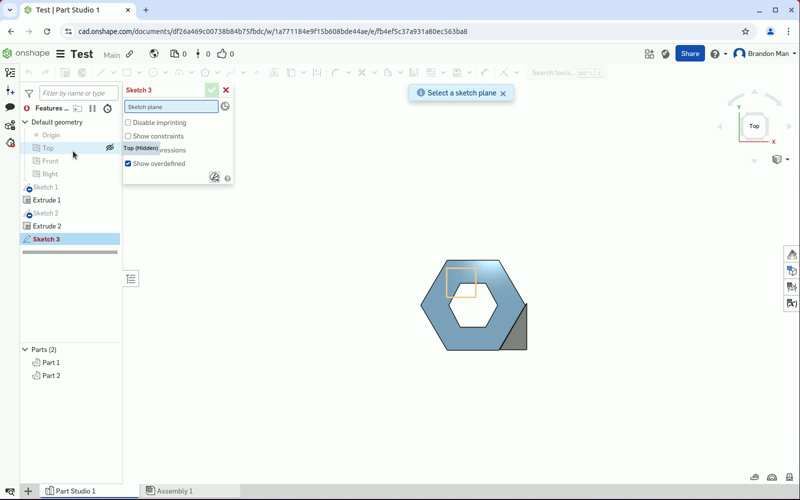
click(73, 150)
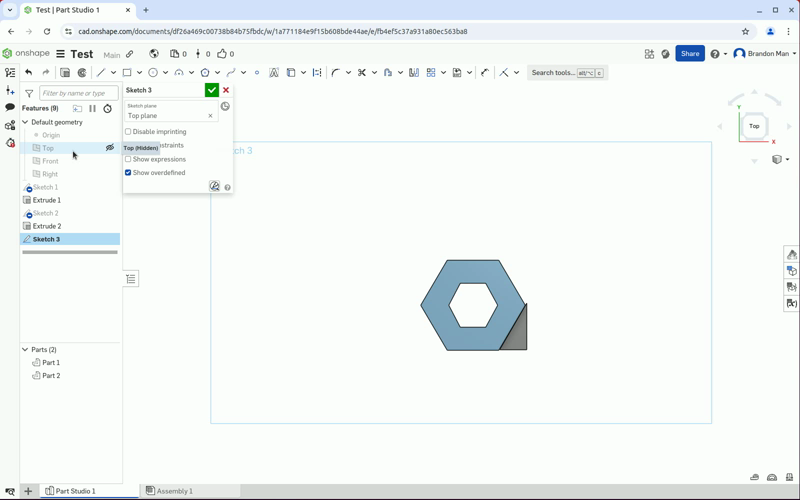
mouse_move(73, 352)
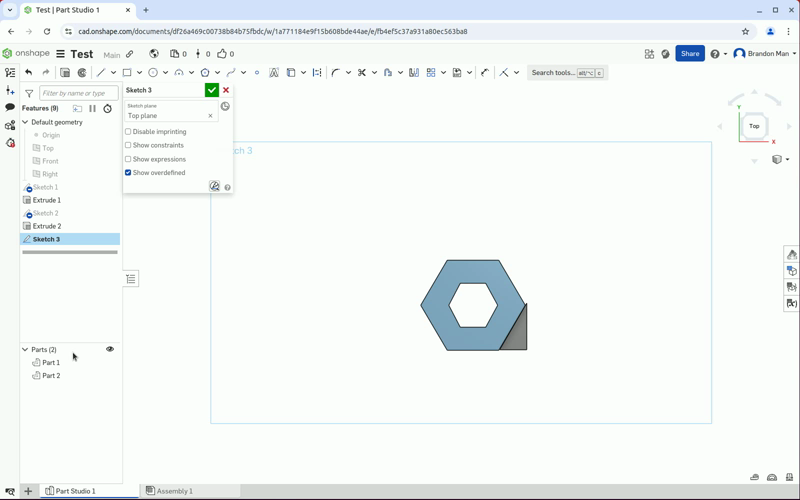
key(y)
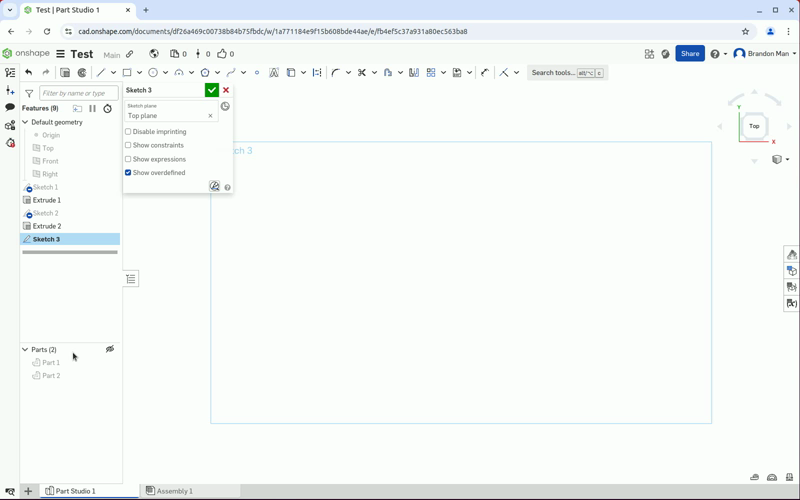
key(l)
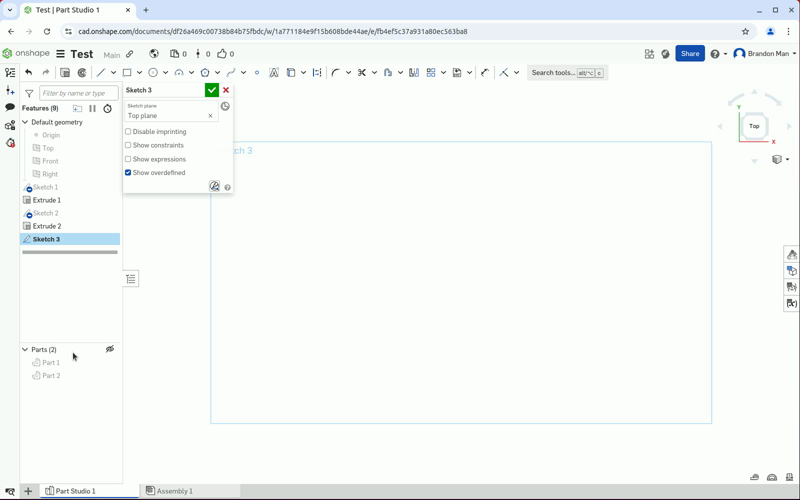
key_down(shift)
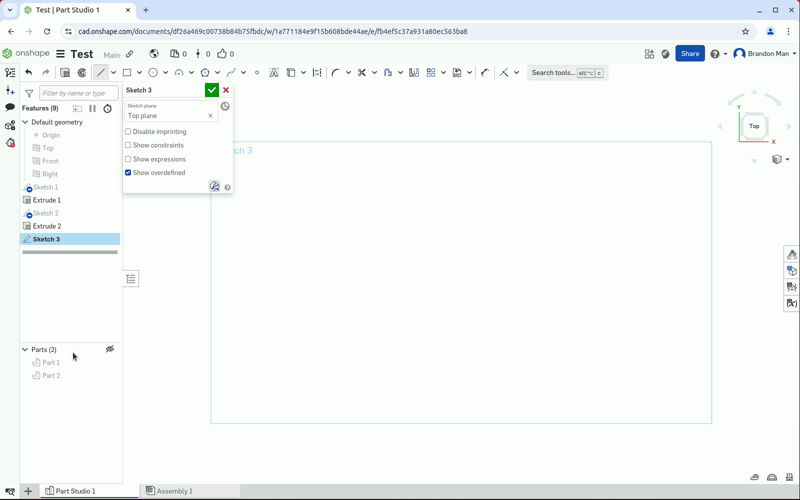
mouse_move(420, 305)
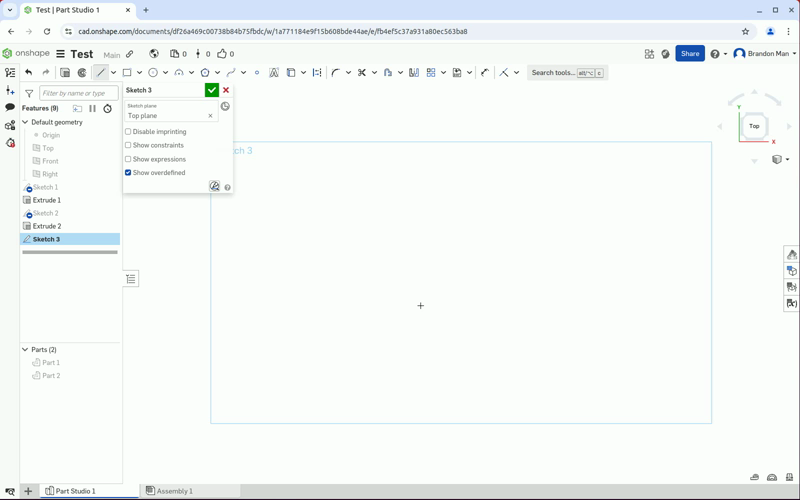
click(420, 305)
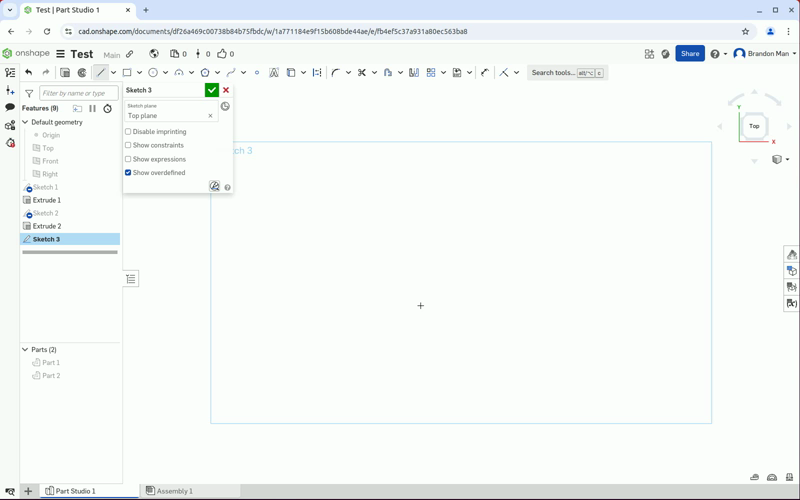
key_up(shift)
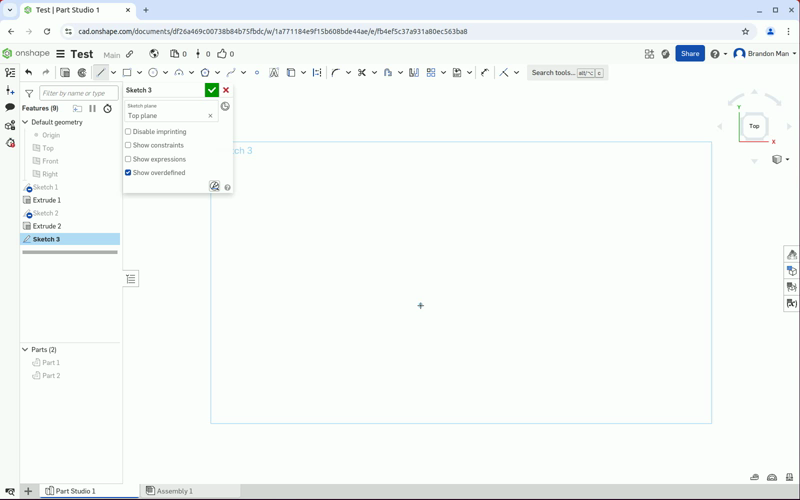
key_down(shift)
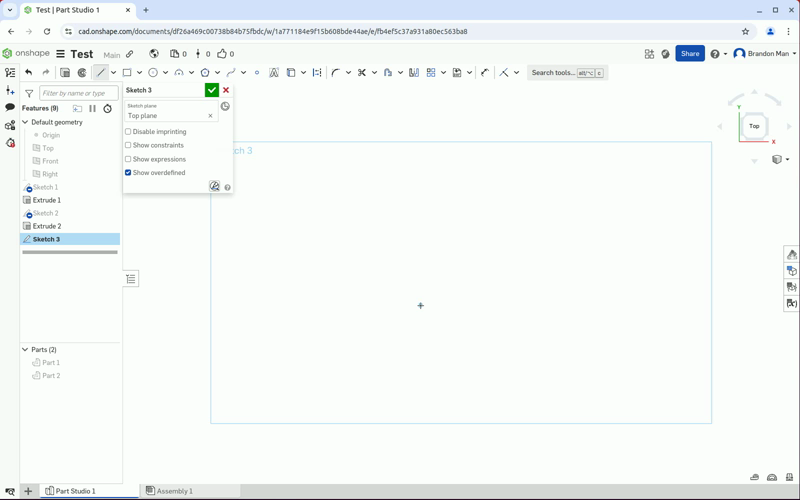
mouse_move(450, 305)
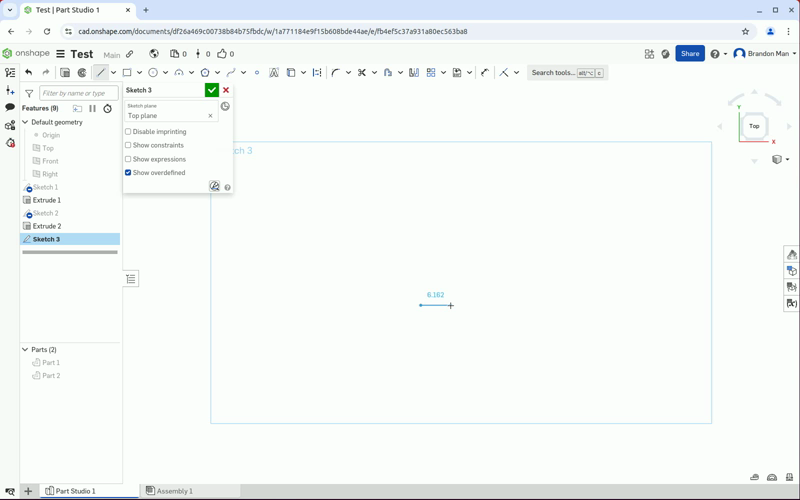
mouse_move(447, 258)
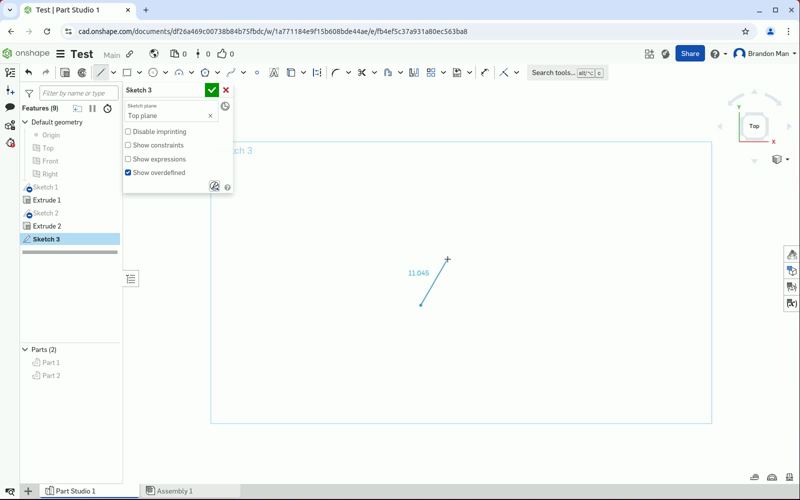
click(447, 258)
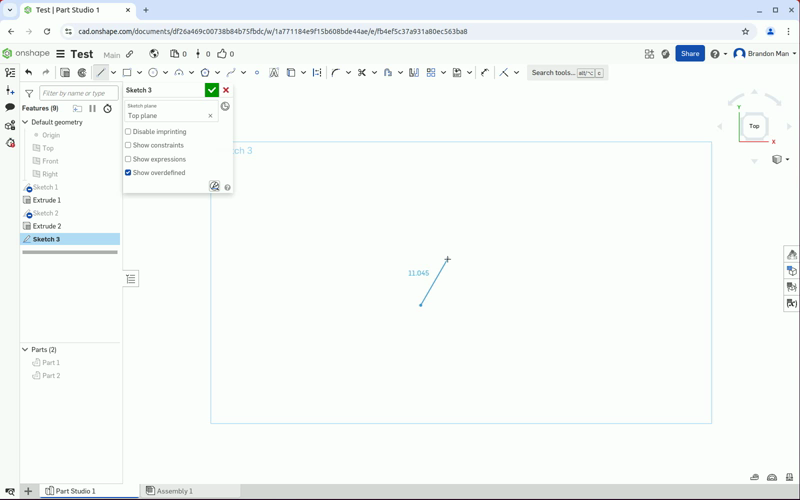
key_up(shift)
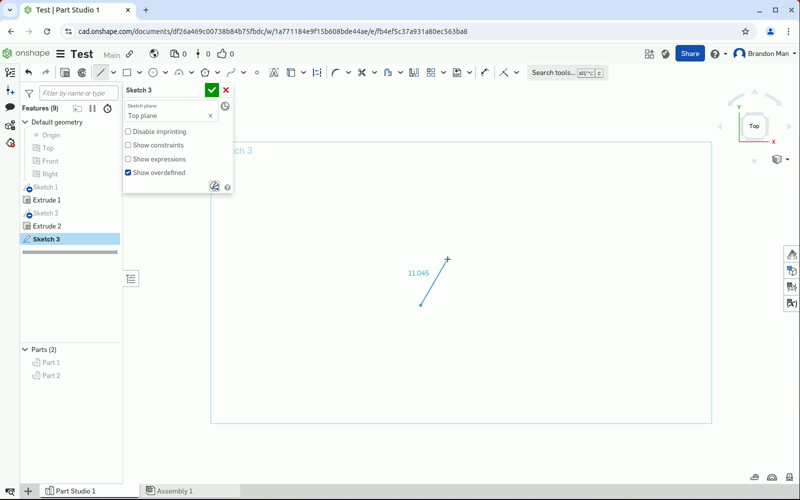
key_down(shift)
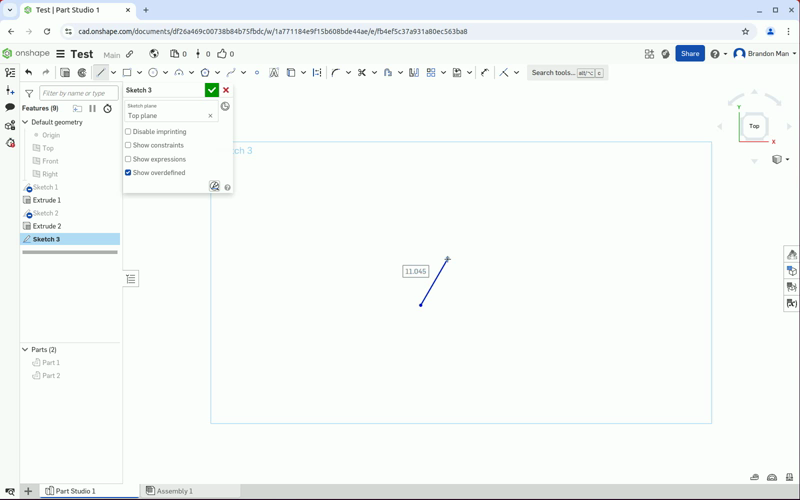
mouse_move(477, 258)
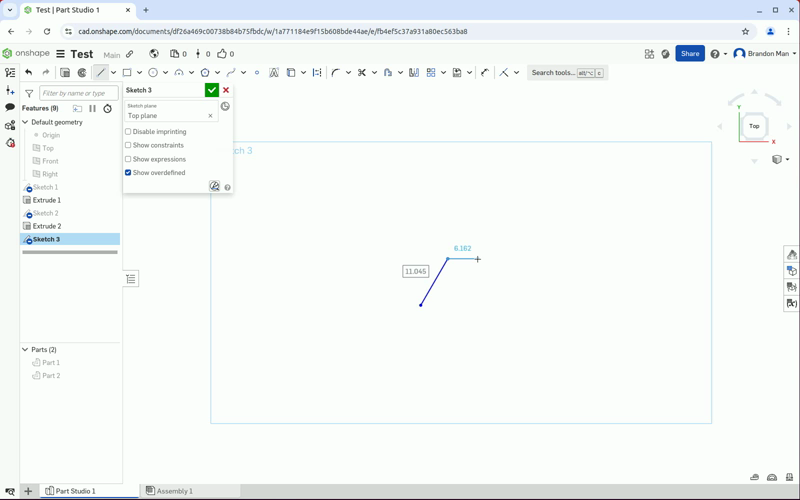
mouse_move(420, 258)
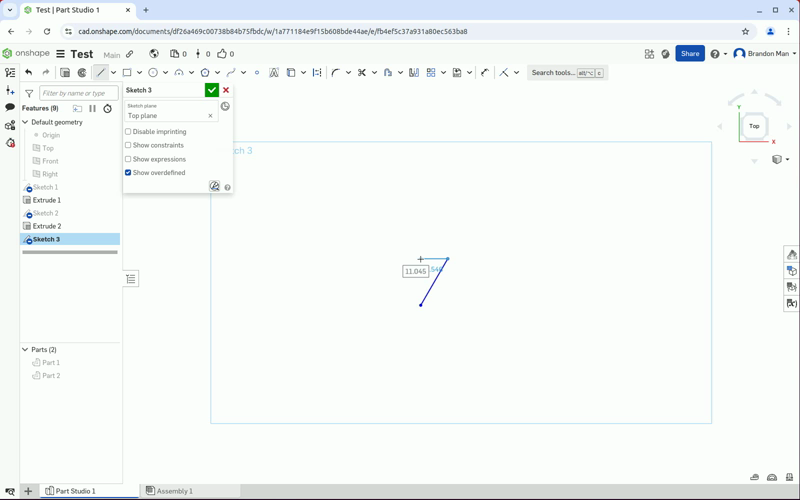
click(420, 258)
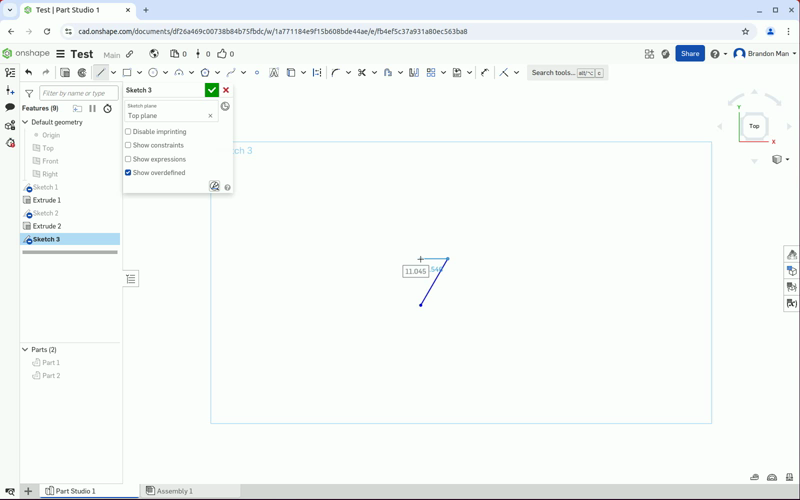
key_up(shift)
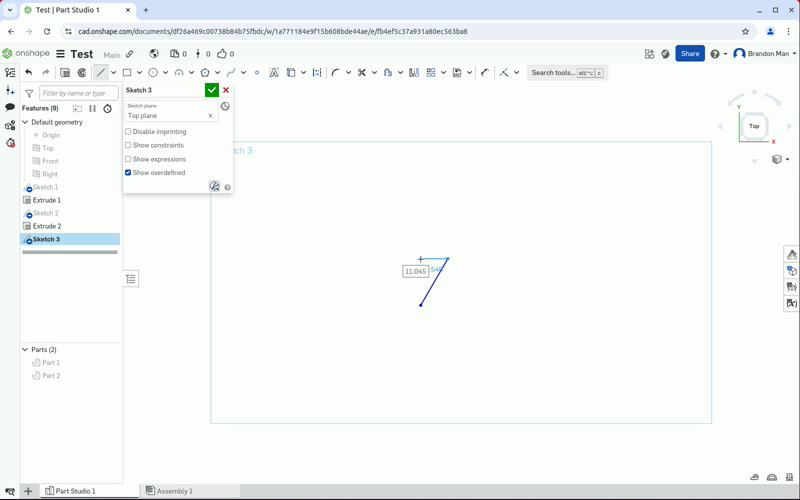
mouse_move(450, 258)
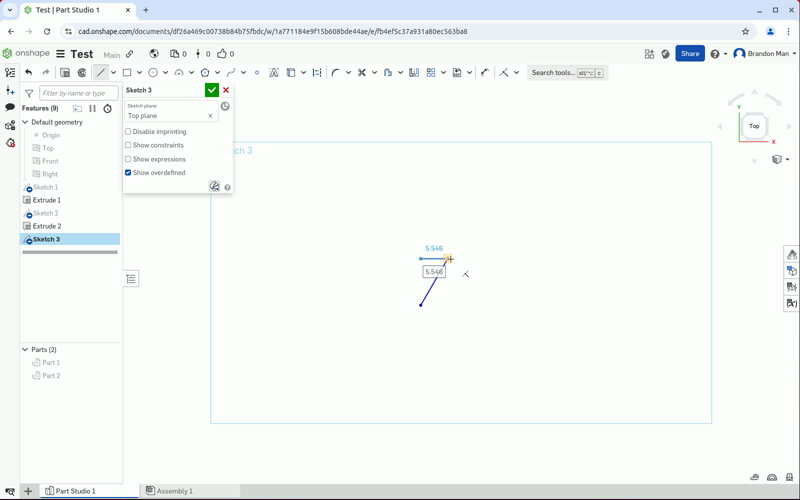
key_down(shift)
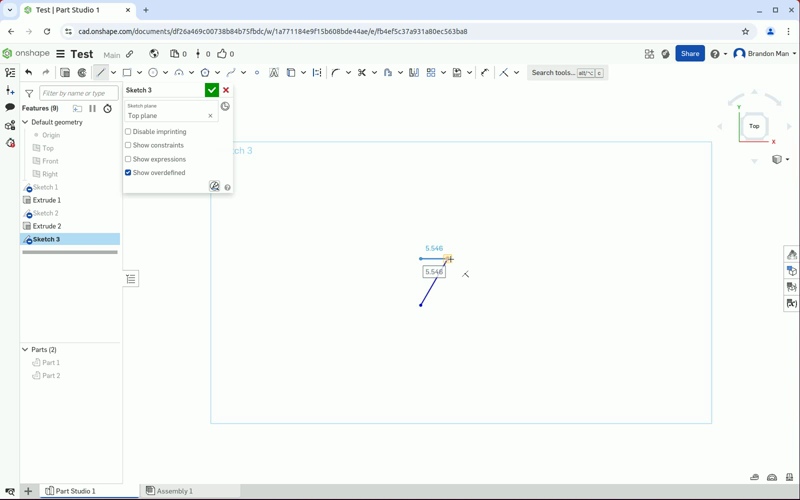
mouse_move(420, 305)
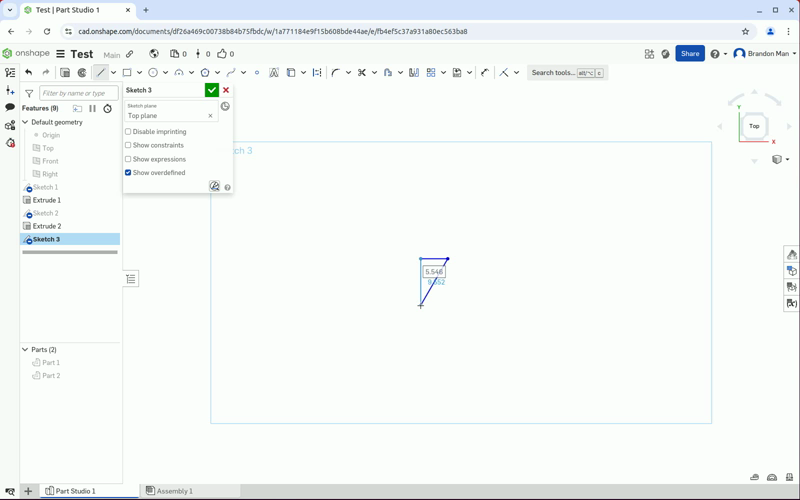
key_up(shift)
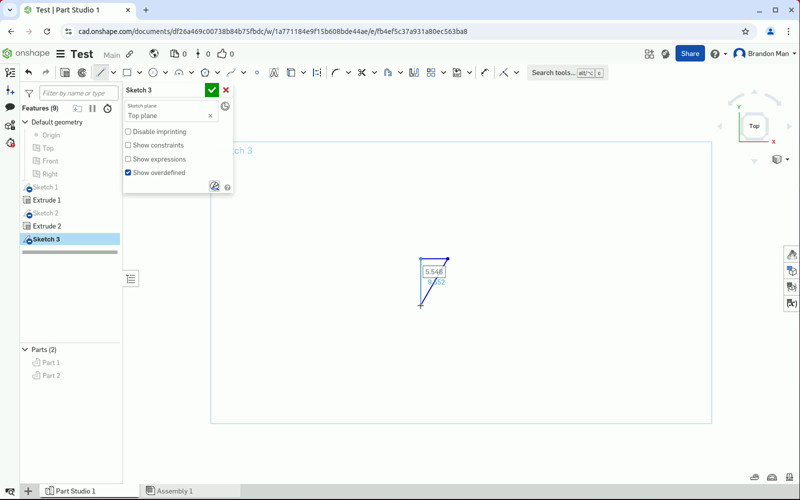
click(420, 305)
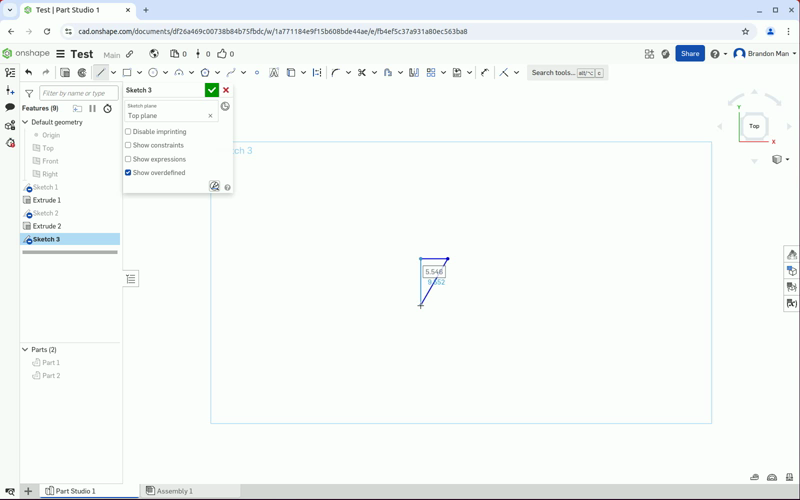
key(esc)
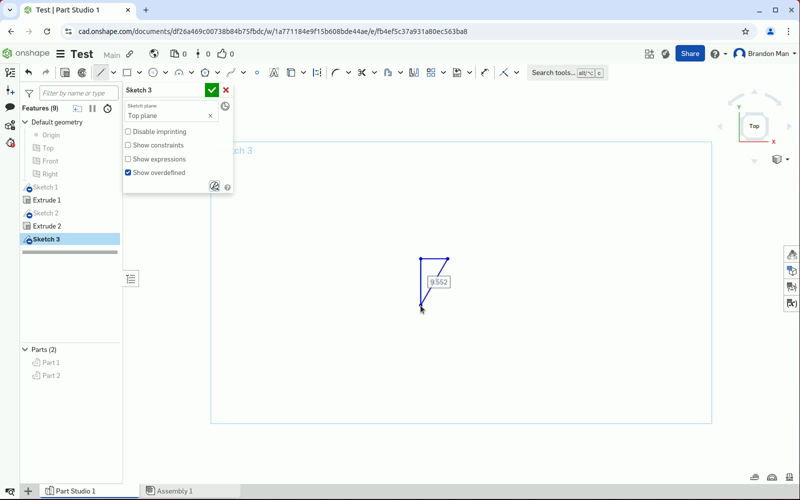
mouse_move(432, 270)
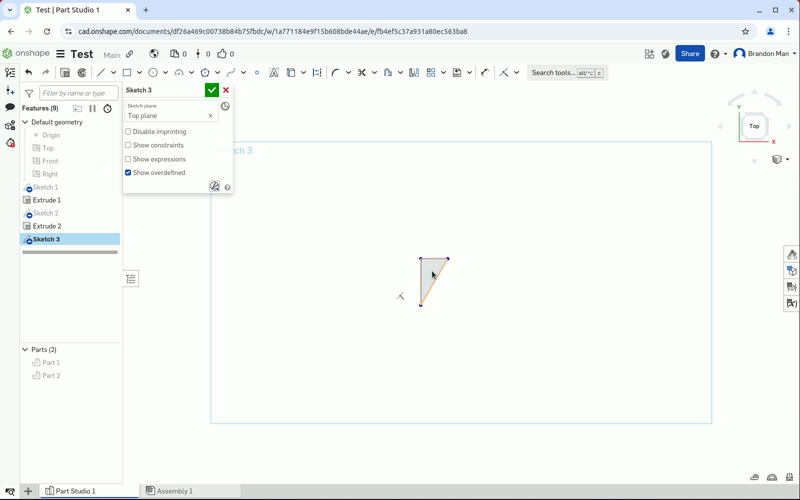
scroll(6)
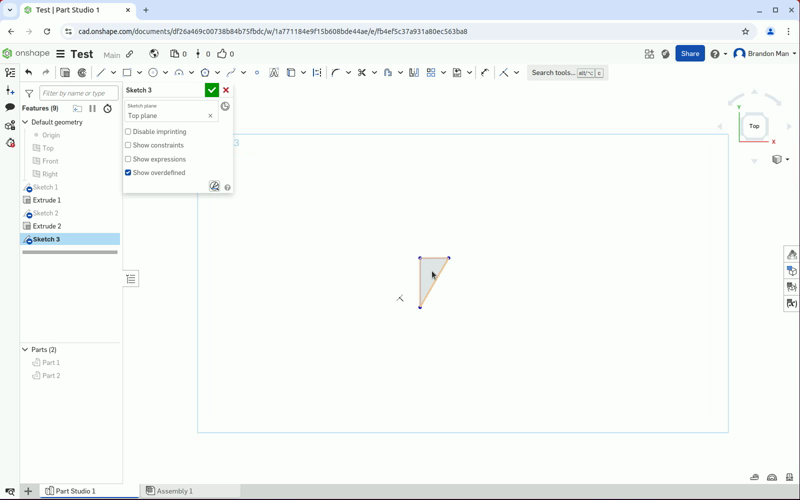
scroll(6)
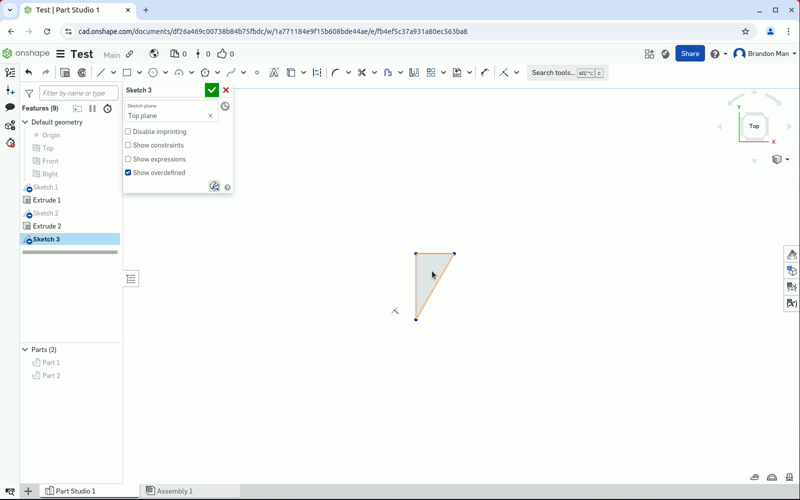
scroll(6)
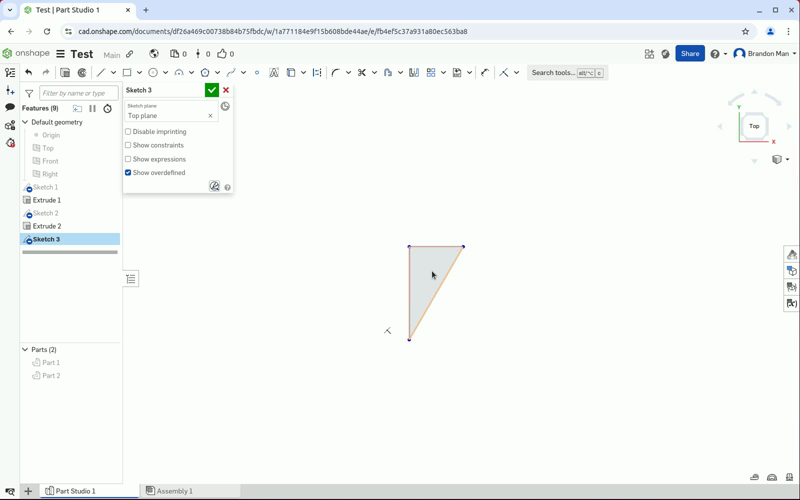
scroll(6)
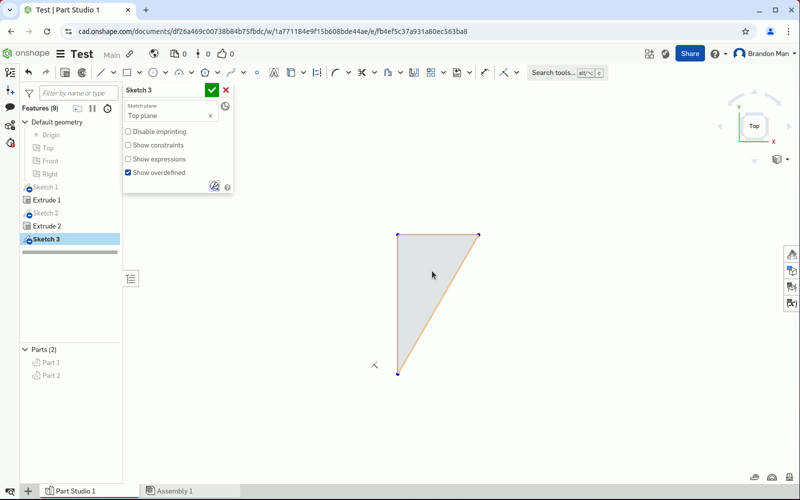
scroll(6)
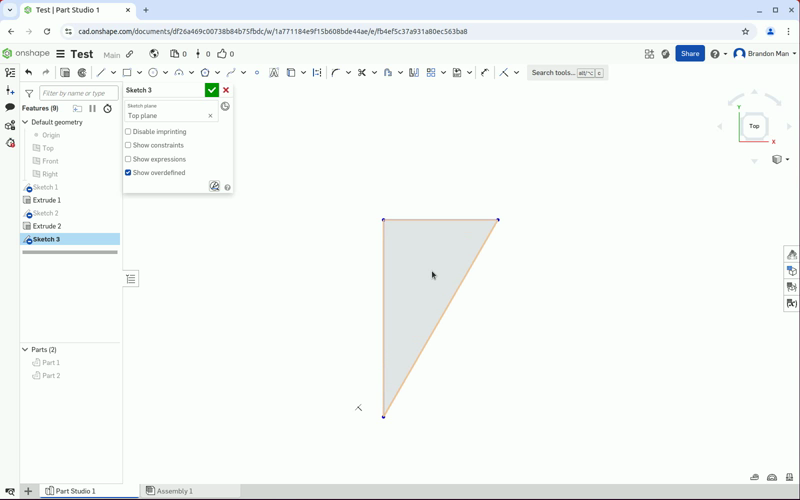
scroll(6)
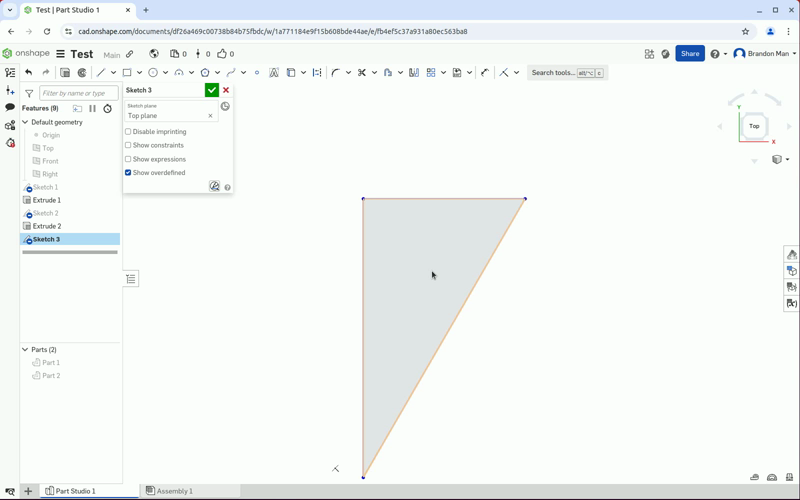
scroll(6)
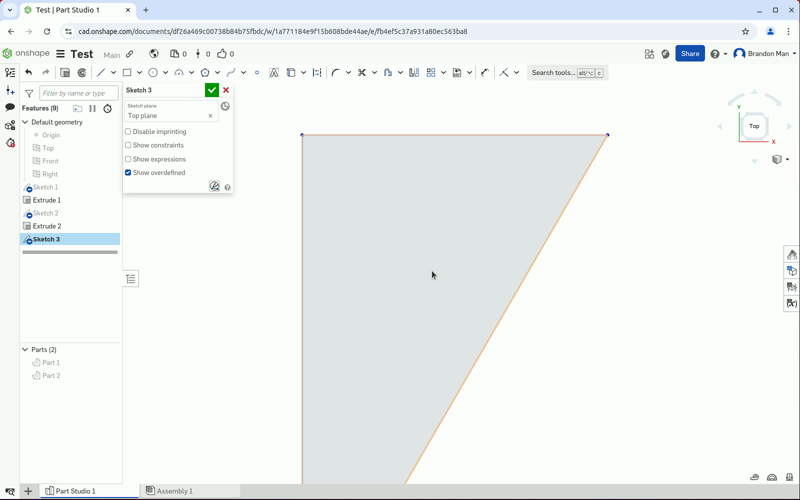
click(432, 270)
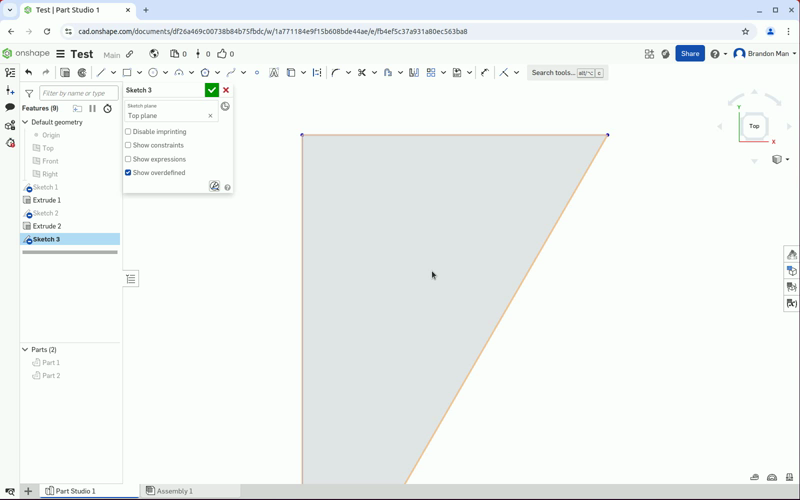
scroll(-6)
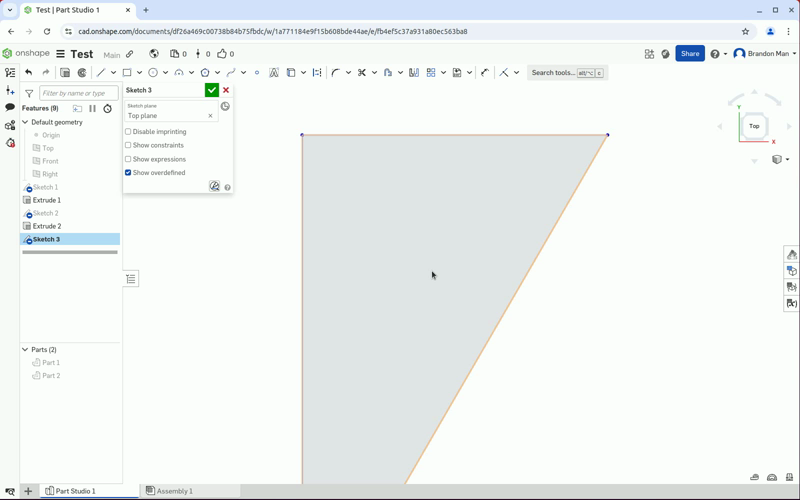
scroll(-6)
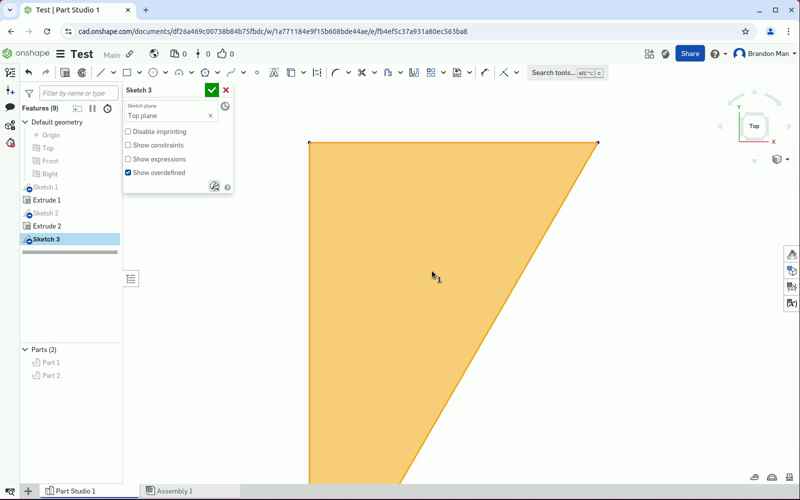
scroll(-6)
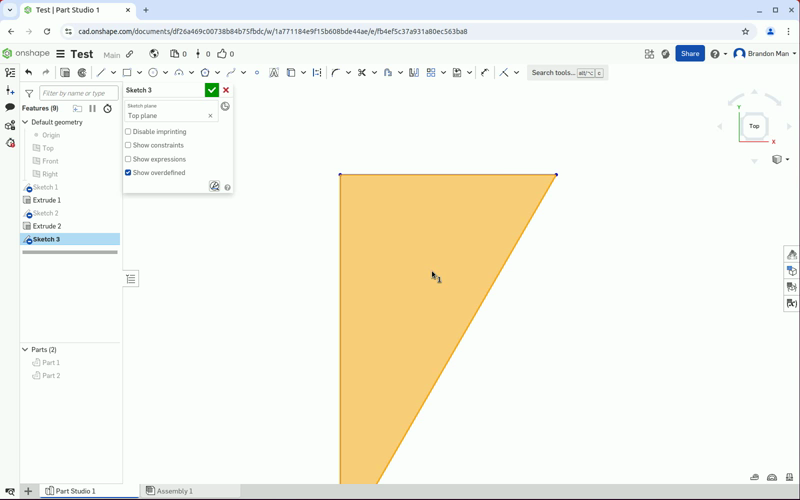
scroll(-6)
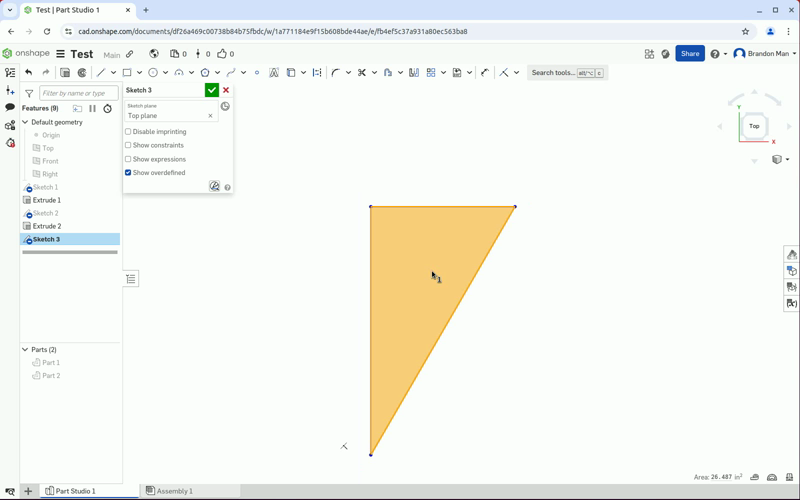
scroll(-6)
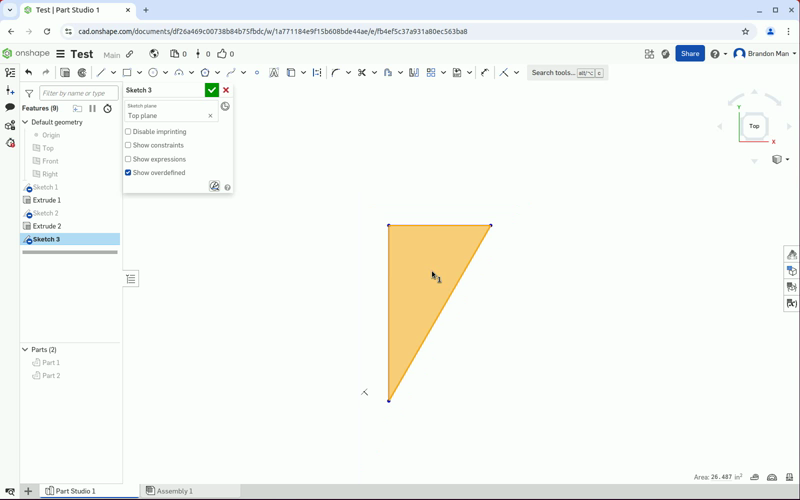
scroll(-6)
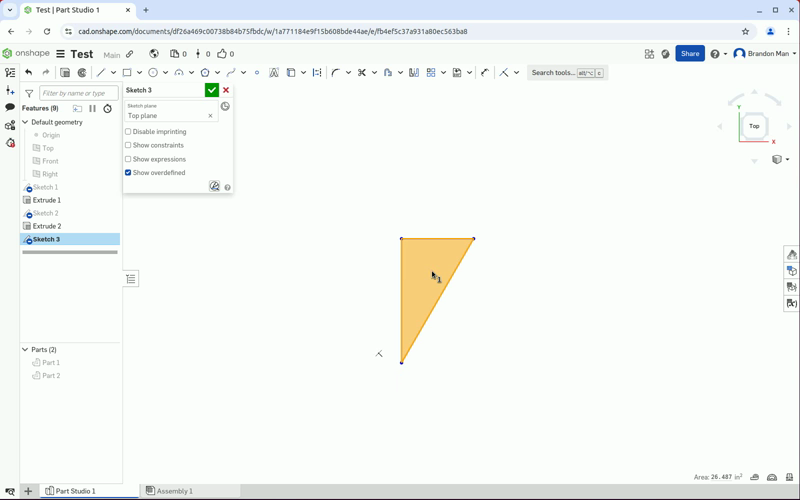
scroll(-6)
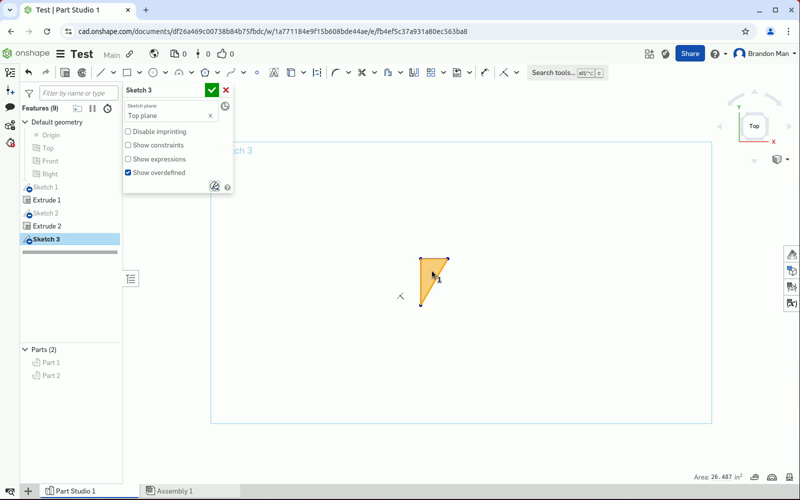
mouse_move(73, 352)
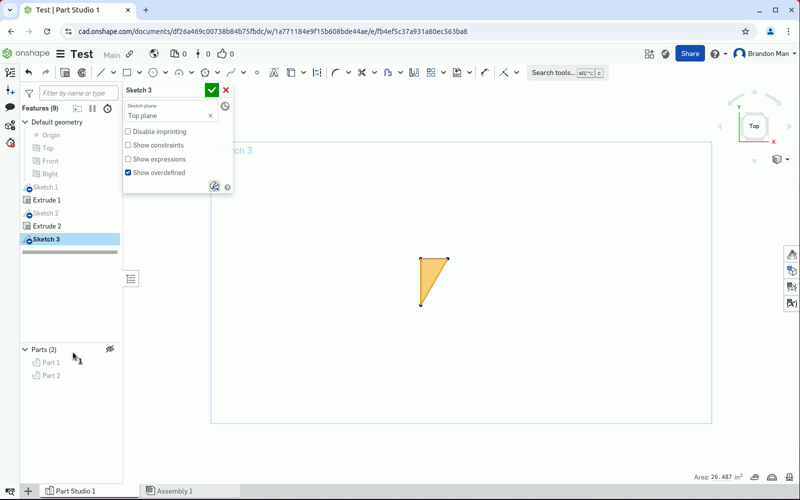
key(shift+y)
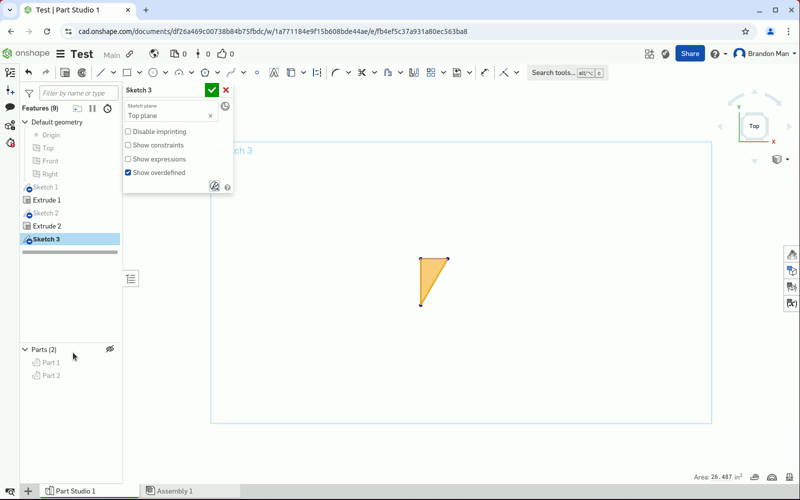
key(shift+e)
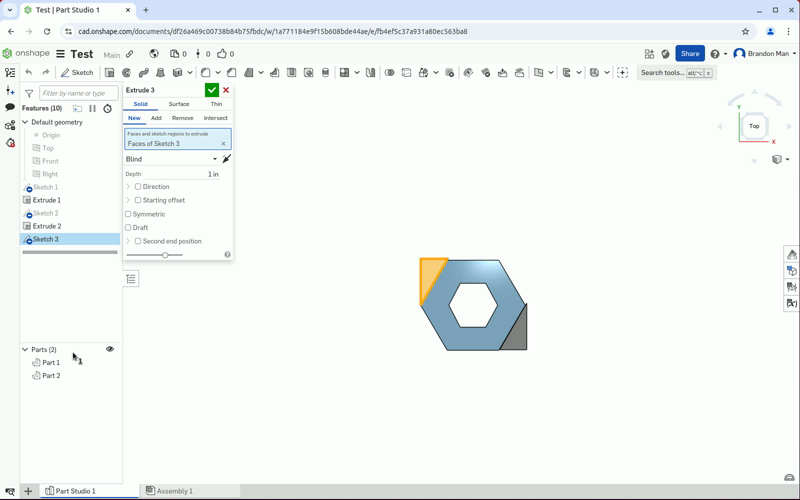
mouse_move(143, 106)
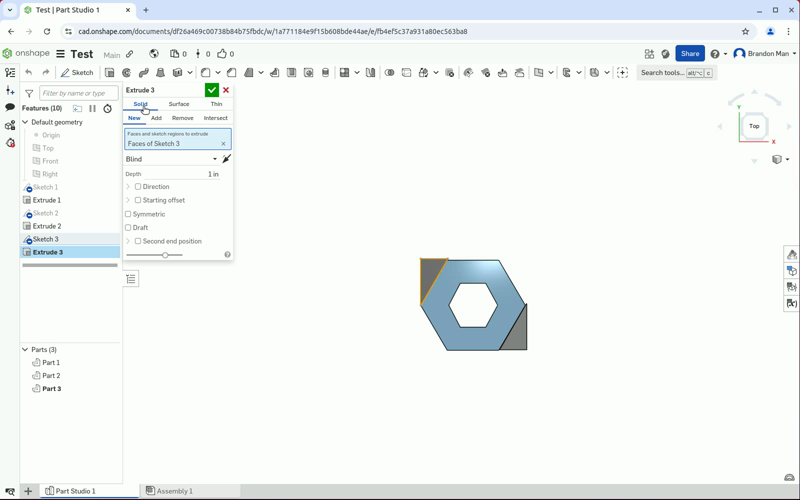
click(143, 106)
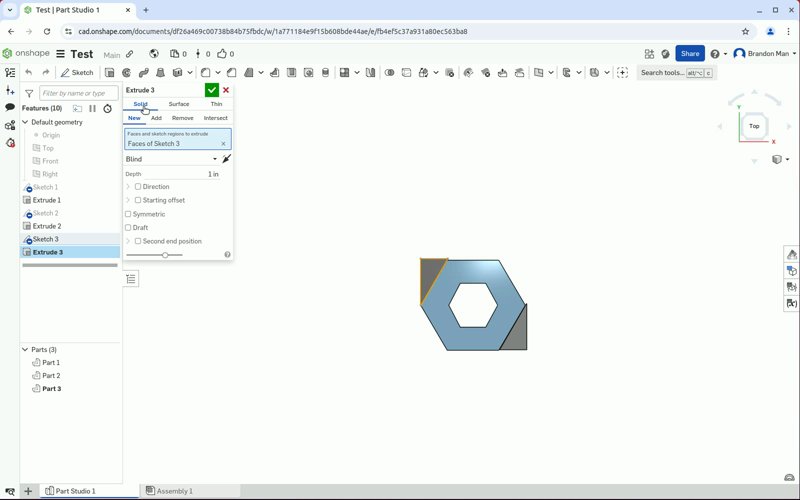
mouse_move(137, 120)
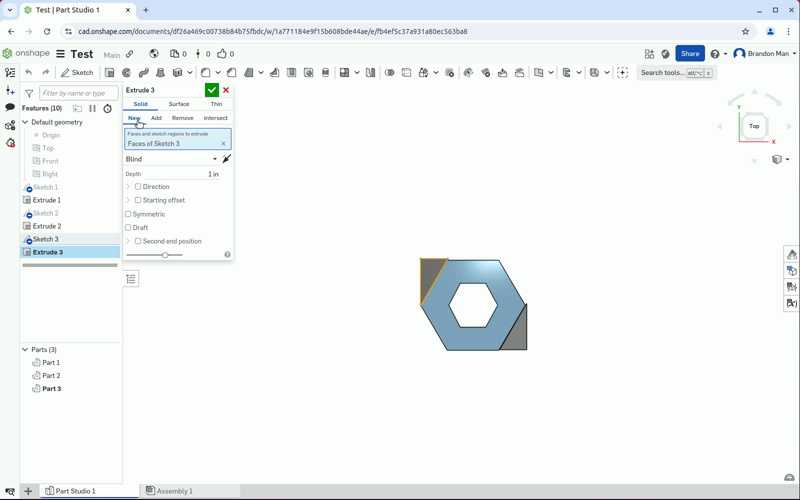
click(137, 120)
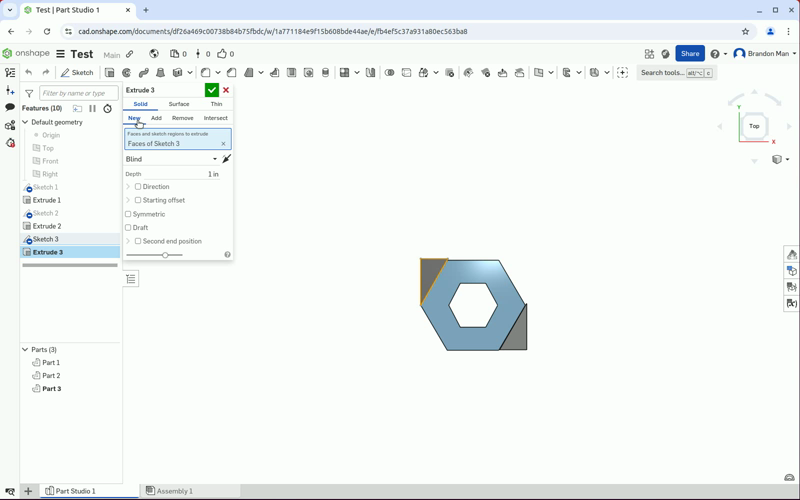
key(tab, 4)
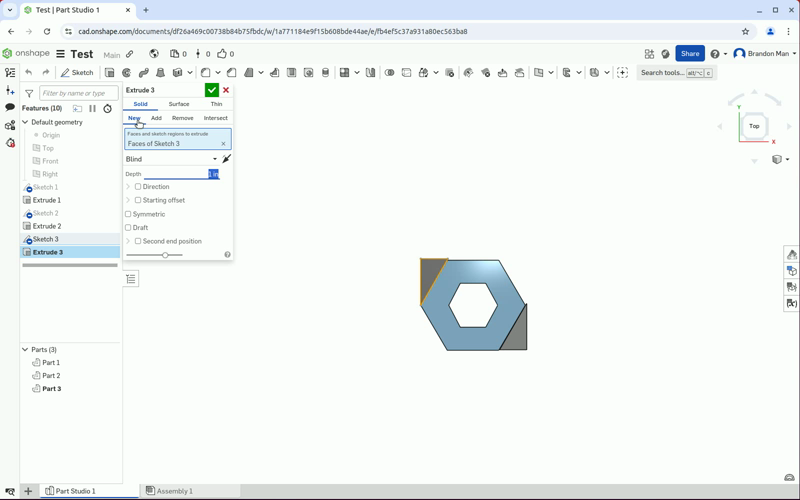
text(19.257)
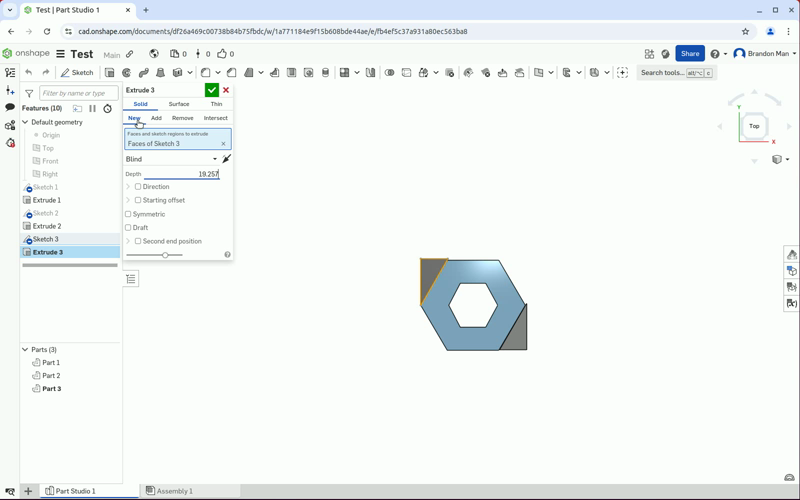
key(enter)
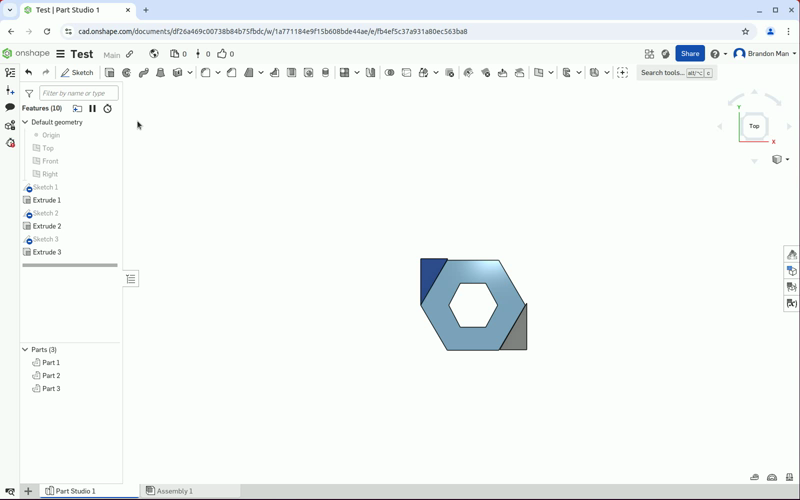
key(shift+h)
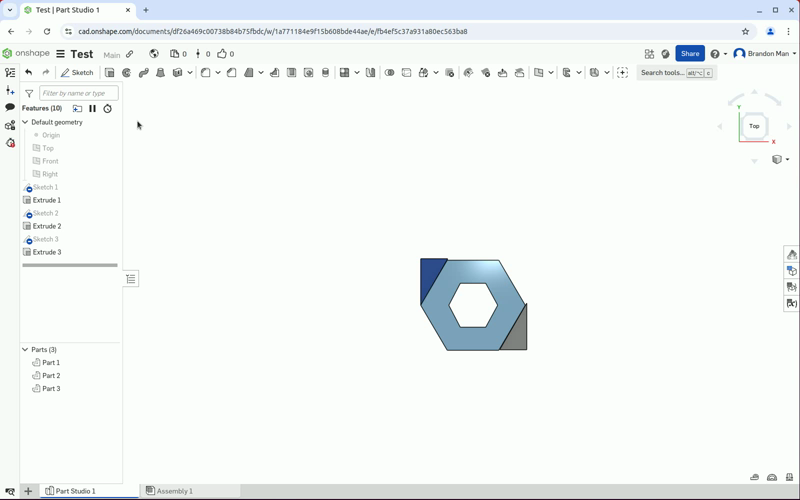
key(shift+h)
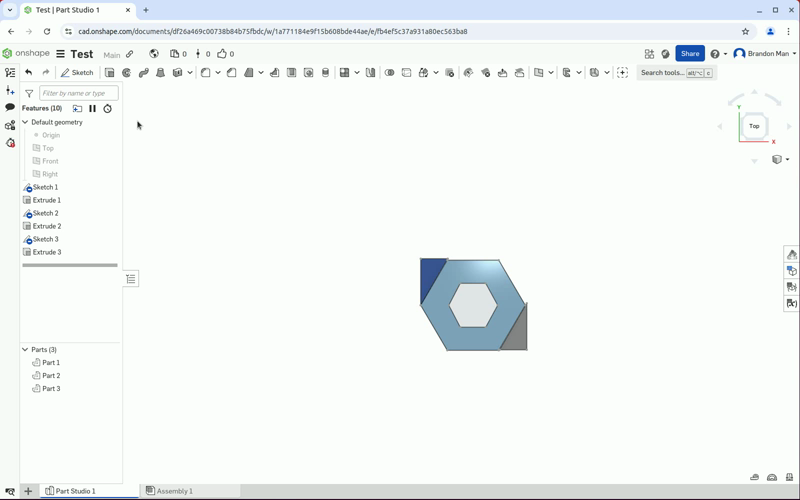
key(shift+7)
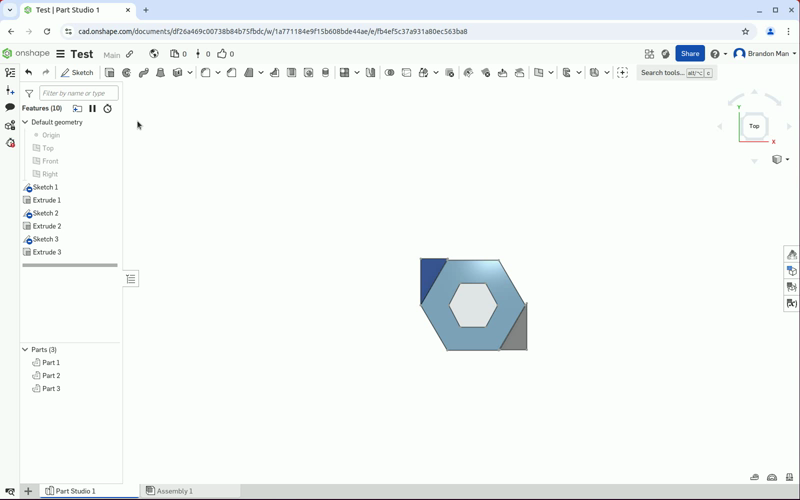
key(up, 3)
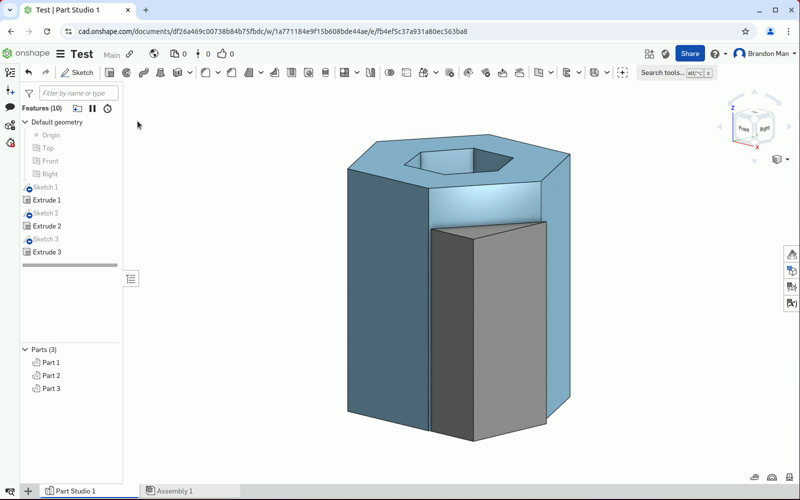
key(left, 3)
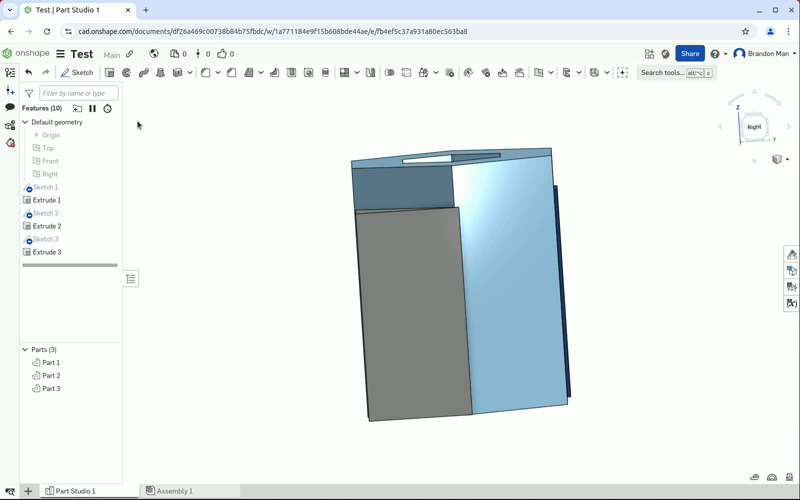
key(right, 3)
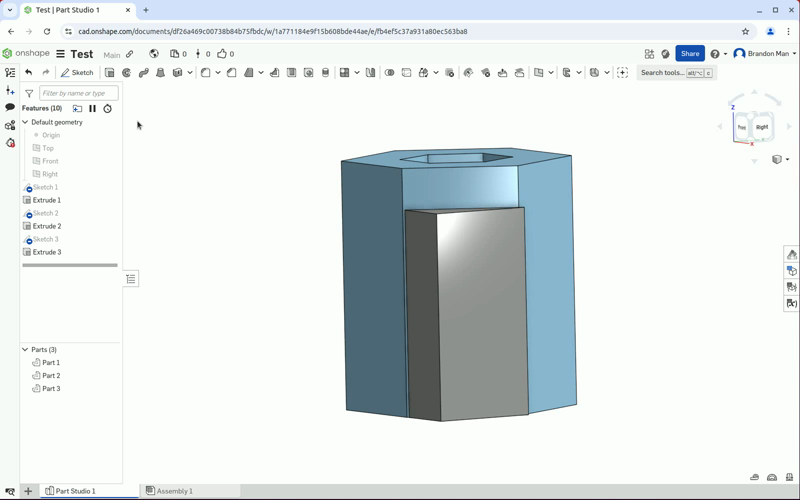
key(down, 3)
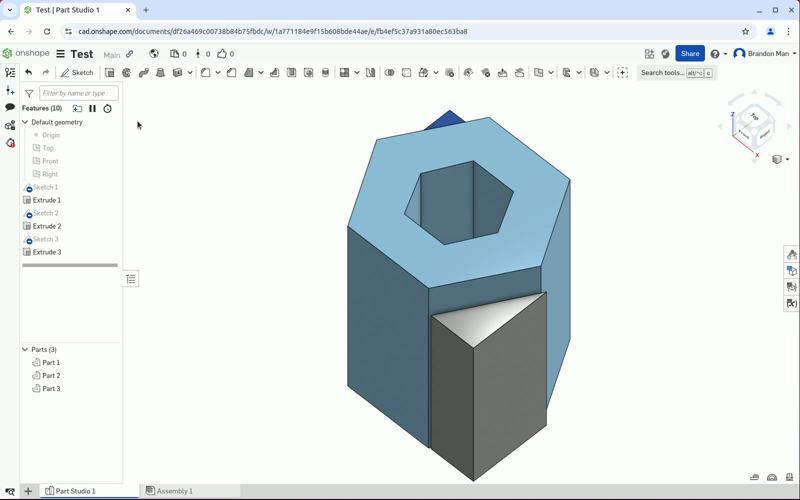
mouse_move(73, 189)
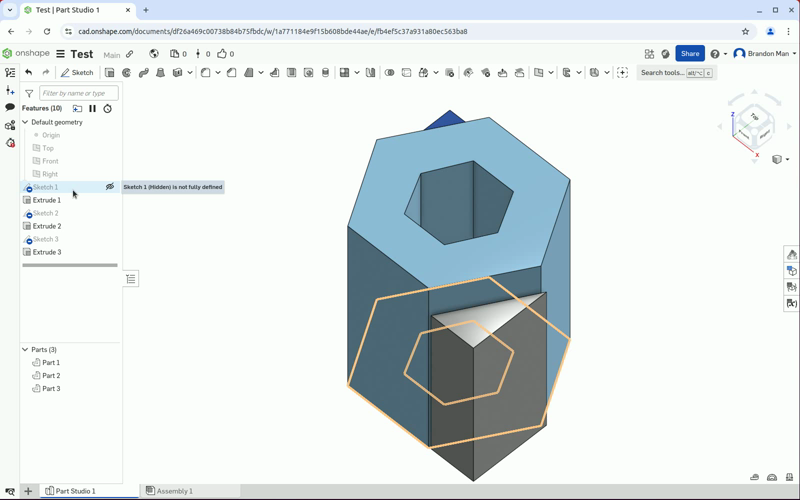
click(73, 189)